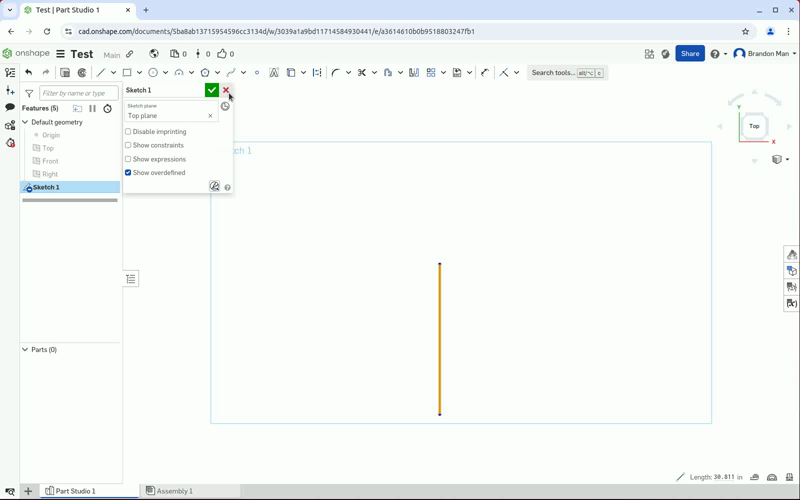
key(shift+h)
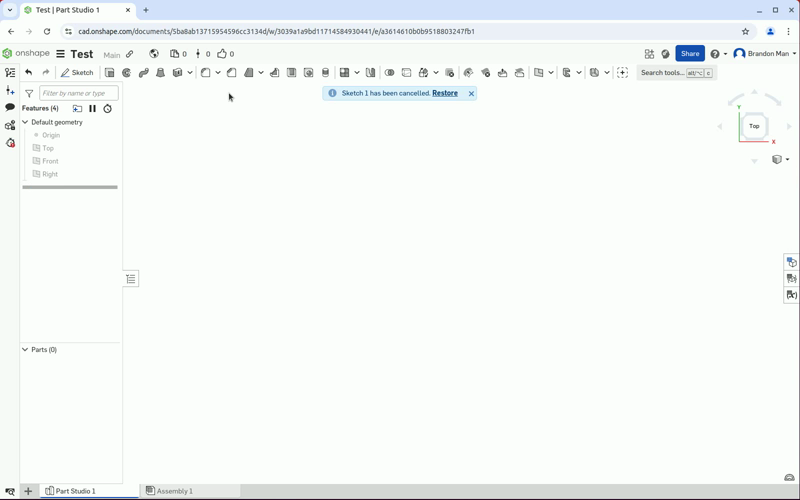
mouse_move(73, 352)
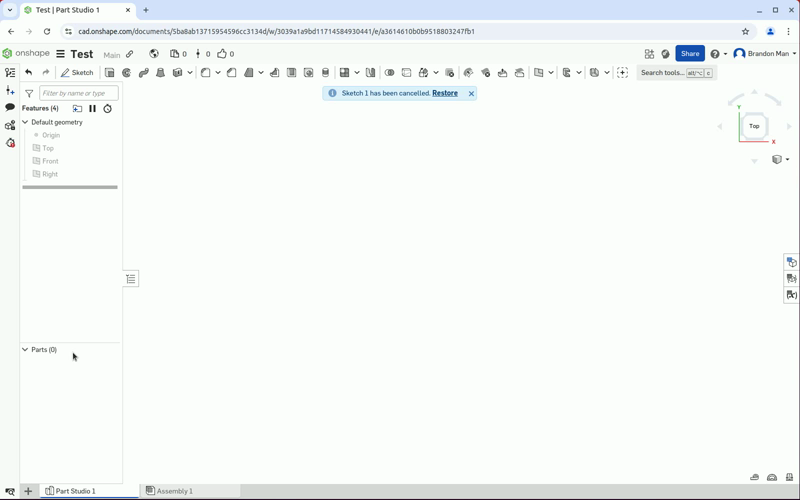
key(y)
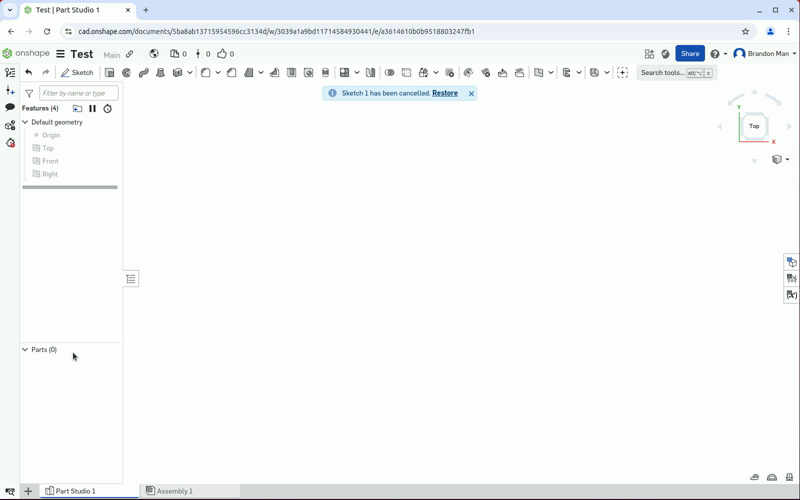
key(shift+p)
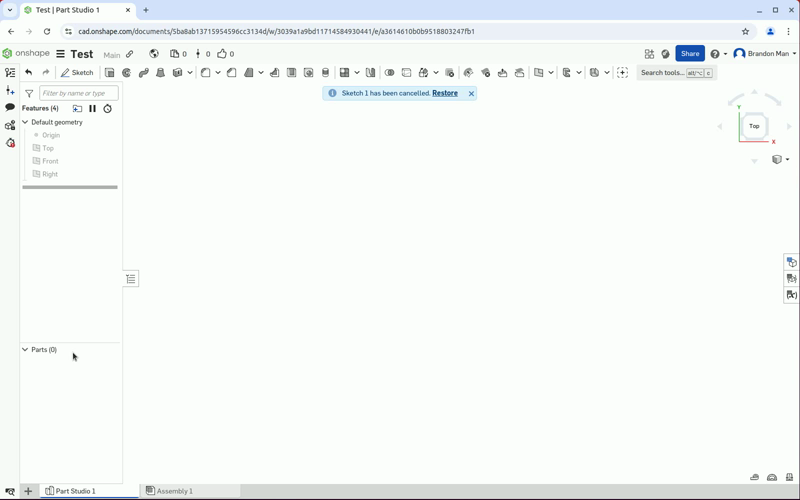
key(space)
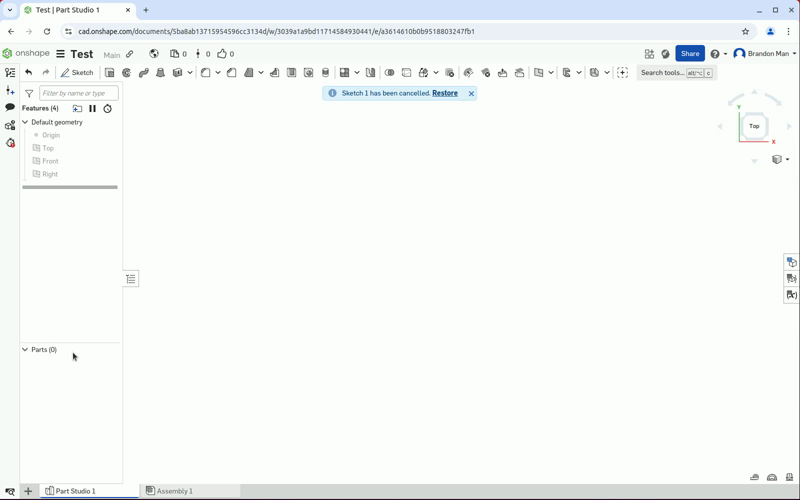
key_down(shift)
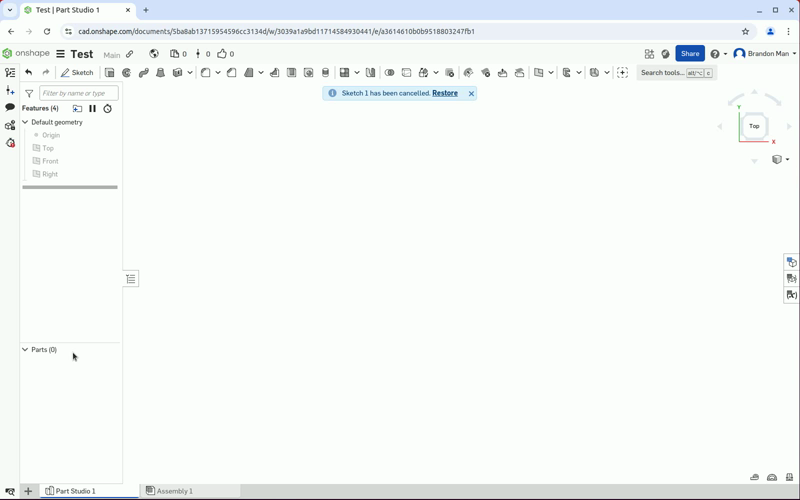
key(up)
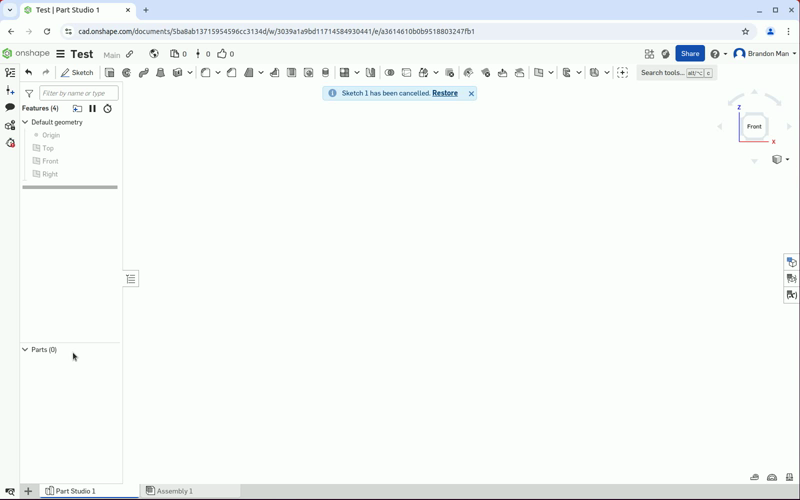
key_up(shift)
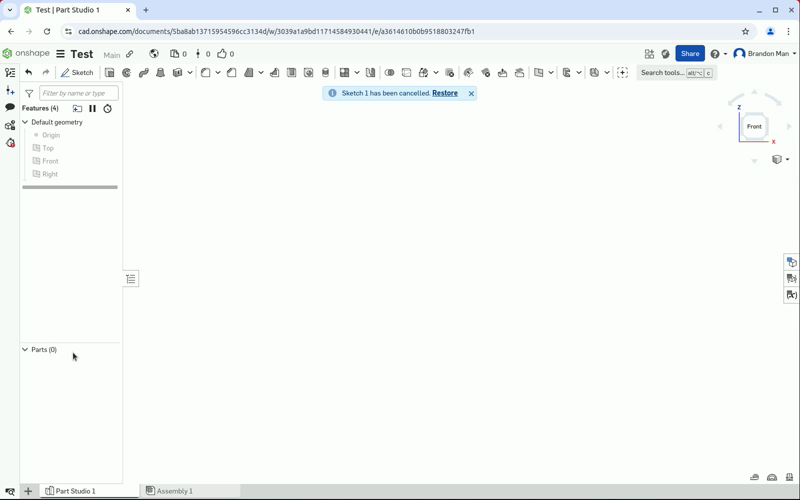
mouse_move(73, 352)
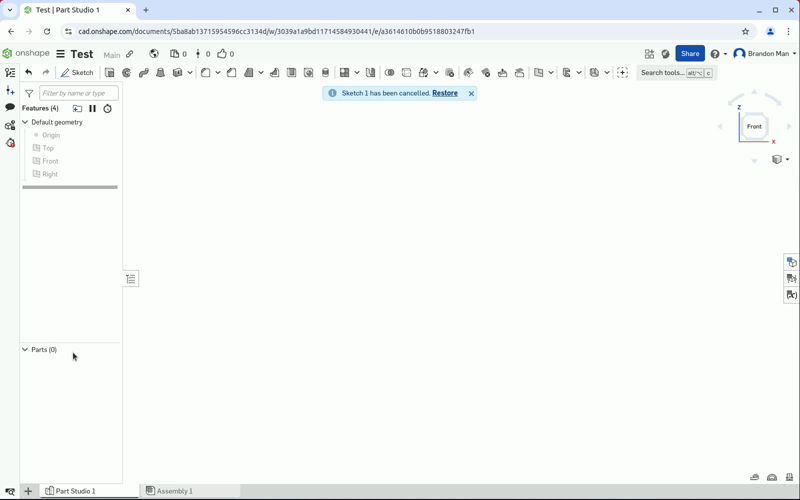
key(shift+y)
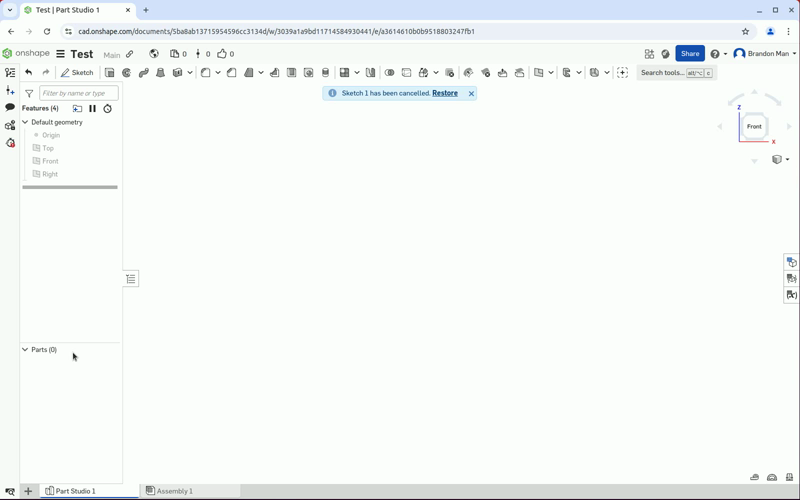
key(shift+s)
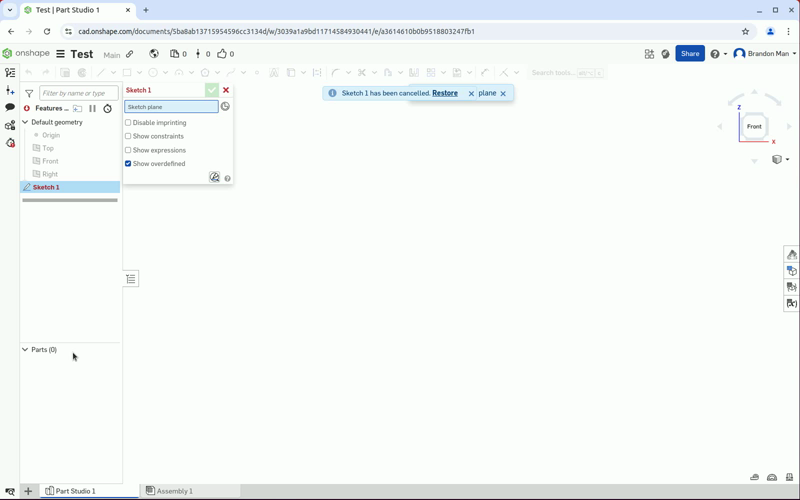
mouse_move(73, 163)
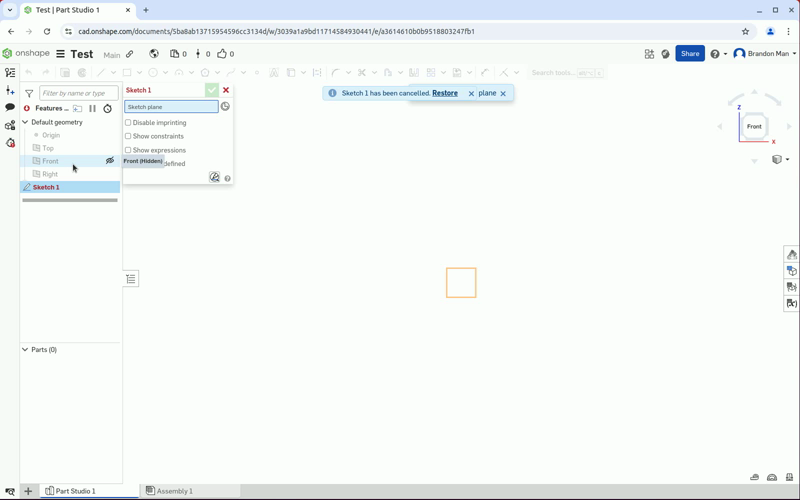
click(73, 163)
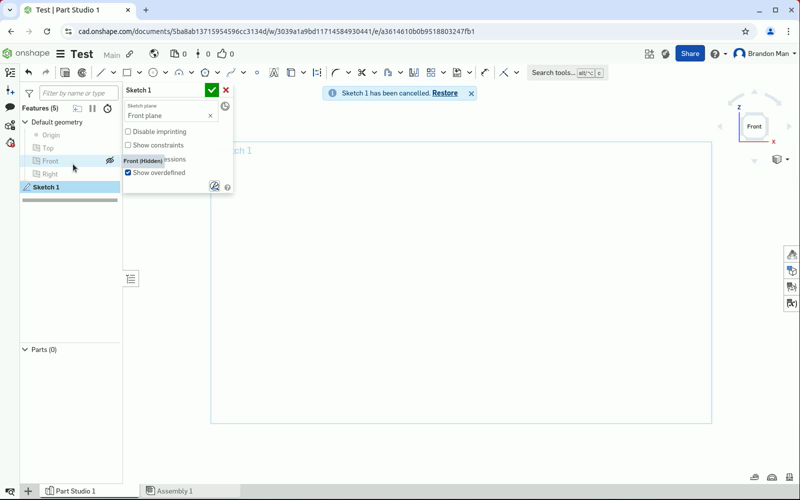
mouse_move(73, 352)
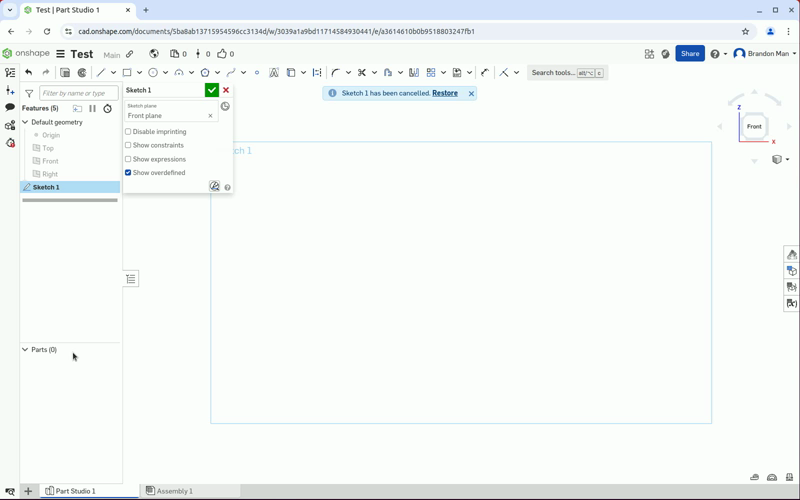
key(y)
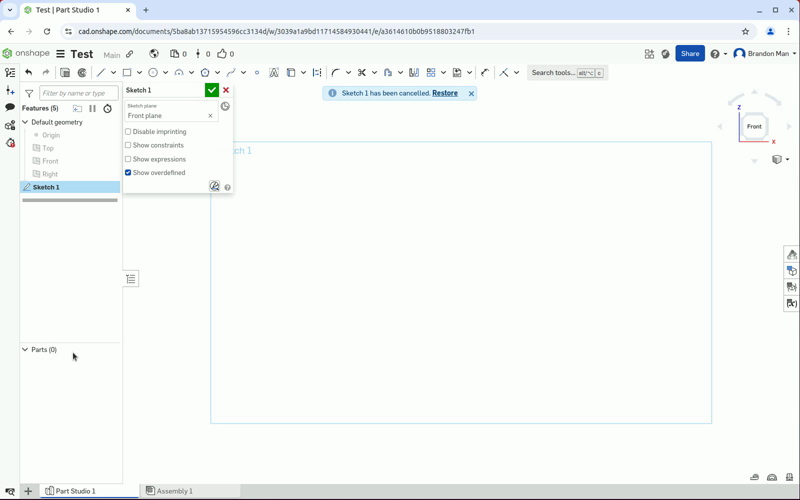
key(l)
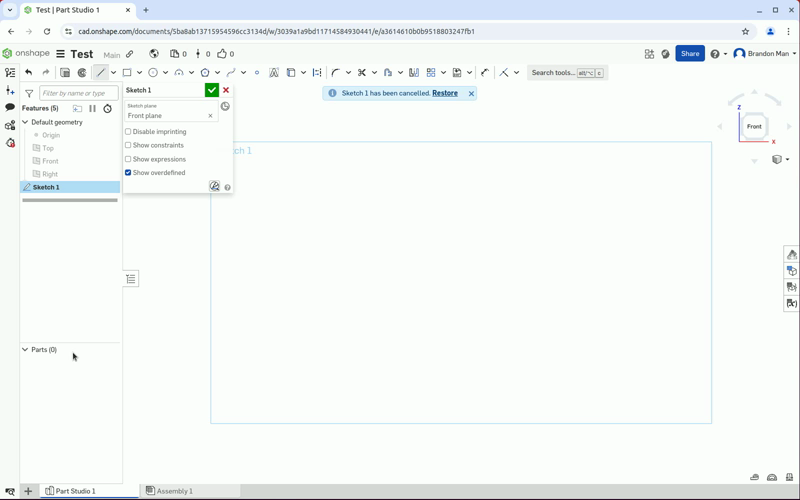
key_down(shift)
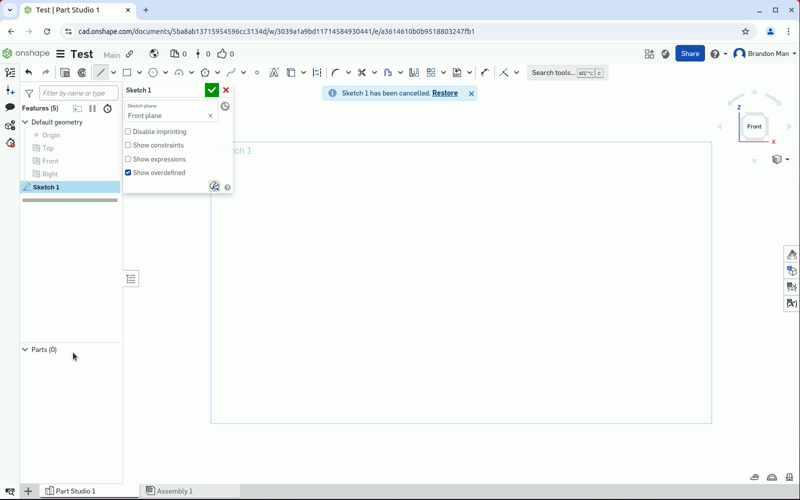
mouse_move(397, 381)
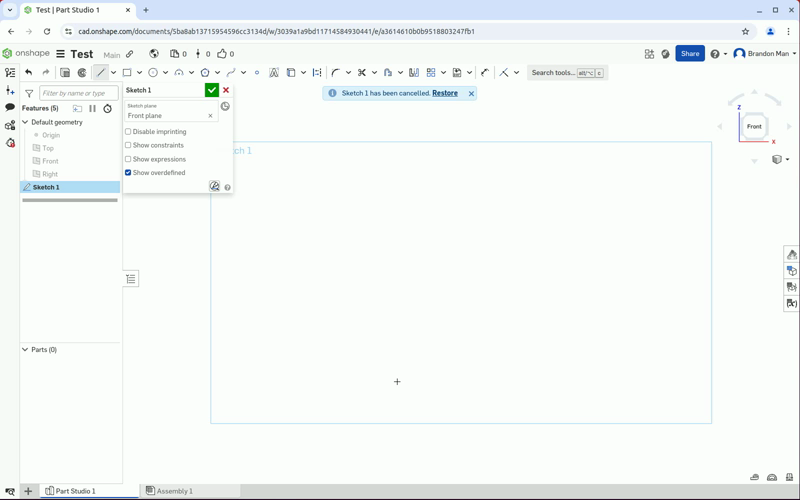
click(397, 381)
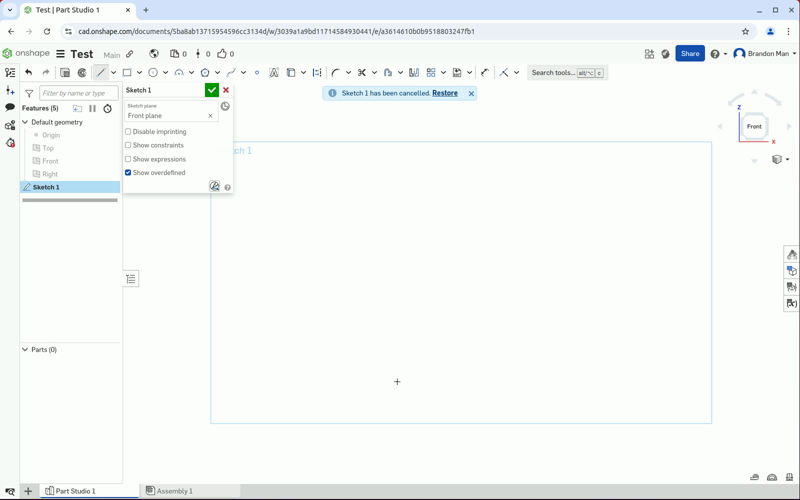
key_up(shift)
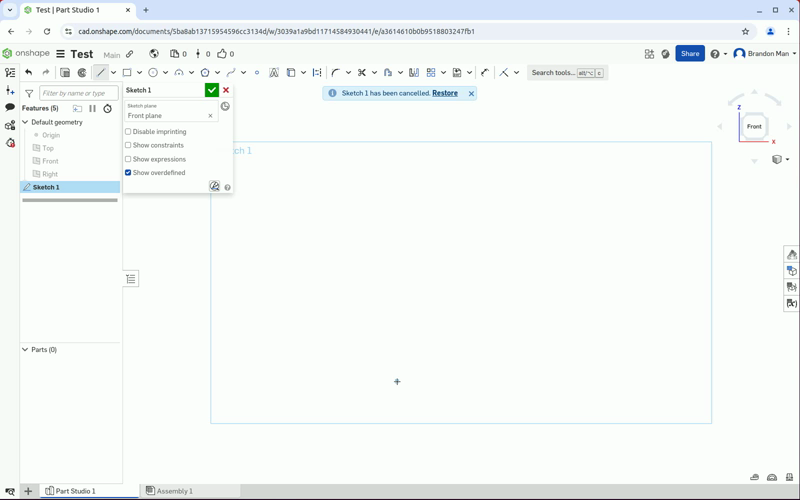
key_down(shift)
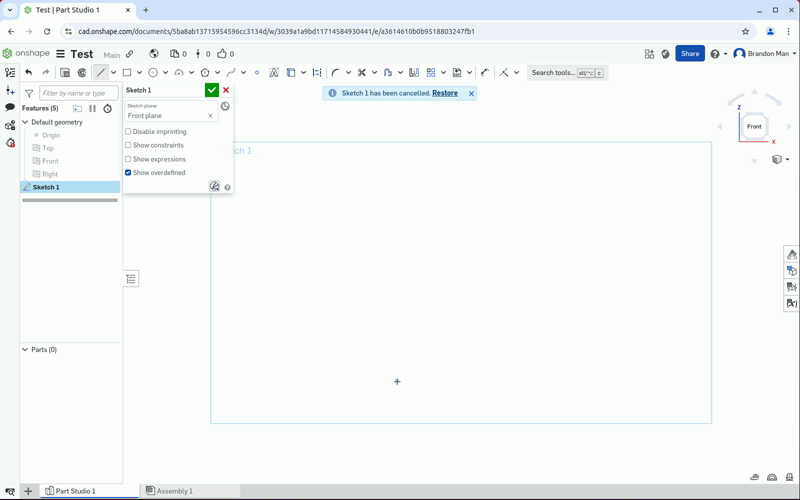
mouse_move(523, 381)
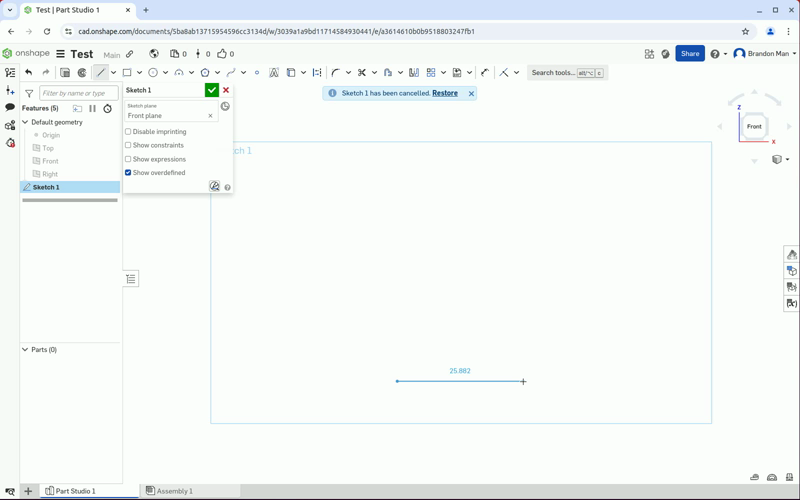
click(523, 381)
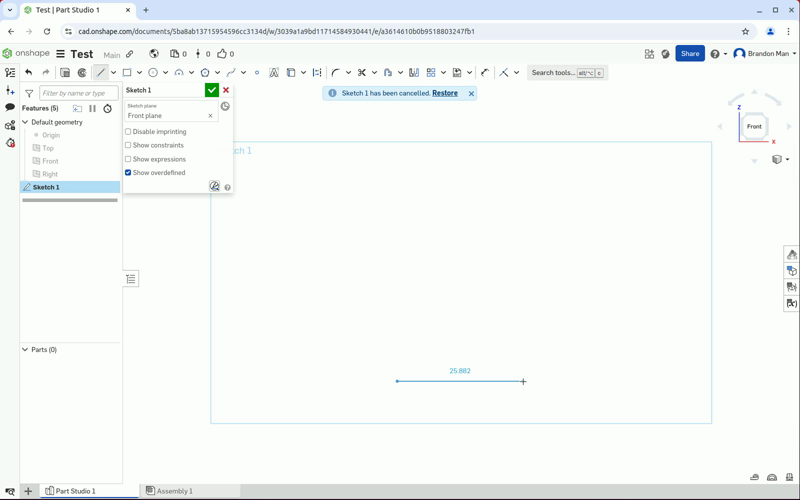
key_up(shift)
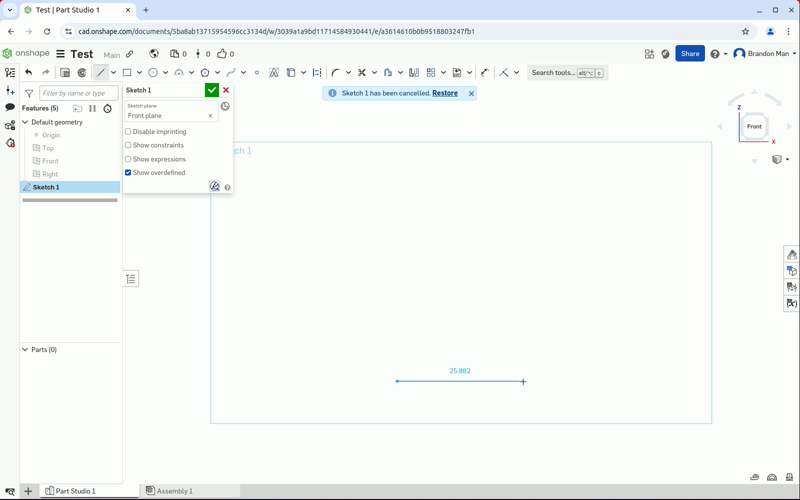
key_down(shift)
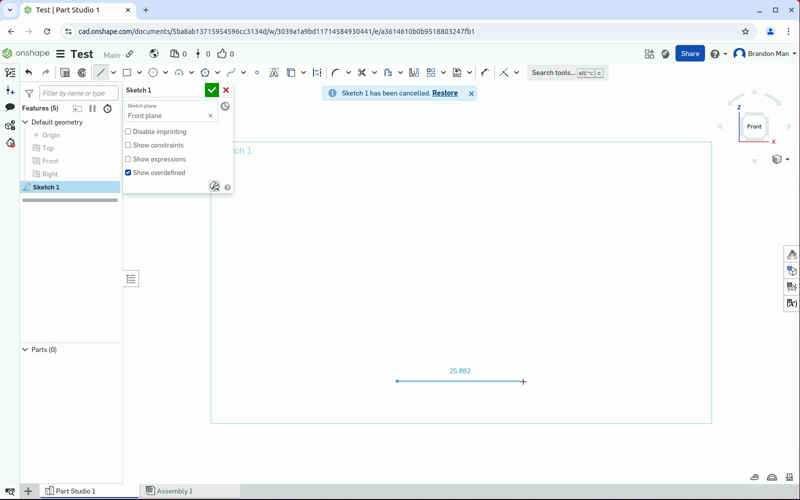
mouse_move(523, 185)
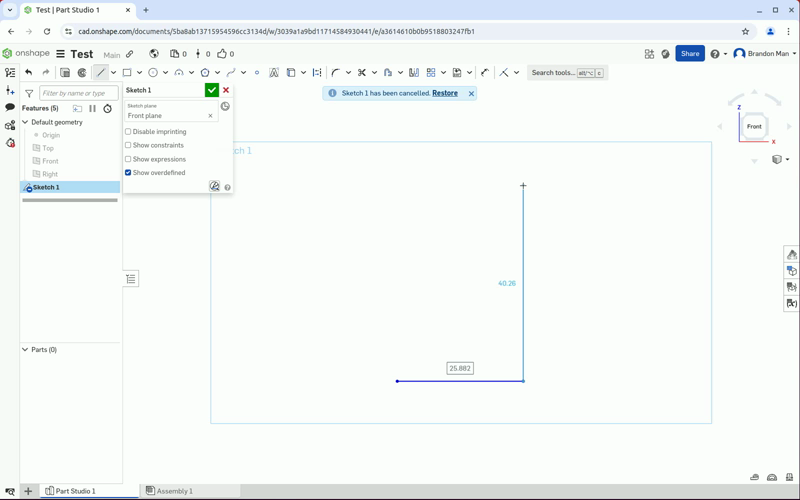
click(523, 185)
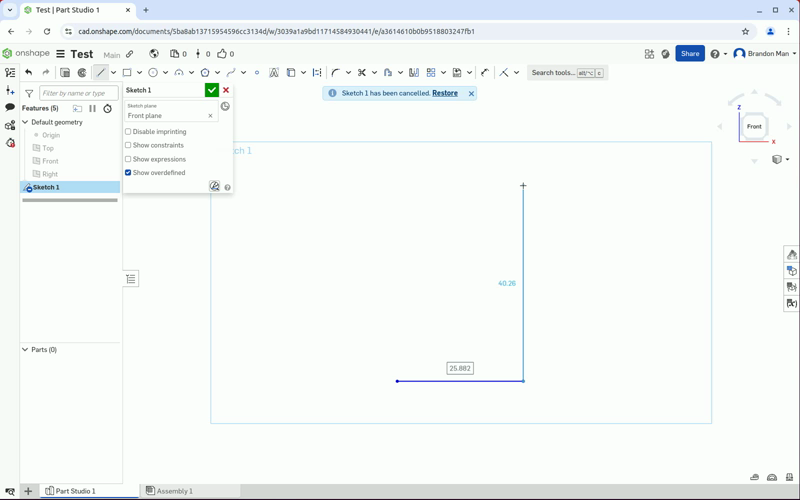
key_up(shift)
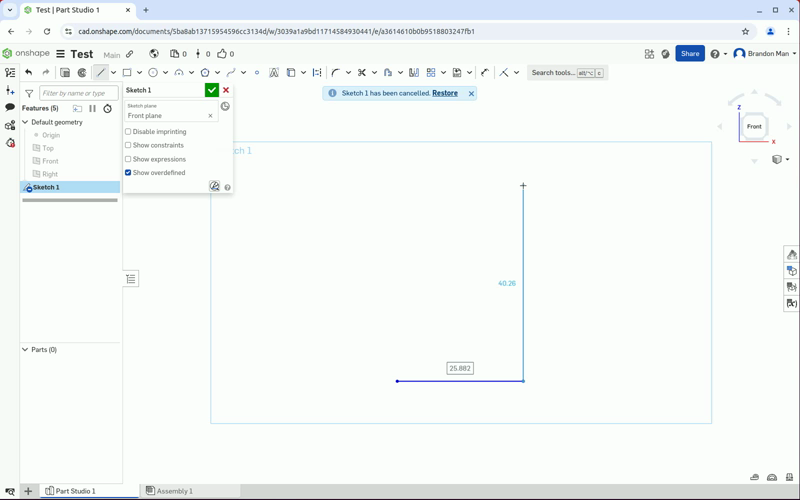
key_down(shift)
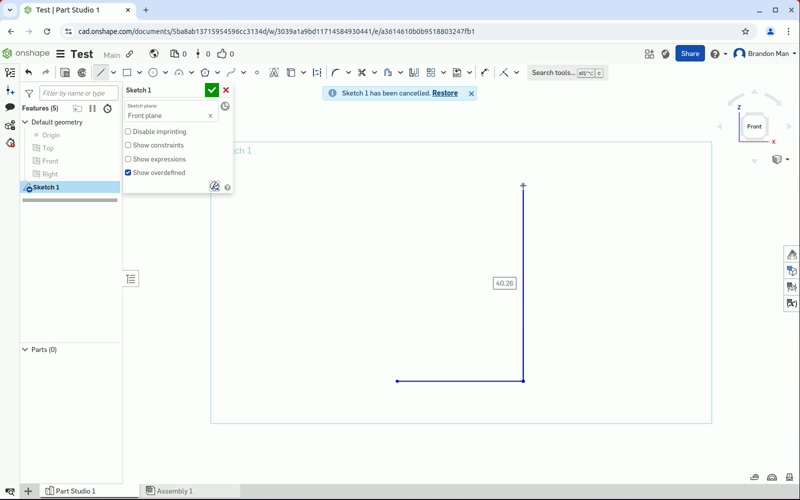
mouse_move(397, 185)
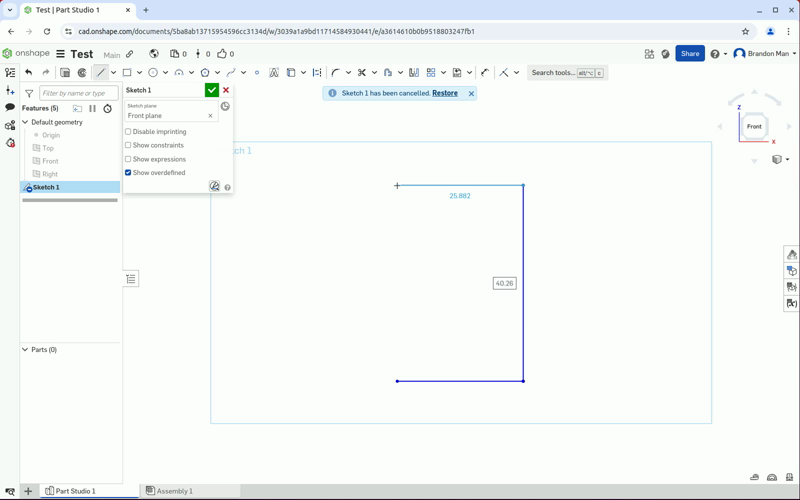
click(397, 185)
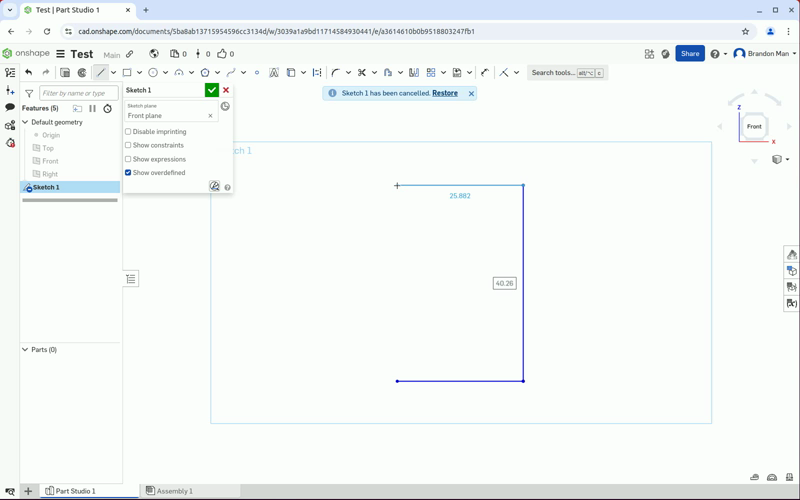
key_up(shift)
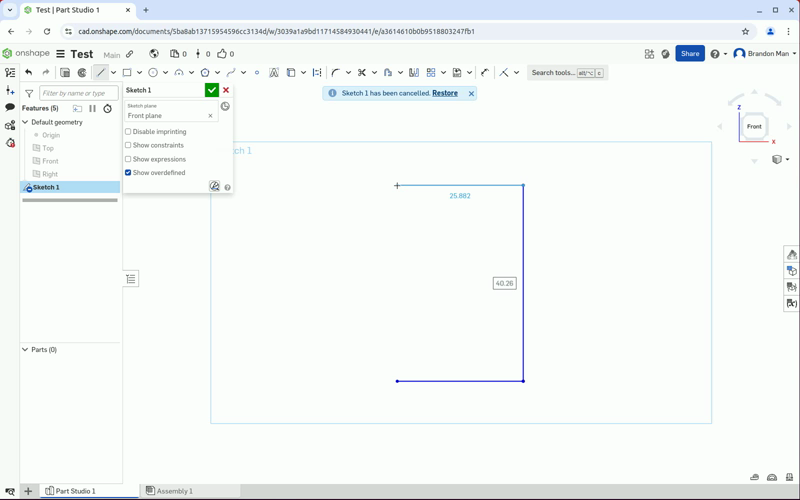
key_down(shift)
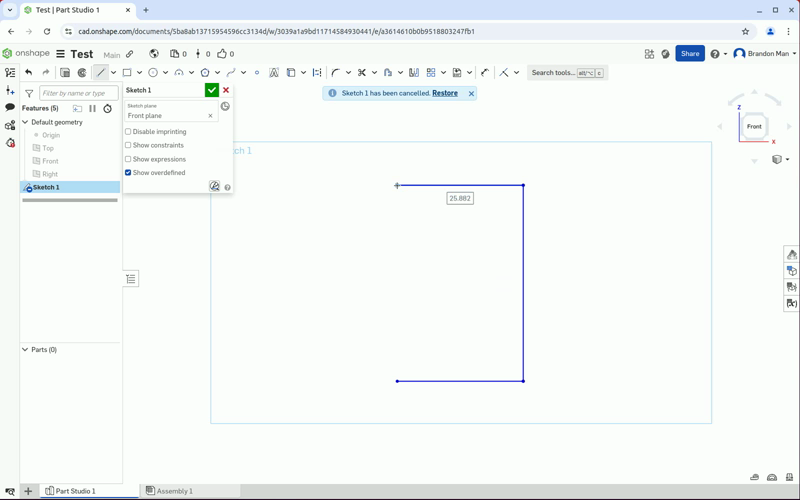
mouse_move(397, 381)
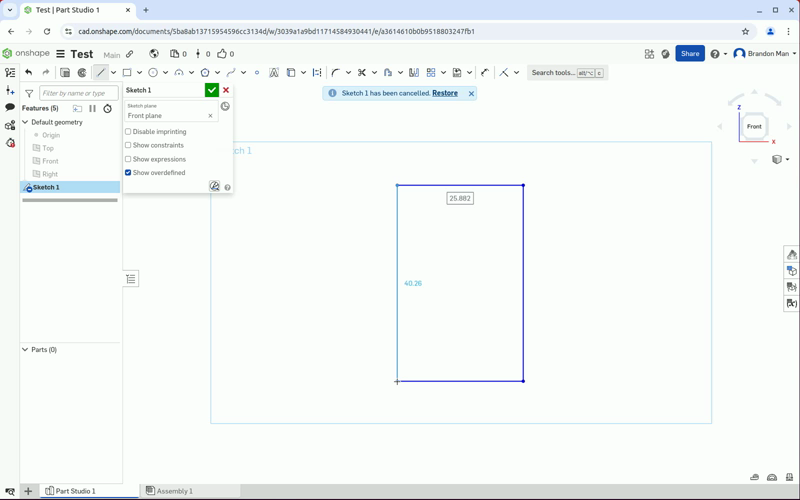
key_up(shift)
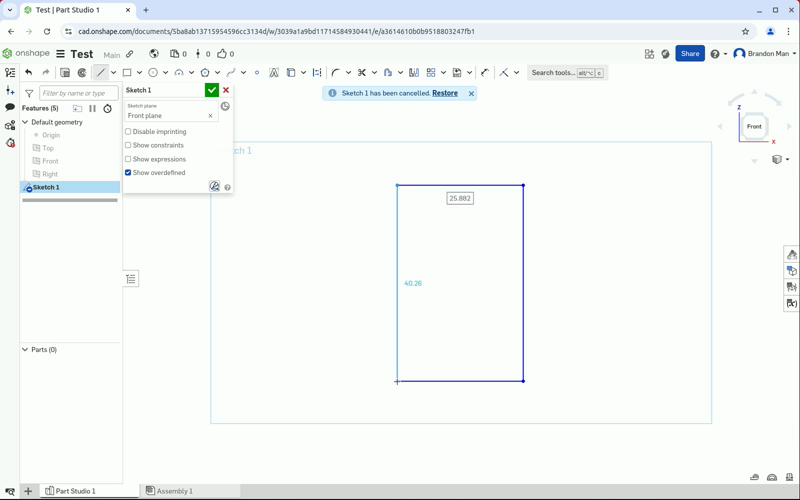
click(397, 381)
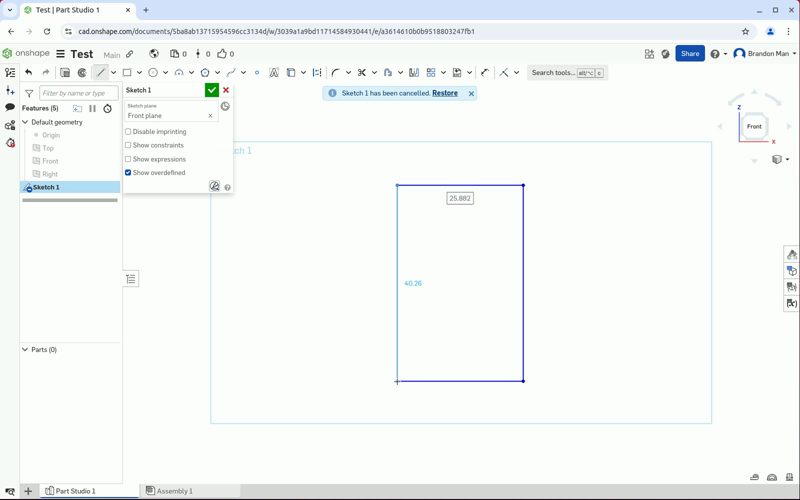
key(esc)
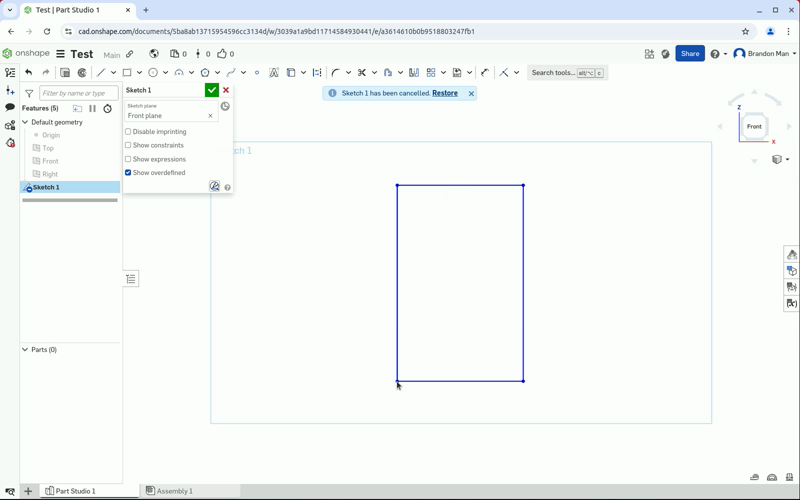
mouse_move(472, 246)
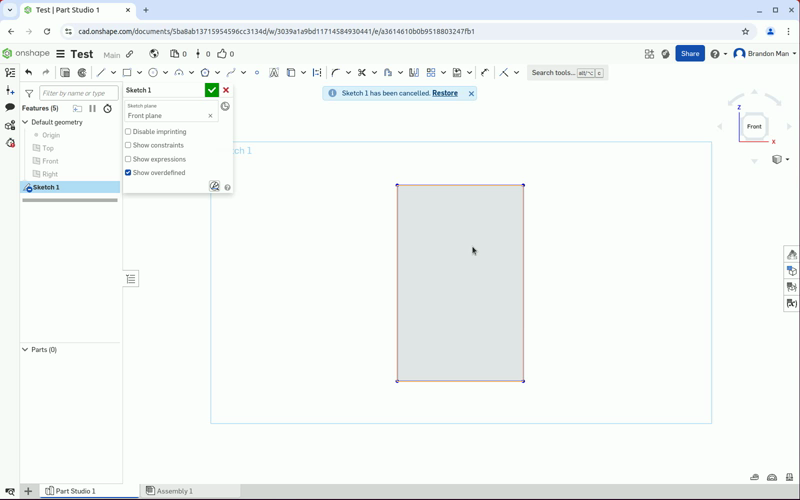
click(472, 246)
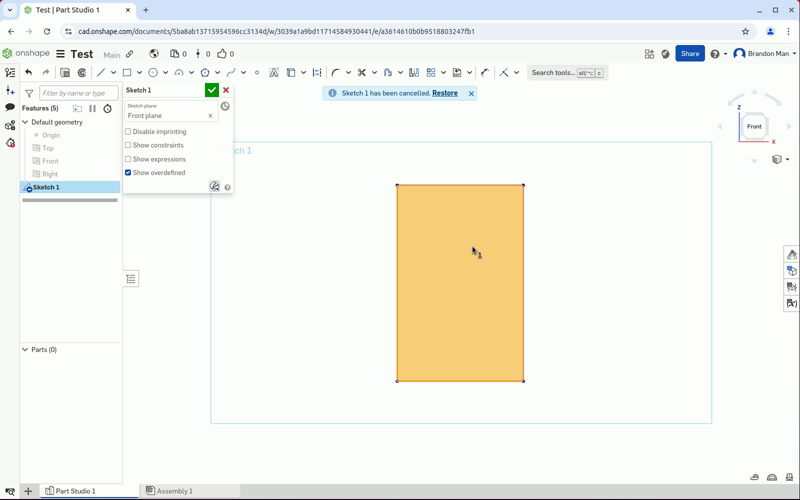
mouse_move(73, 352)
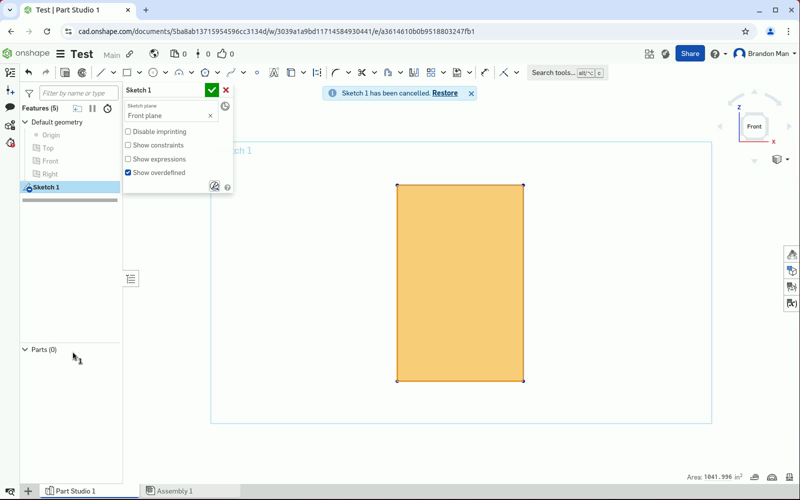
key(shift+y)
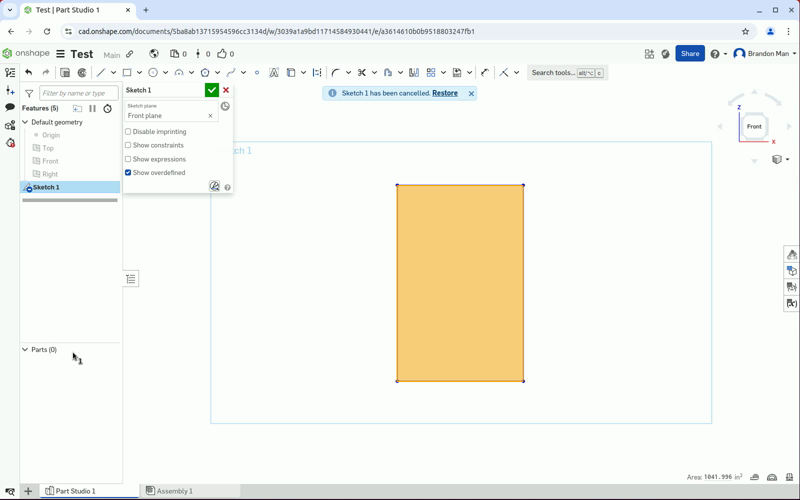
key(shift+e)
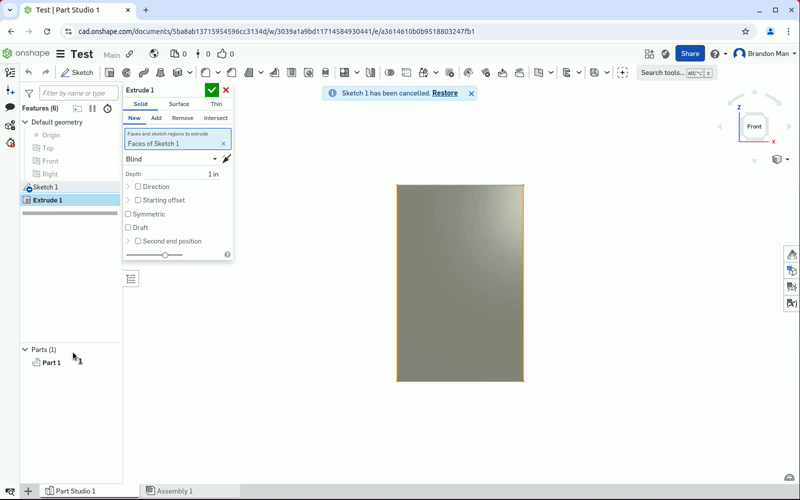
mouse_move(143, 106)
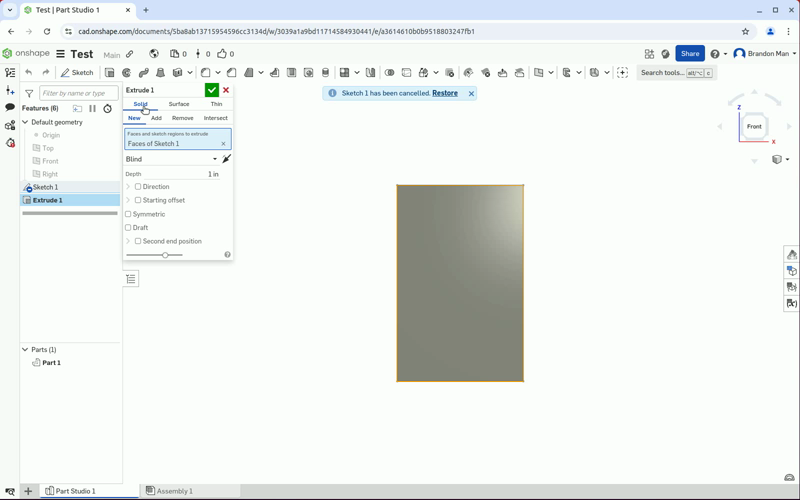
click(143, 106)
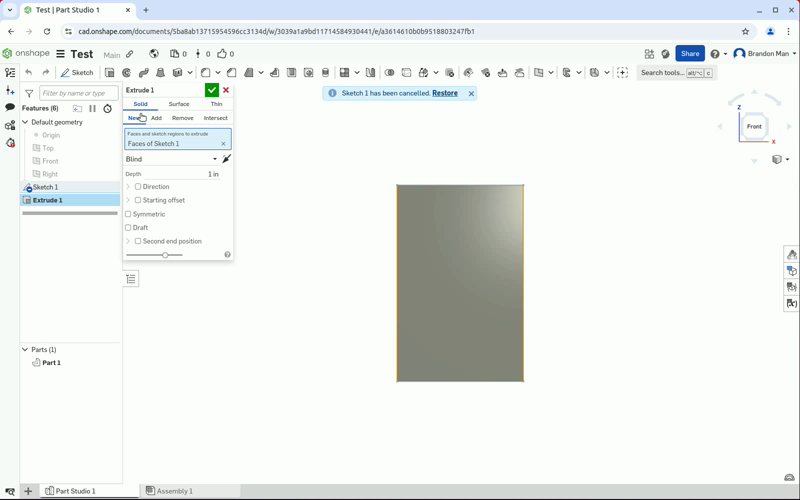
mouse_move(137, 120)
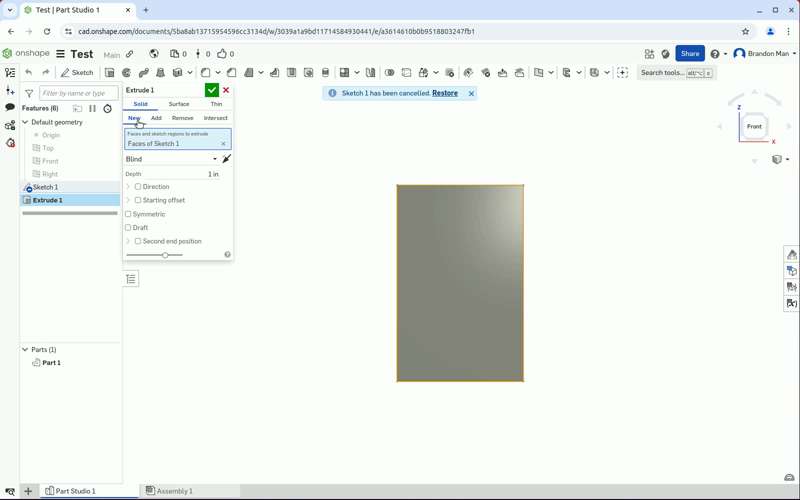
click(137, 120)
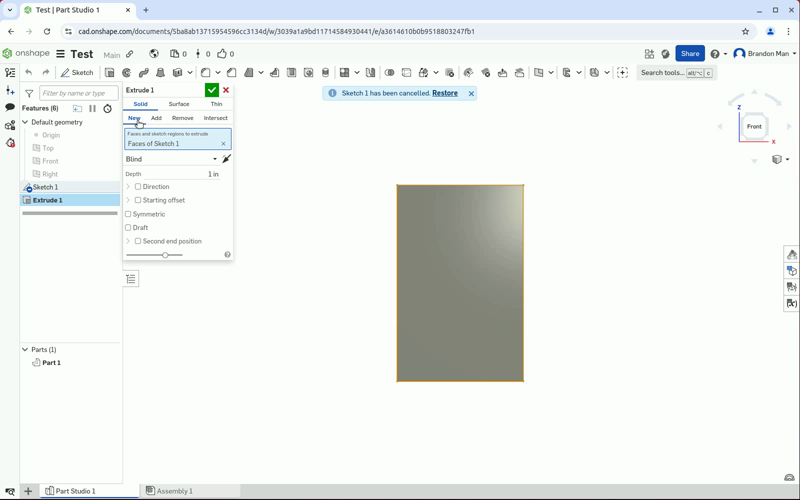
key(tab, 4)
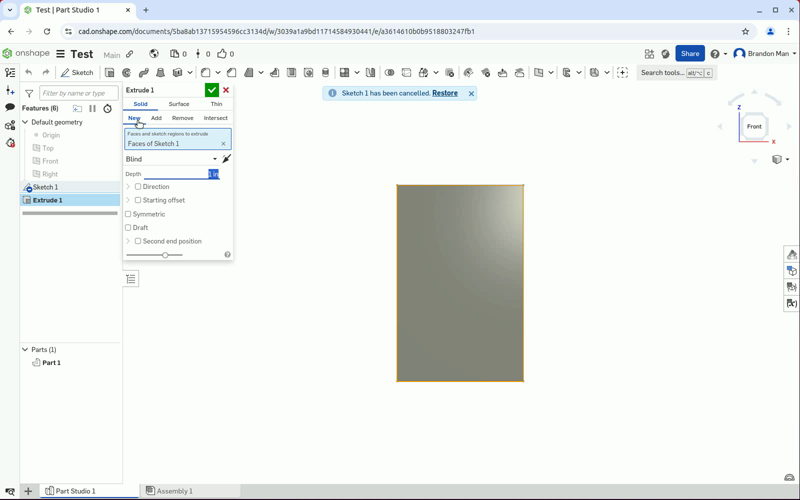
text(23.108)
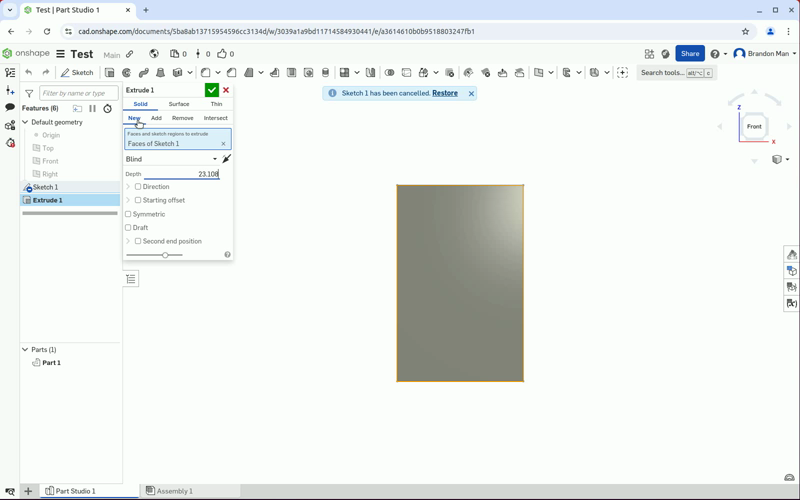
key(enter)
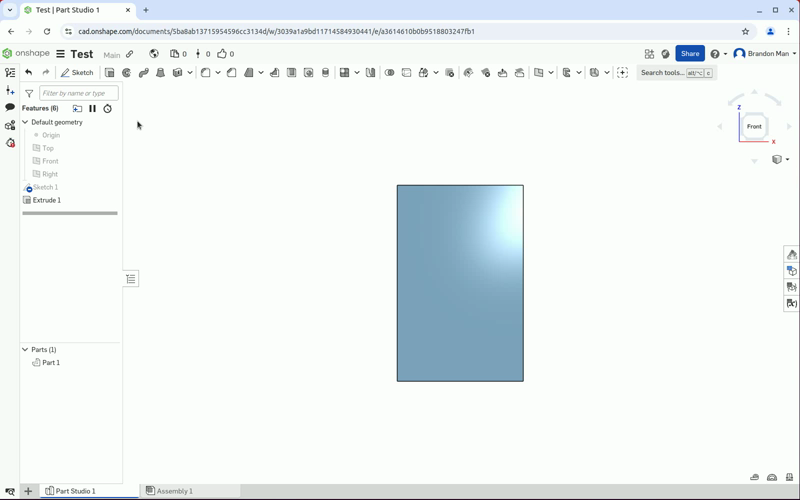
key(shift+h)
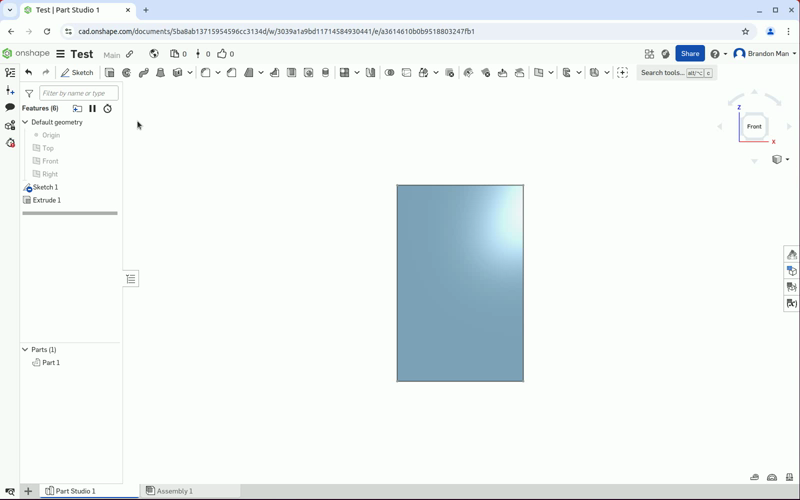
key(shift+h)
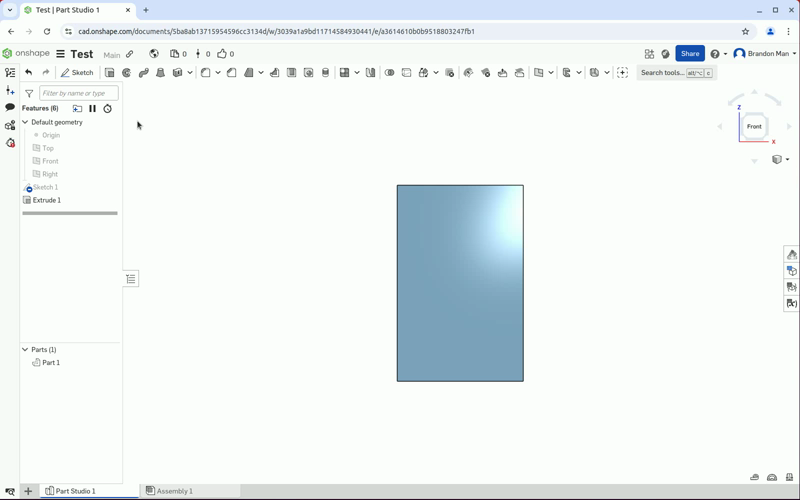
mouse_move(73, 189)
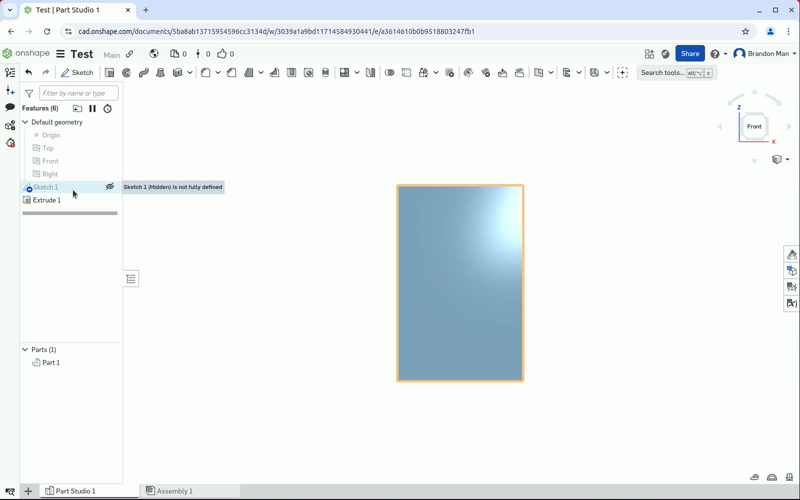
click(73, 189)
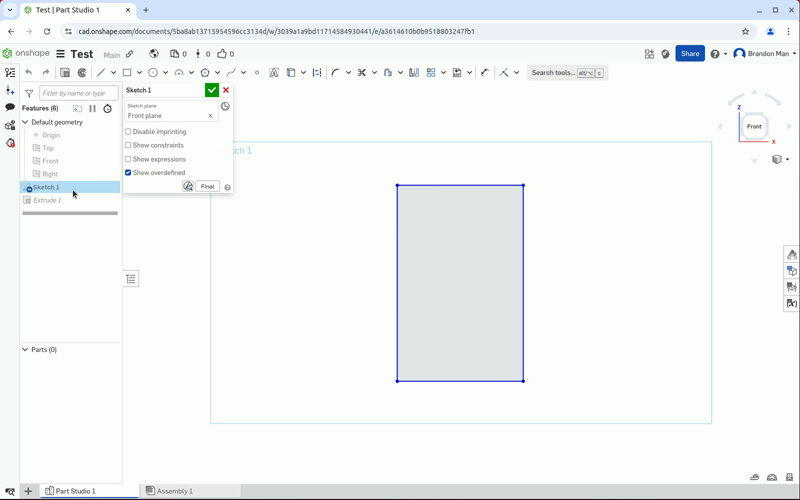
mouse_move(229, 92)
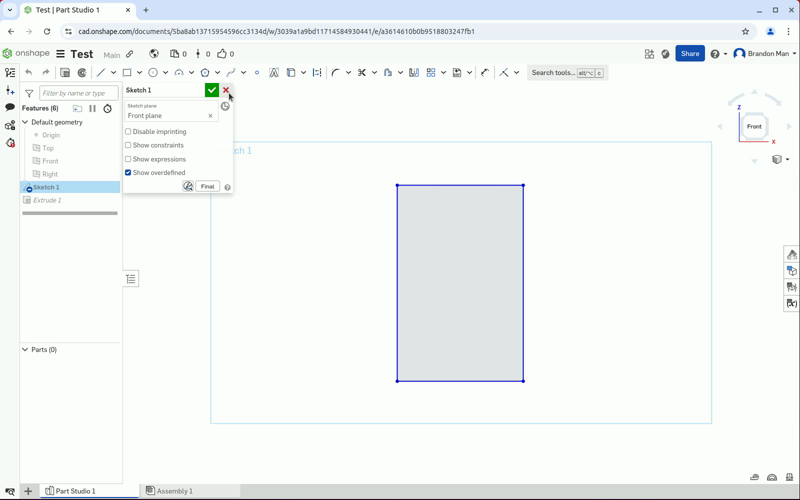
click(229, 92)
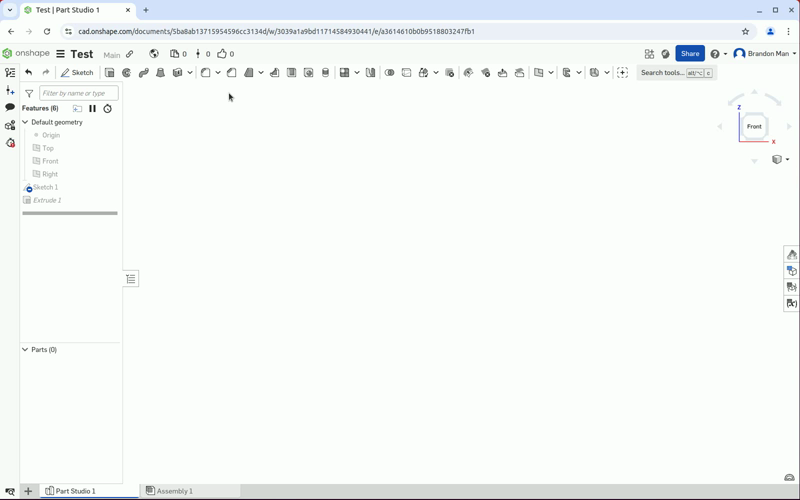
mouse_move(73, 352)
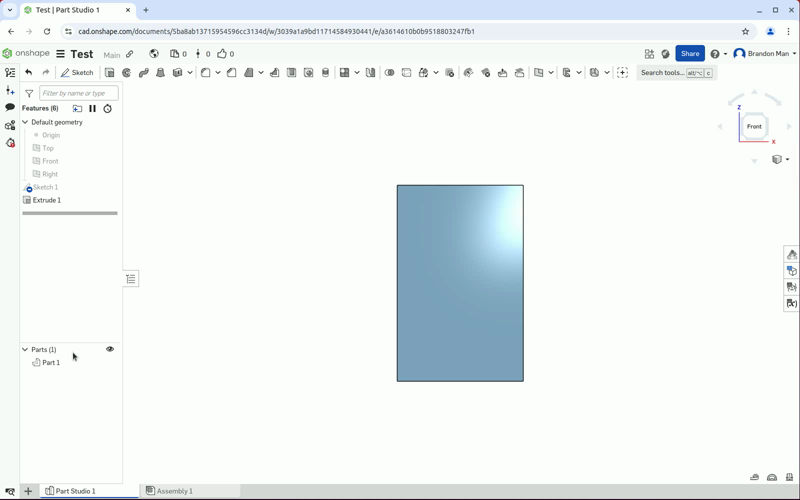
key(y)
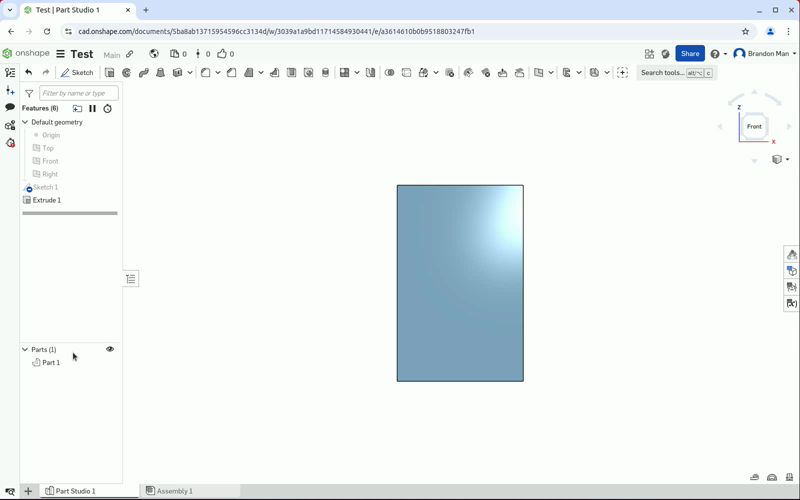
key(shift+p)
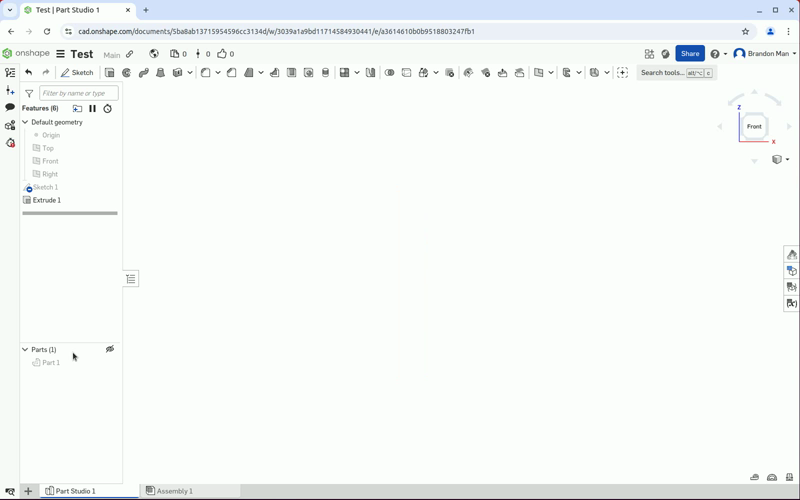
key(space)
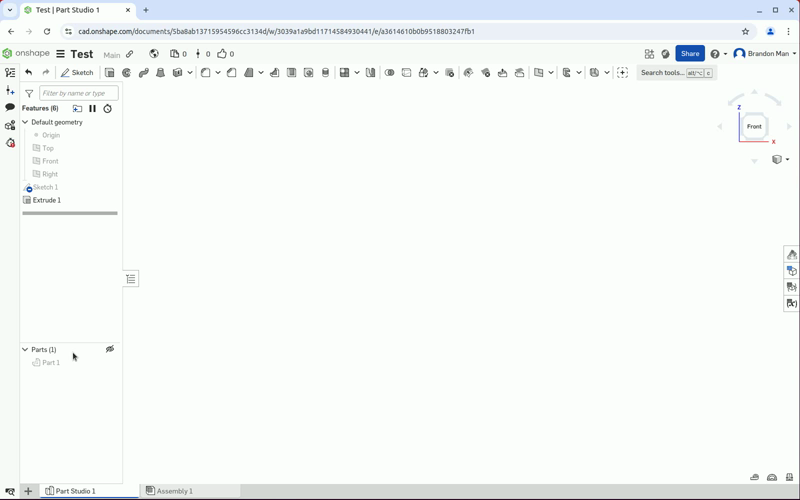
key_down(shift)
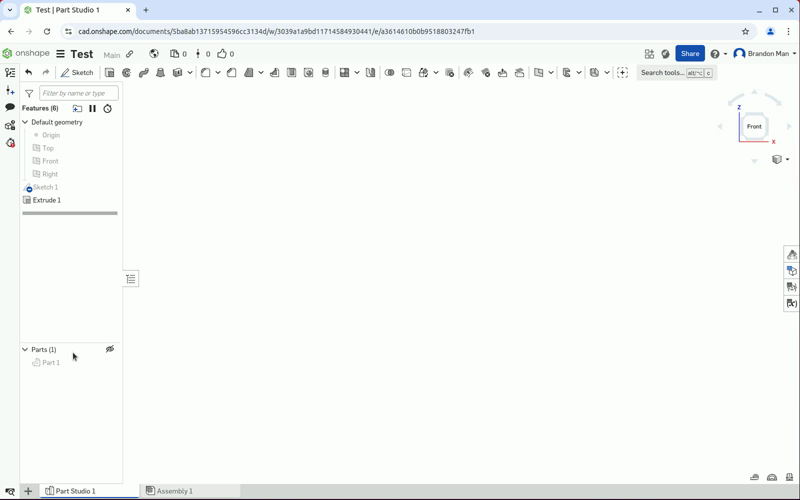
key(down)
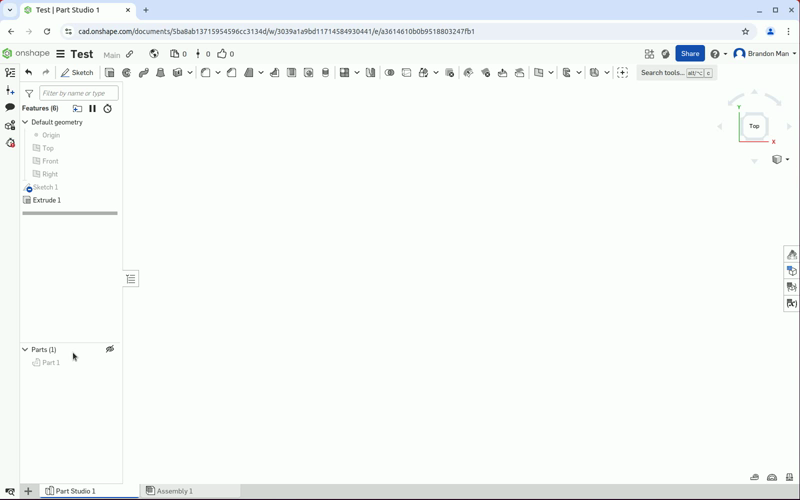
key_up(shift)
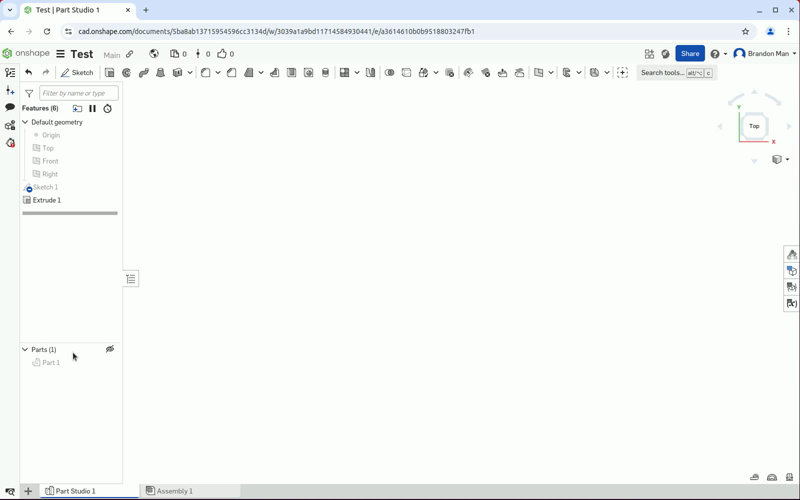
mouse_move(73, 352)
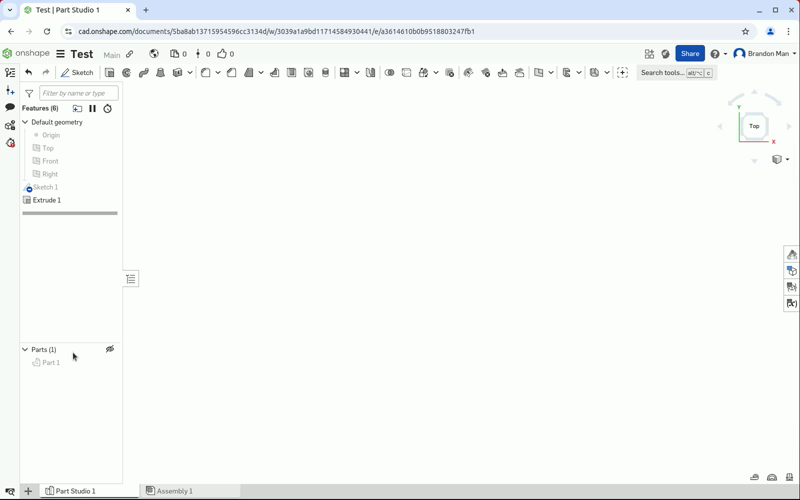
key(shift+y)
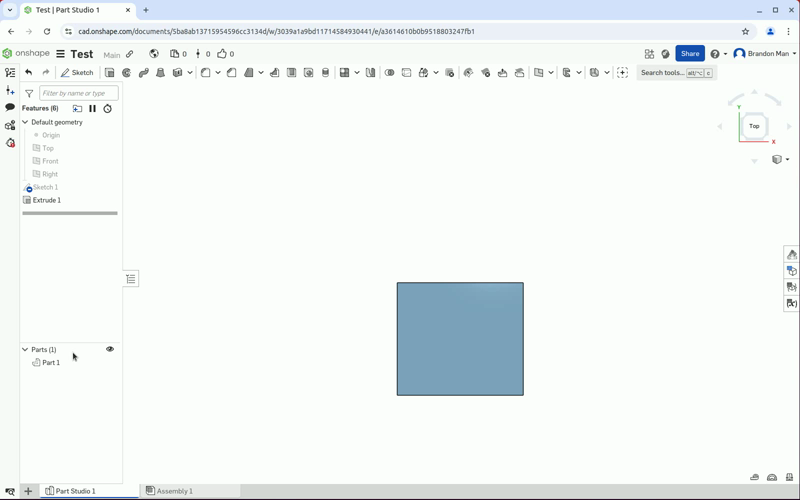
mouse_move(541, 75)
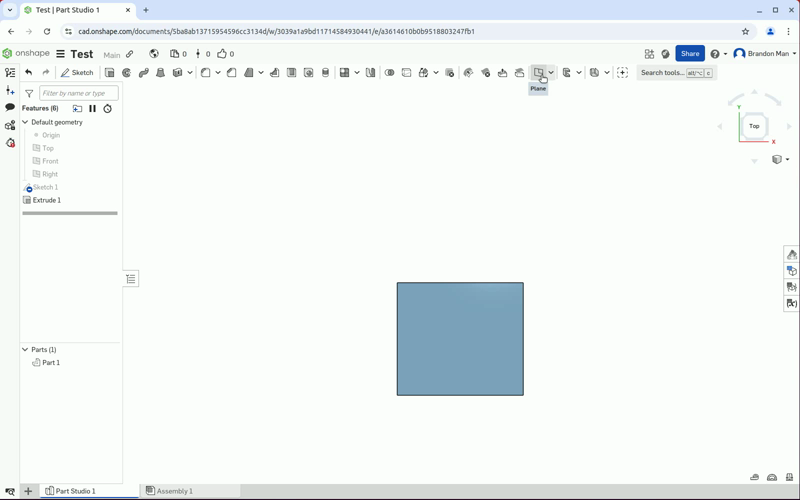
click(541, 75)
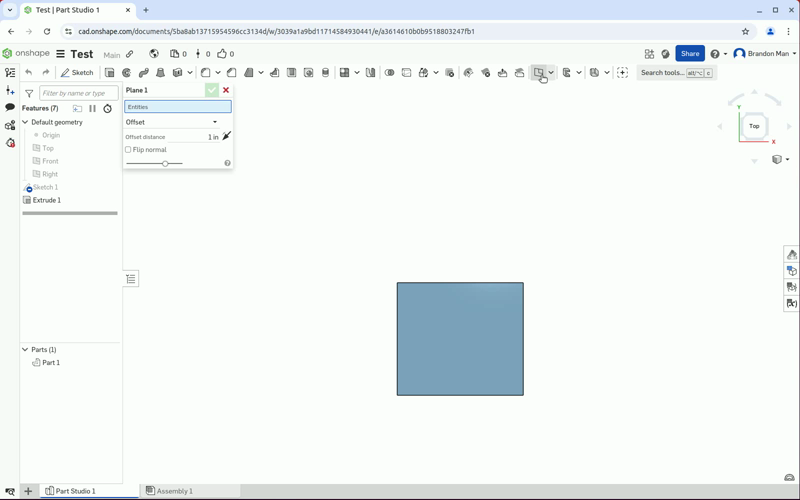
mouse_move(73, 150)
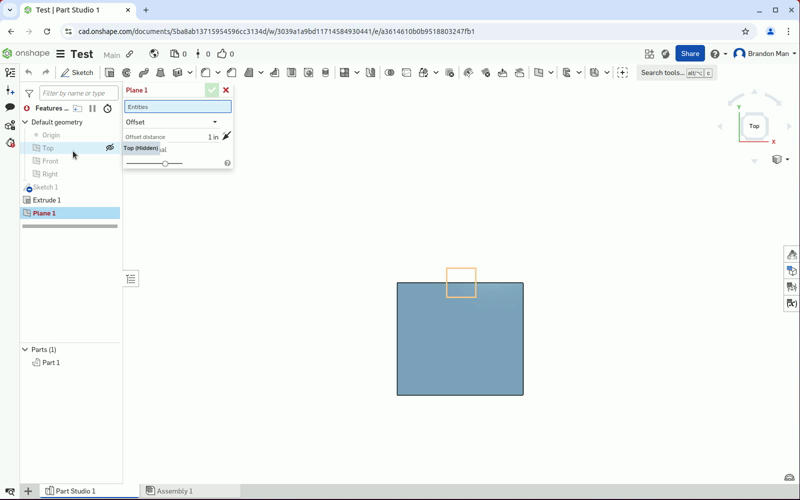
click(73, 150)
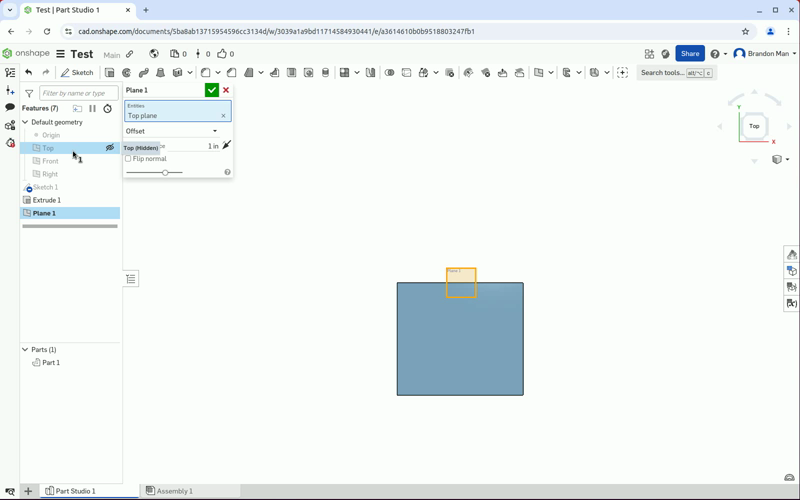
key(tab, 2)
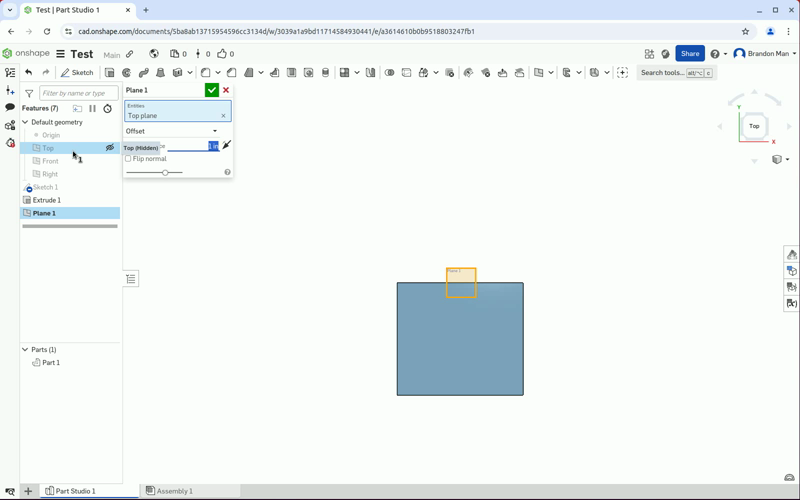
text(20.212)
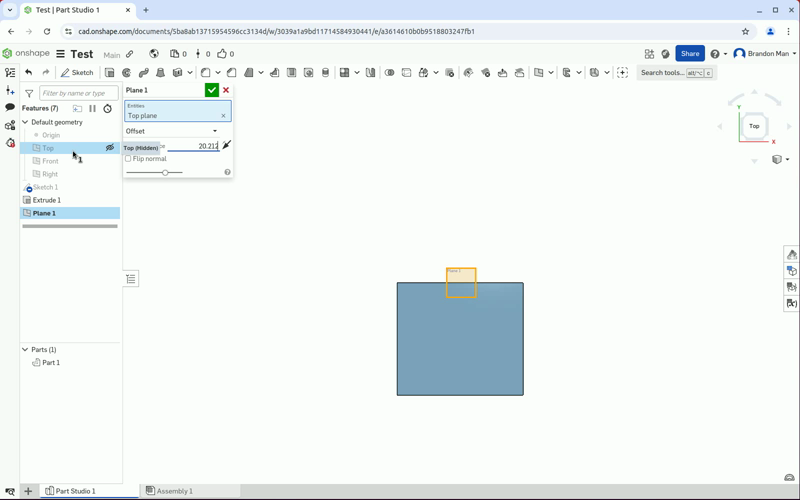
key(enter, 2)
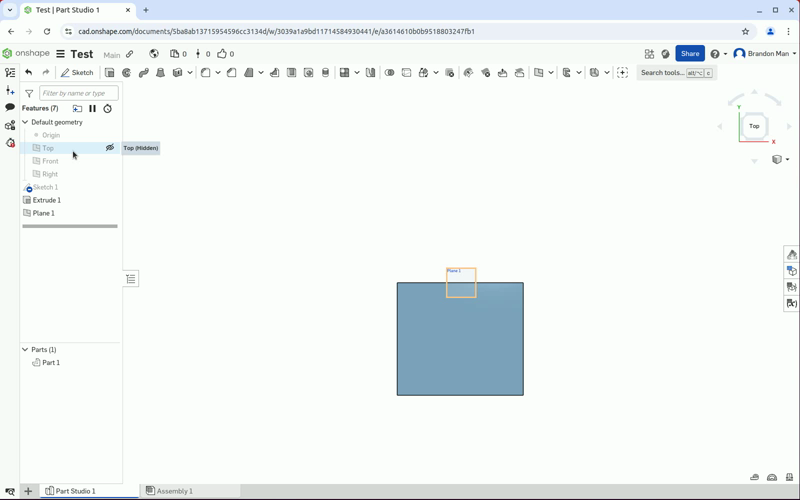
key(shift+s)
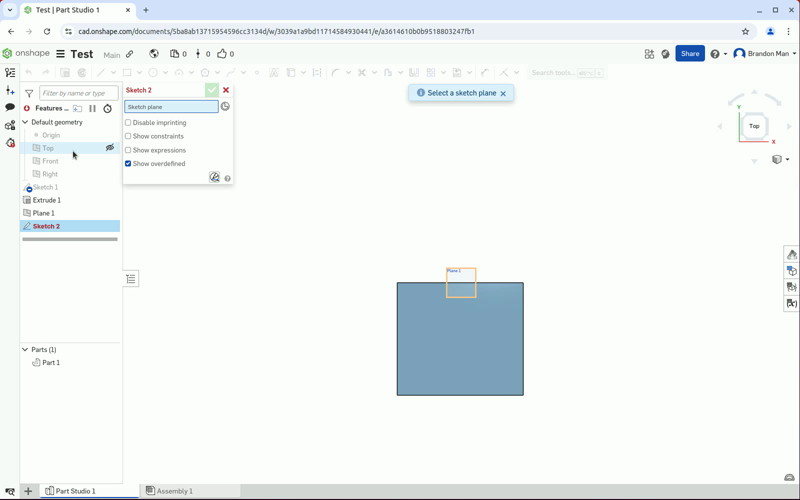
mouse_move(73, 215)
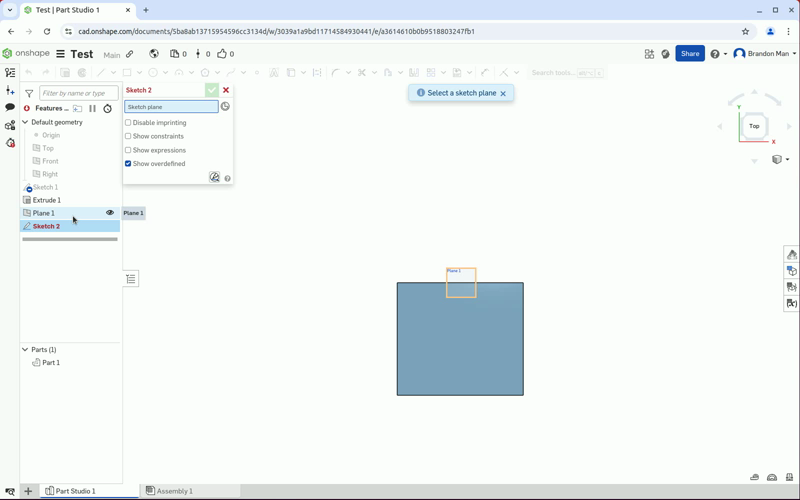
click(73, 215)
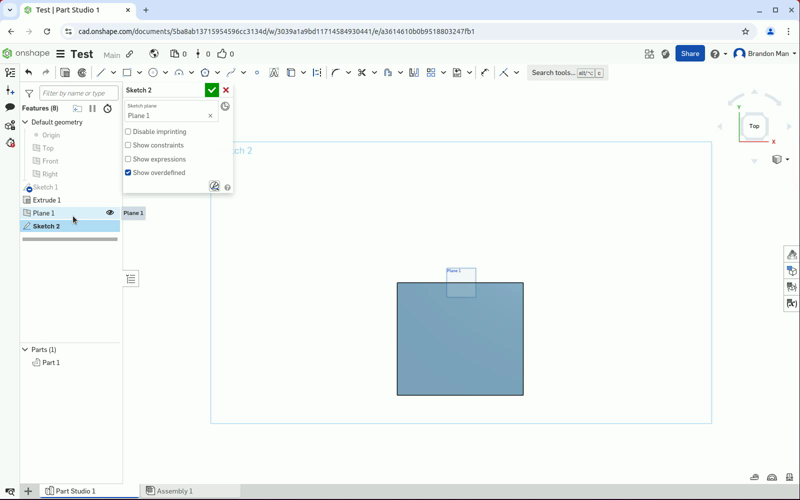
mouse_move(73, 352)
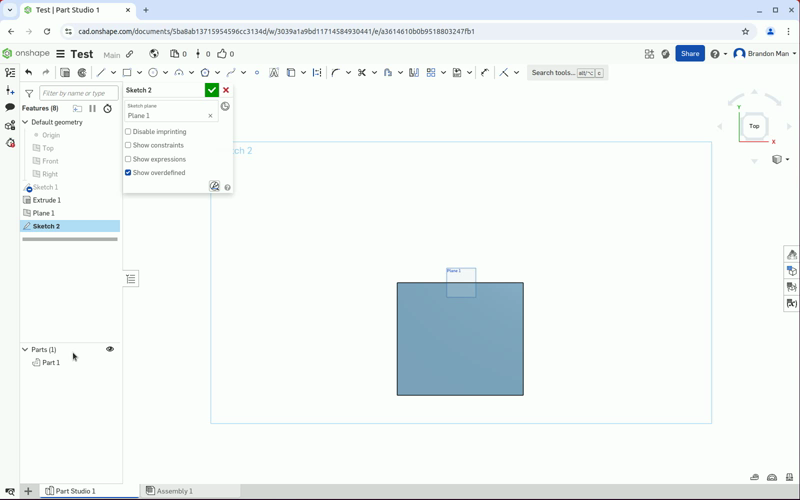
key(y)
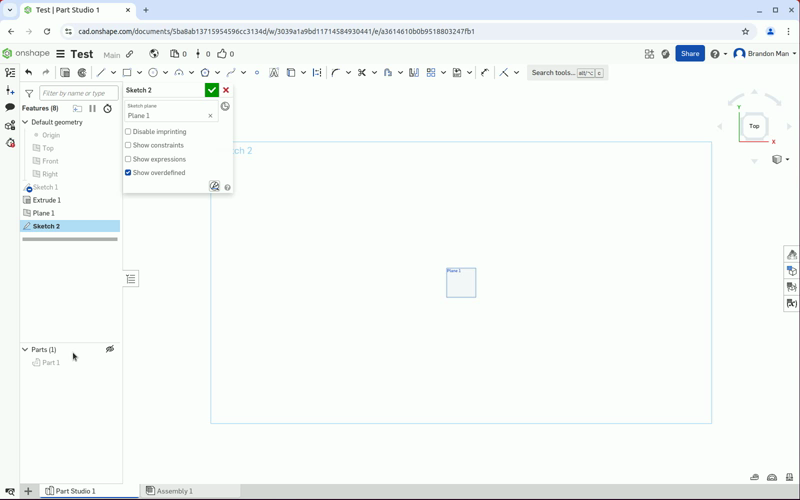
key(l)
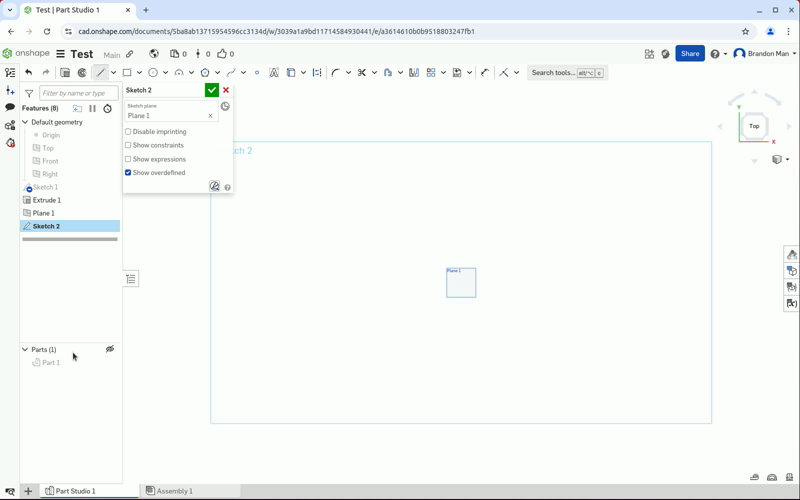
key_down(shift)
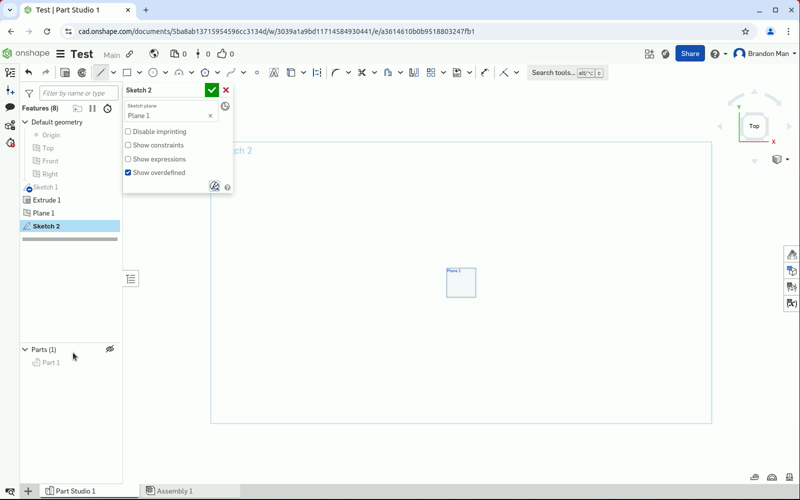
mouse_move(404, 332)
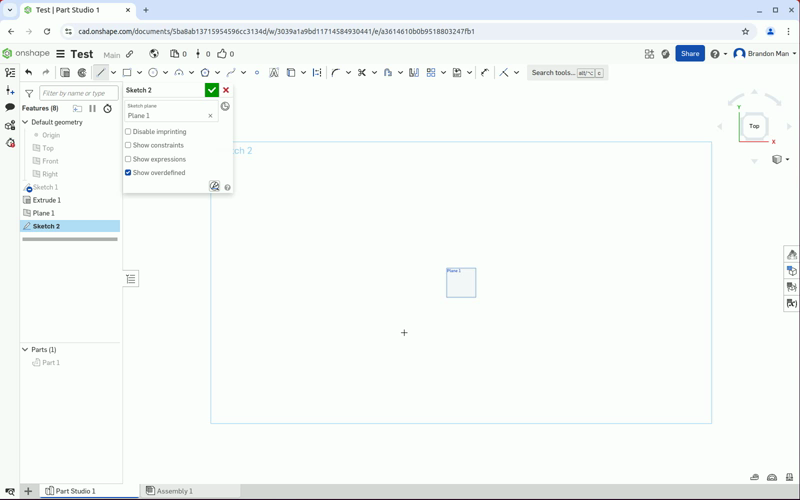
click(404, 332)
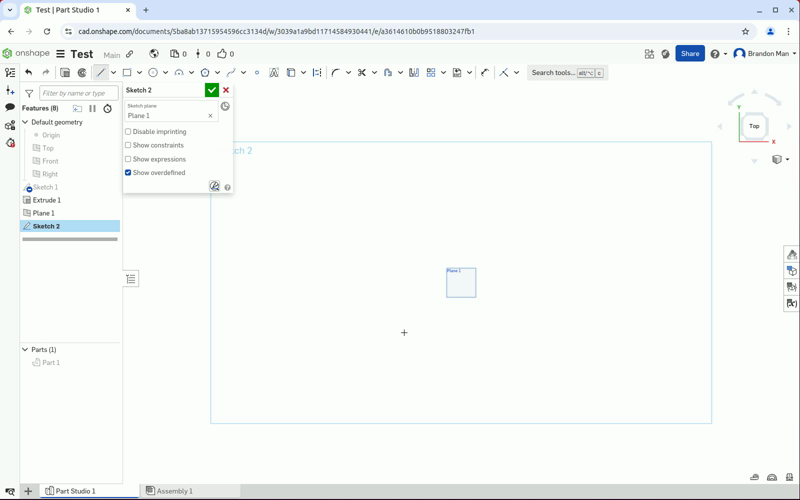
key_up(shift)
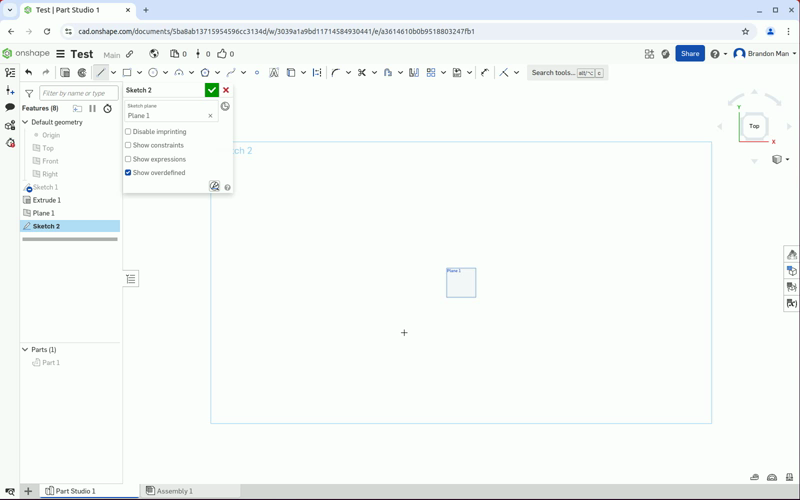
key_down(shift)
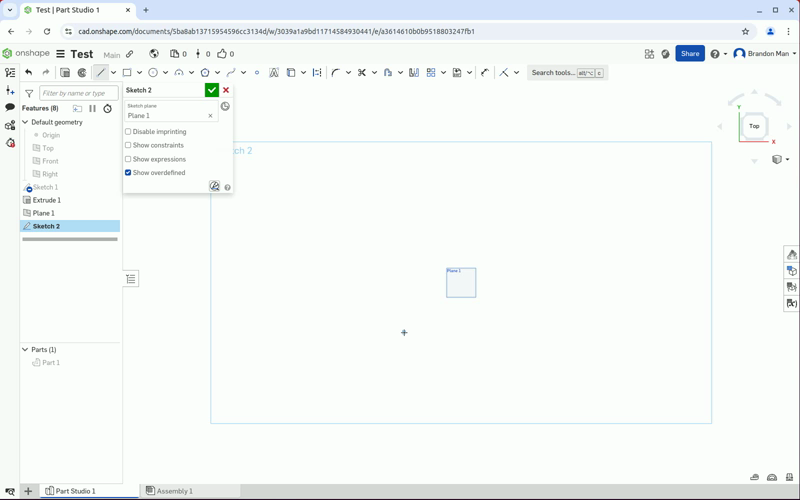
mouse_move(434, 332)
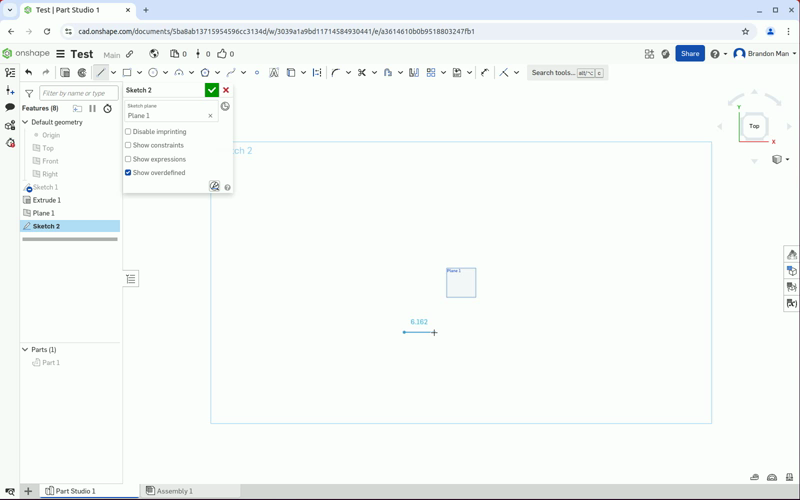
mouse_move(447, 332)
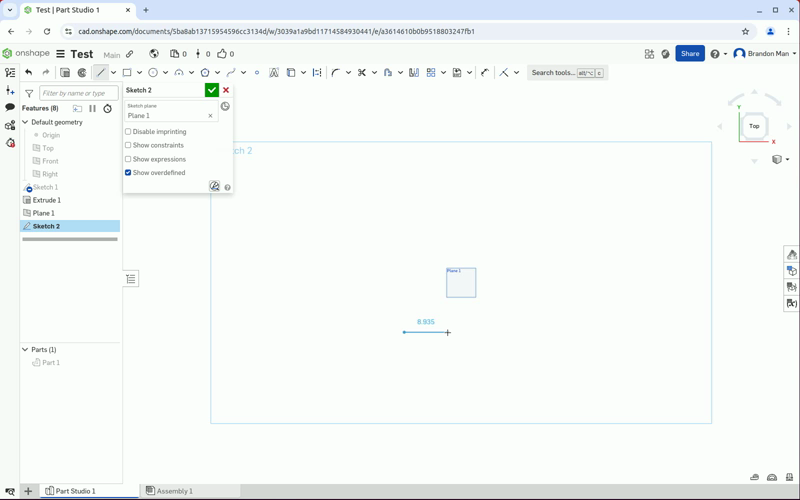
click(447, 332)
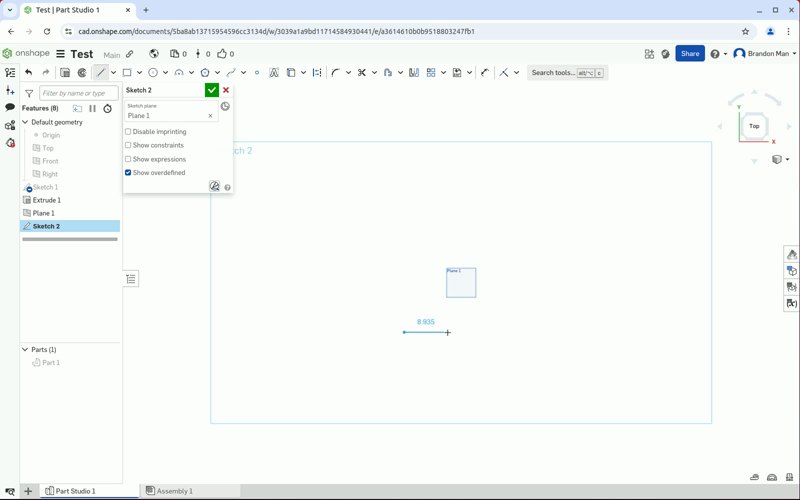
key_up(shift)
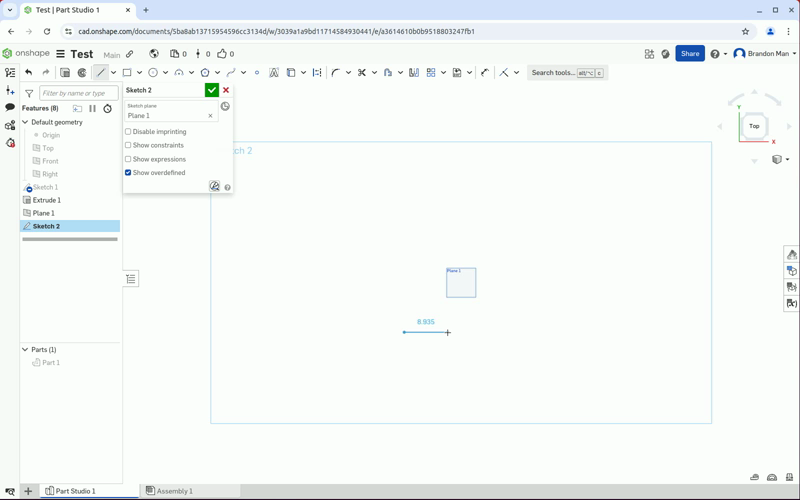
key_down(shift)
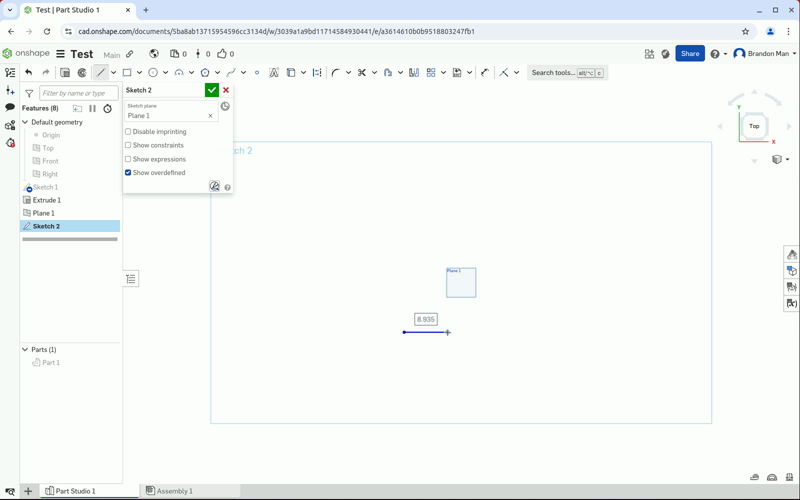
mouse_move(477, 332)
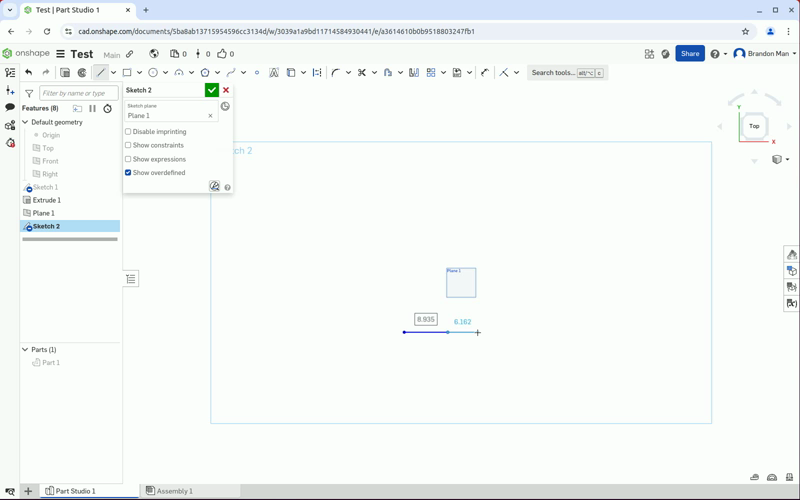
mouse_move(447, 289)
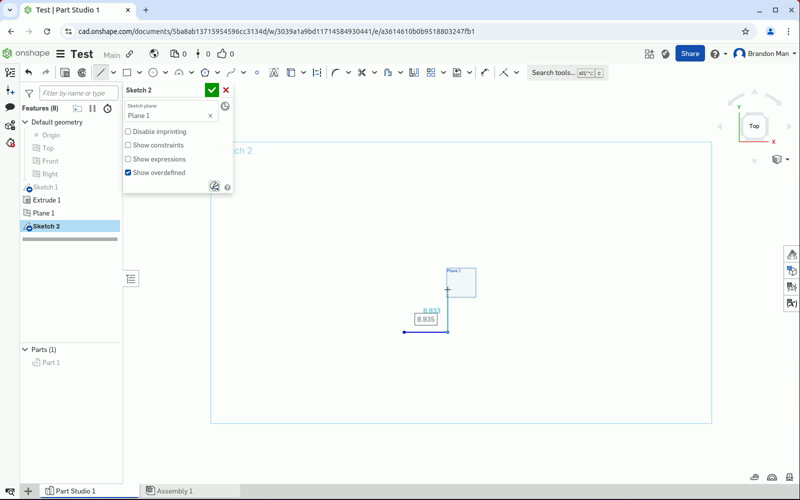
click(447, 289)
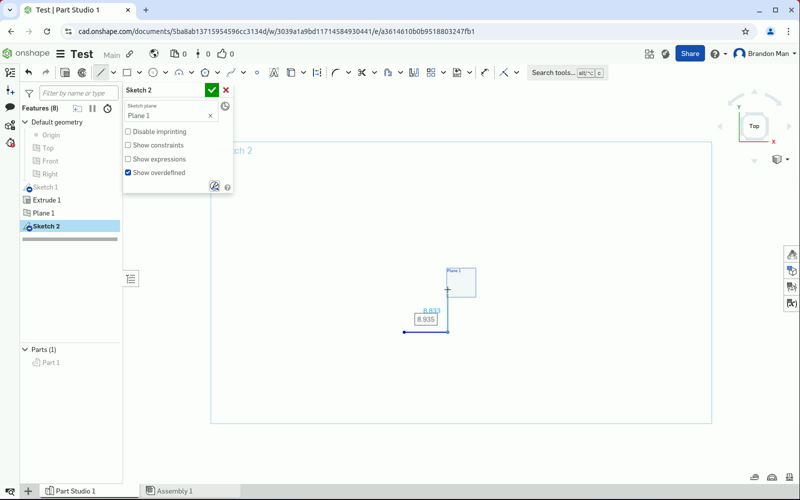
key_up(shift)
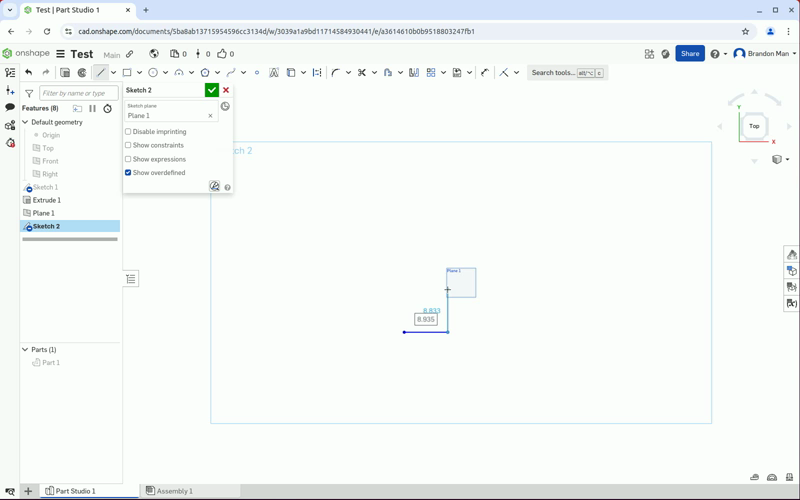
key_down(shift)
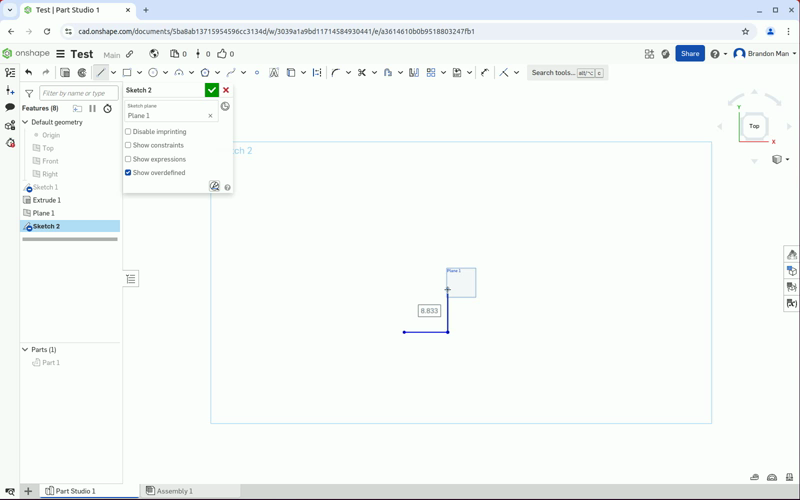
mouse_move(477, 289)
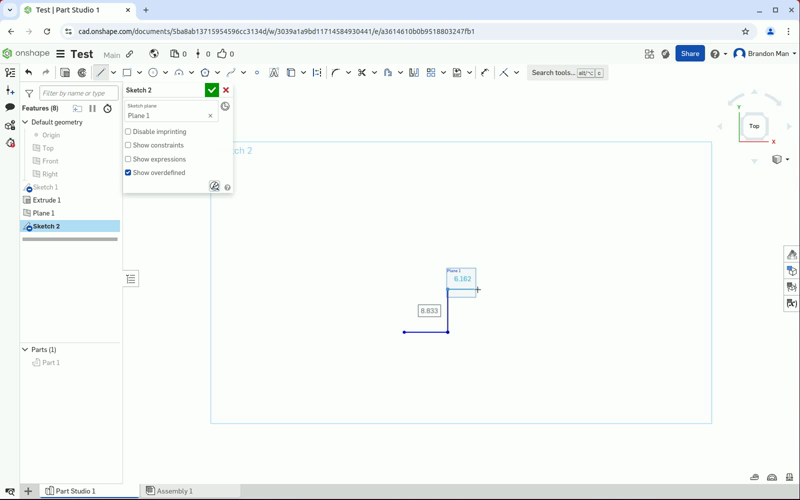
mouse_move(404, 289)
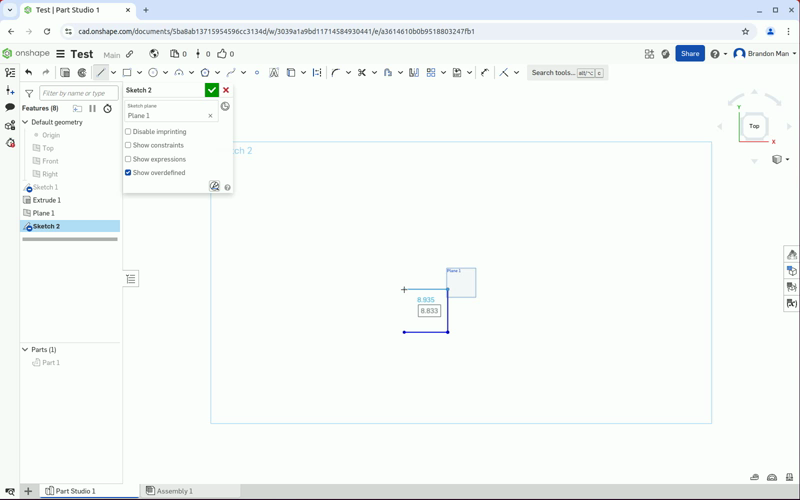
click(404, 289)
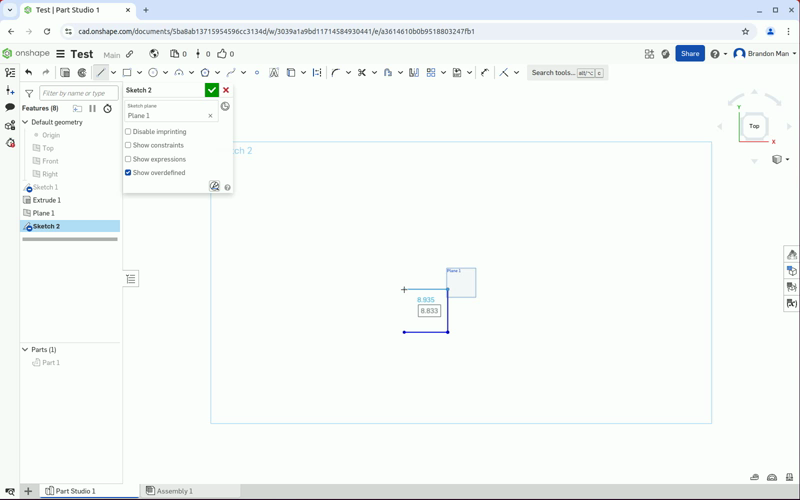
key_up(shift)
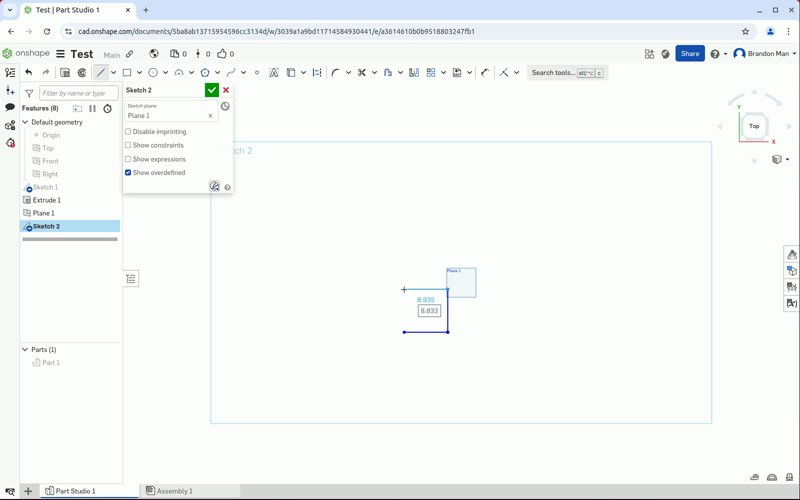
mouse_move(434, 289)
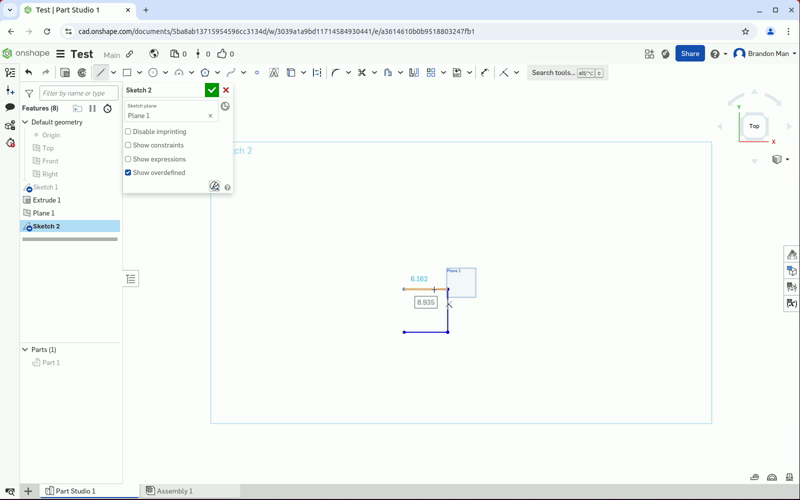
key_down(shift)
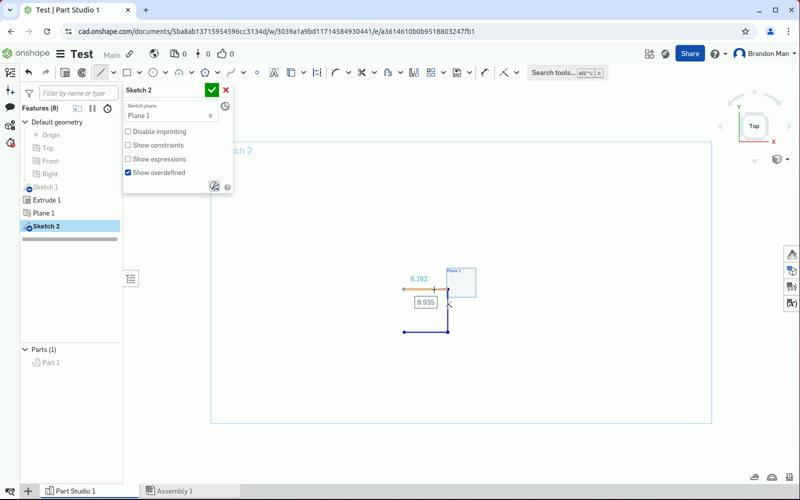
mouse_move(404, 332)
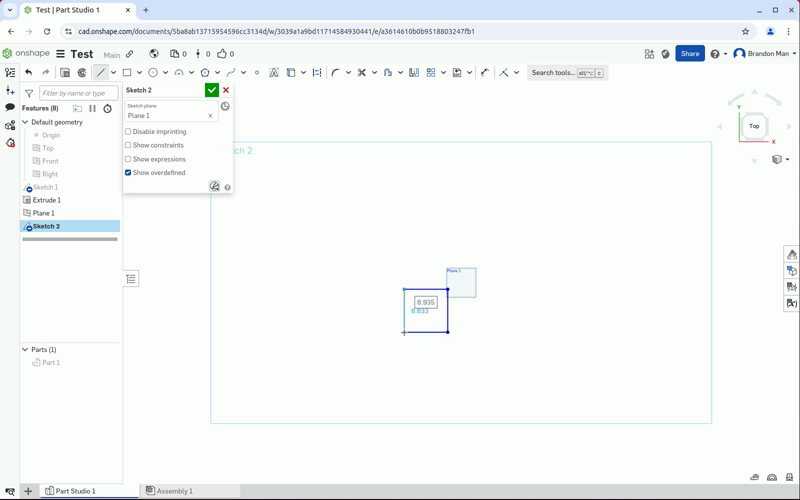
key_up(shift)
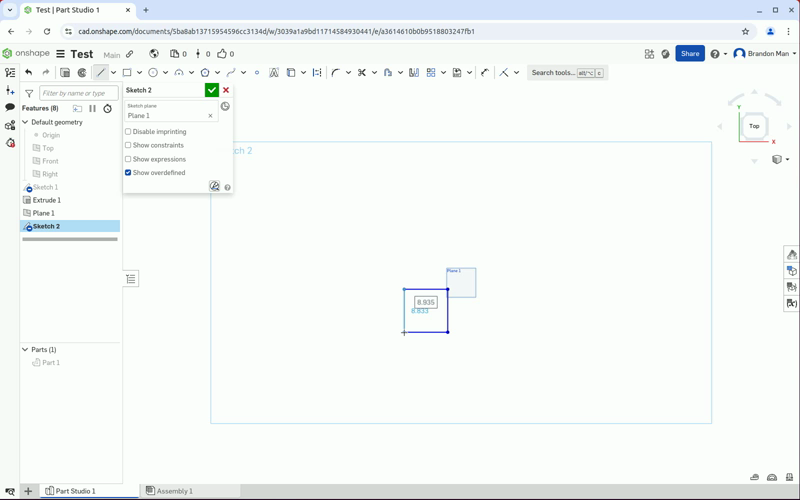
click(404, 332)
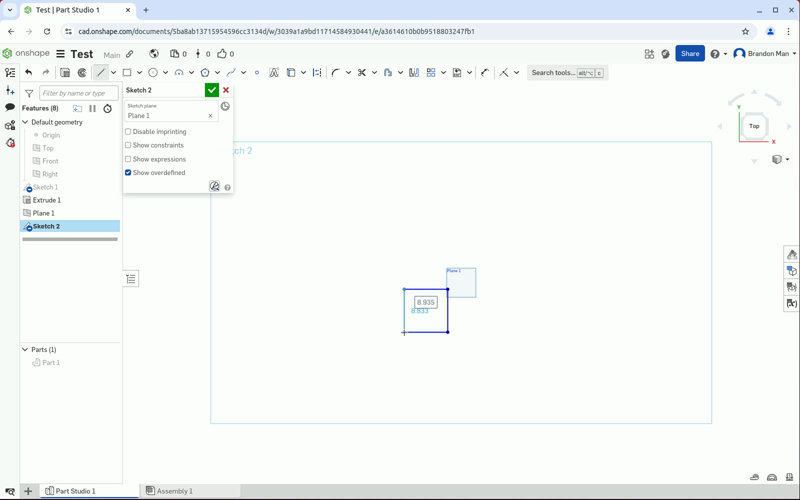
key(esc)
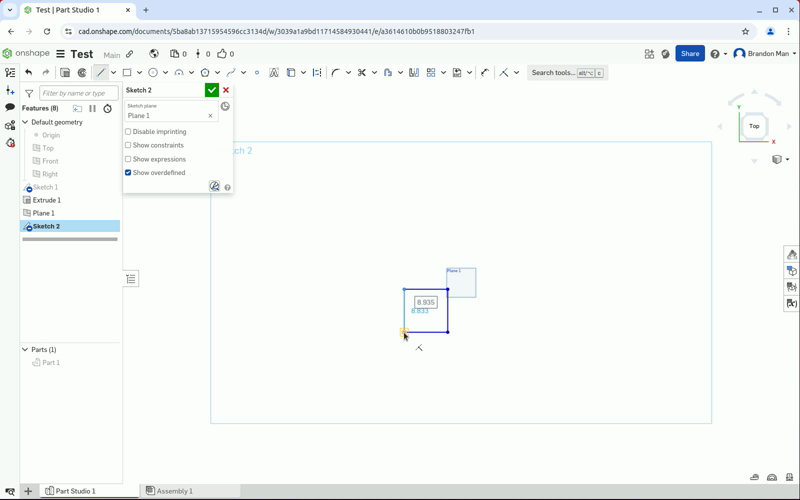
mouse_move(416, 295)
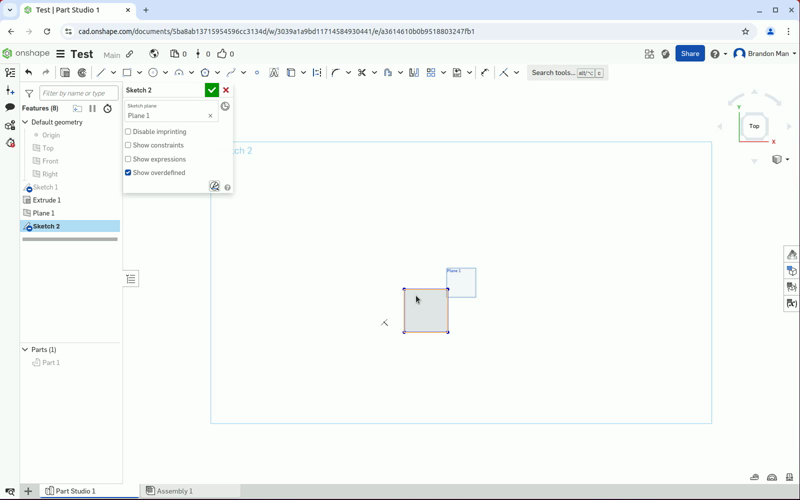
click(416, 295)
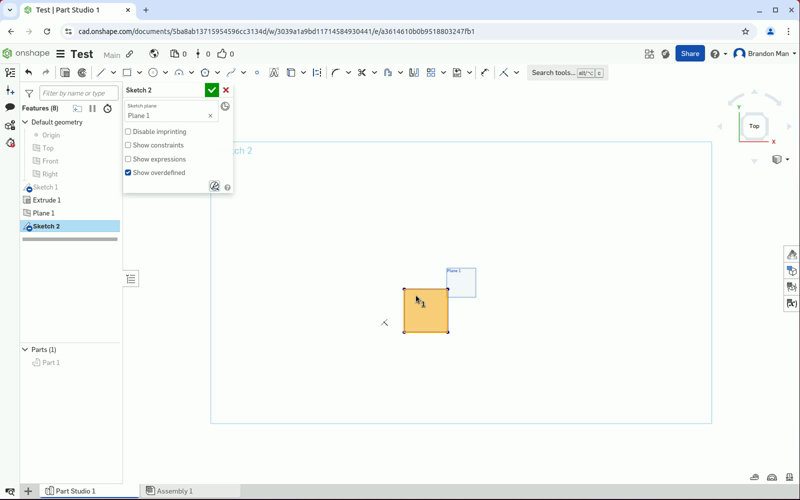
mouse_move(73, 352)
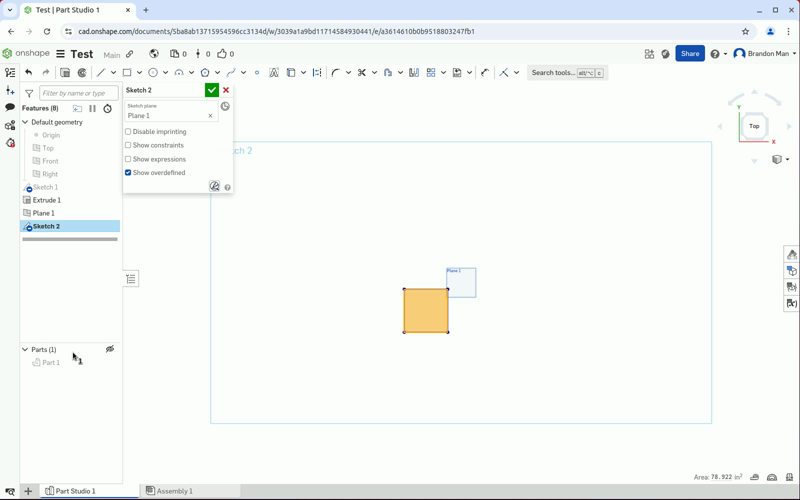
key(shift+y)
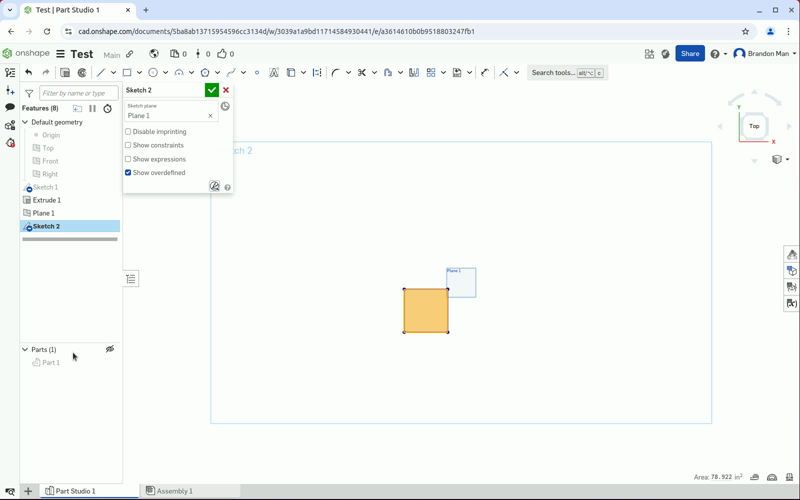
key(shift+e)
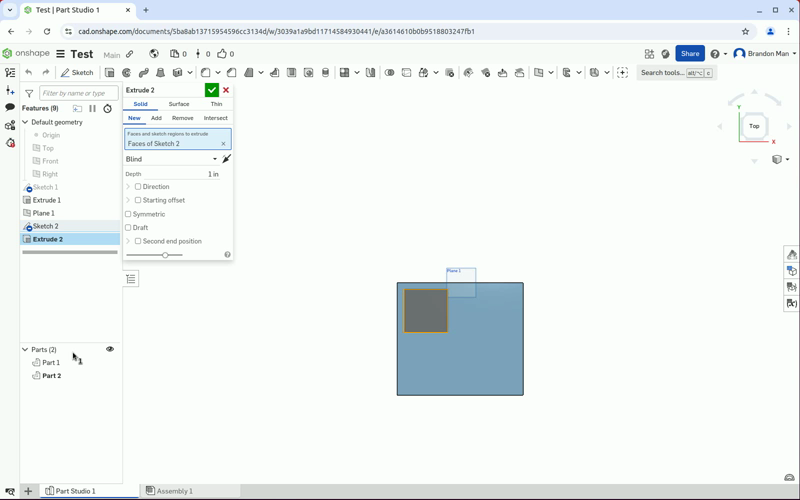
mouse_move(143, 106)
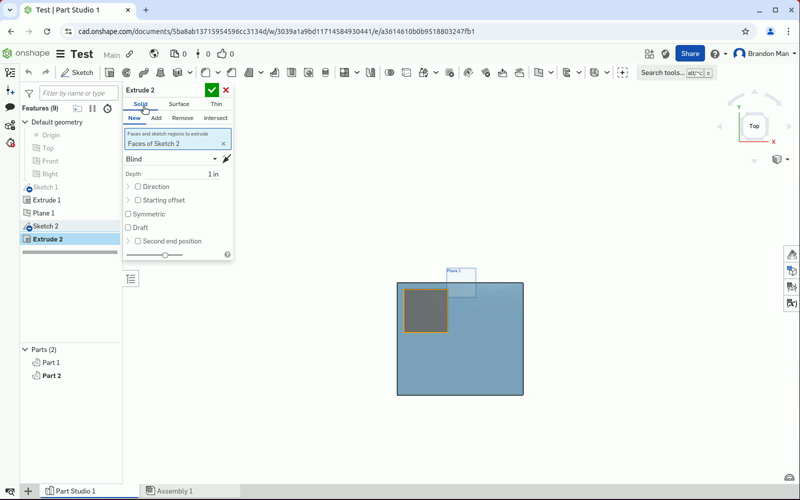
click(143, 106)
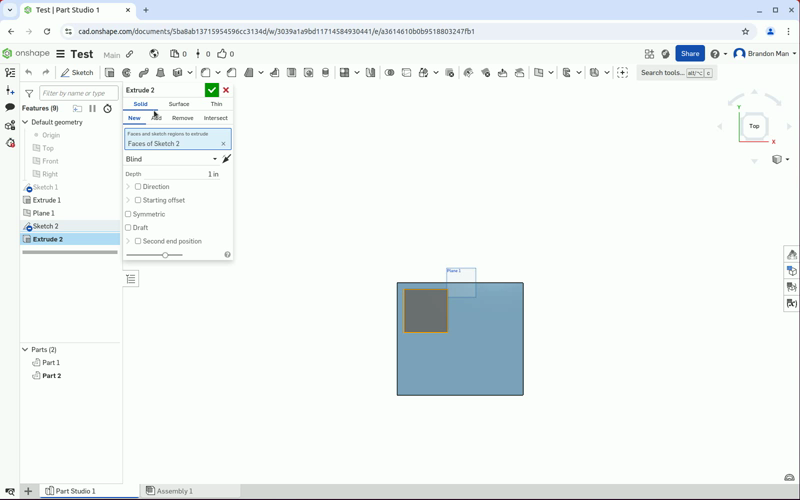
mouse_move(186, 120)
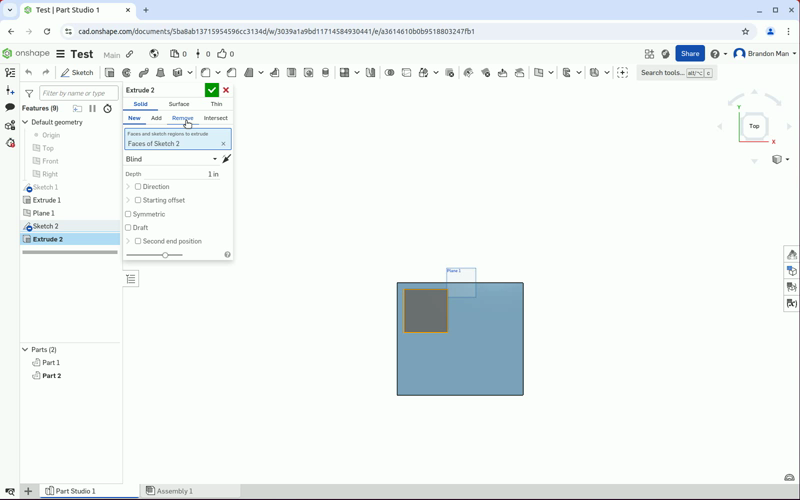
click(186, 120)
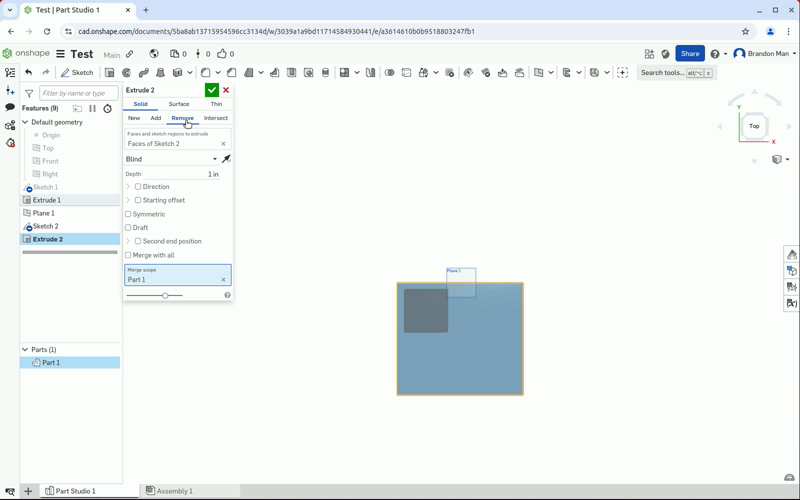
key(tab, 4)
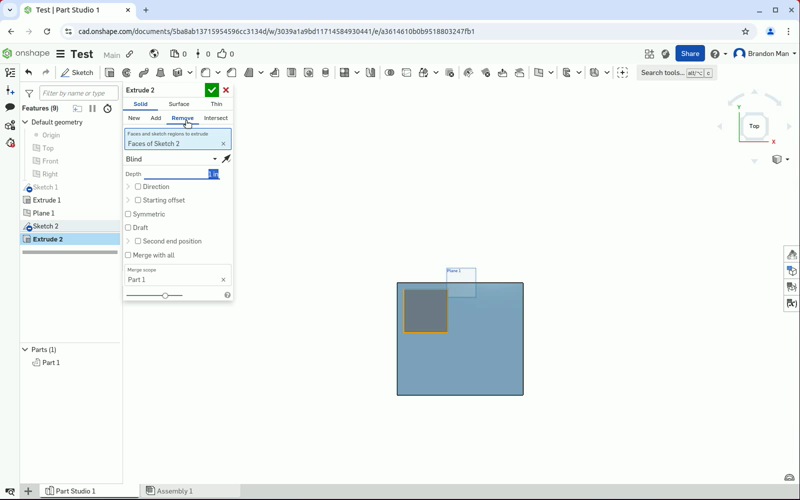
text(30.811)
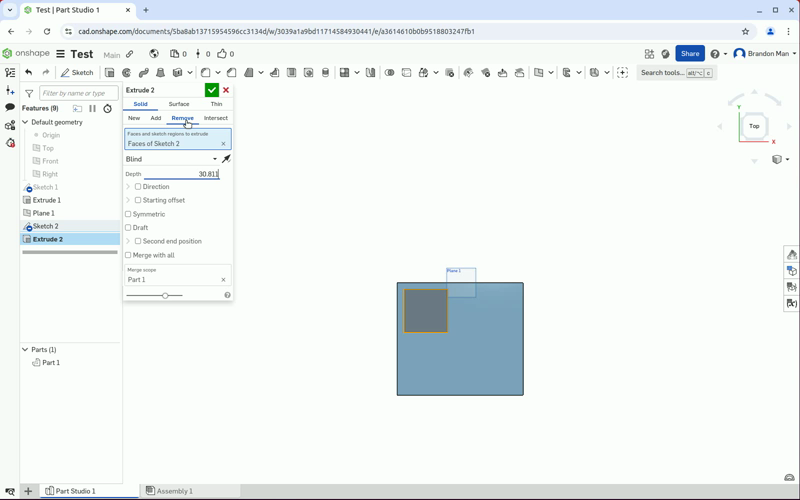
key(tab, 6)
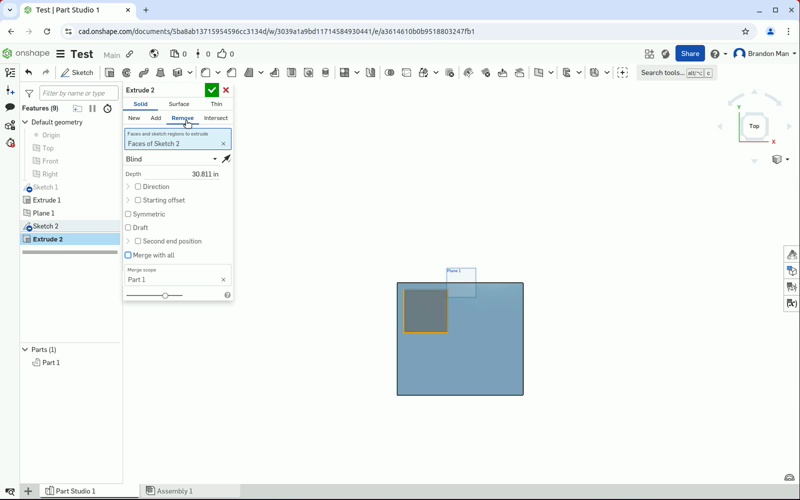
key(space)
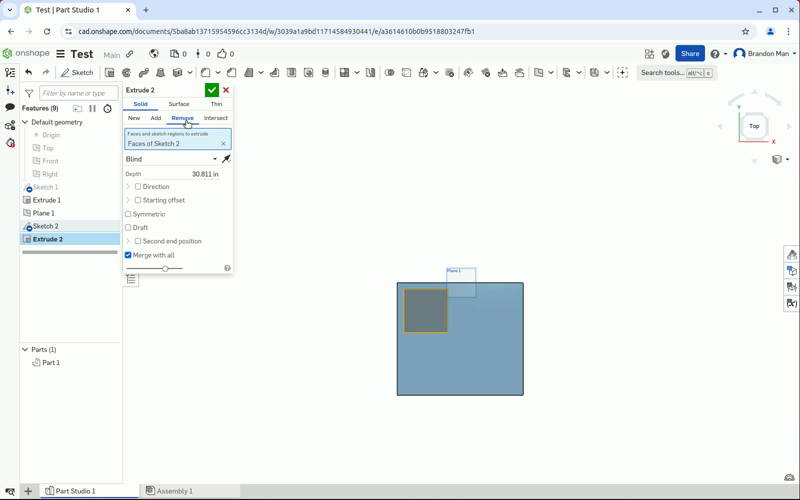
key(enter)
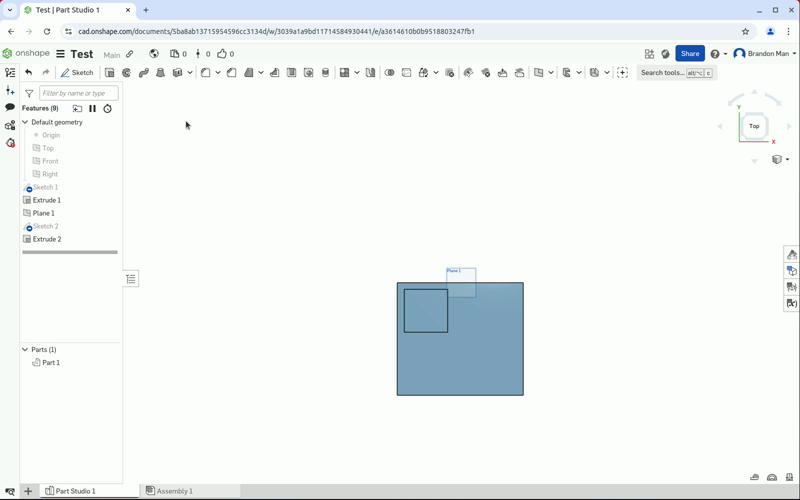
key(shift+h)
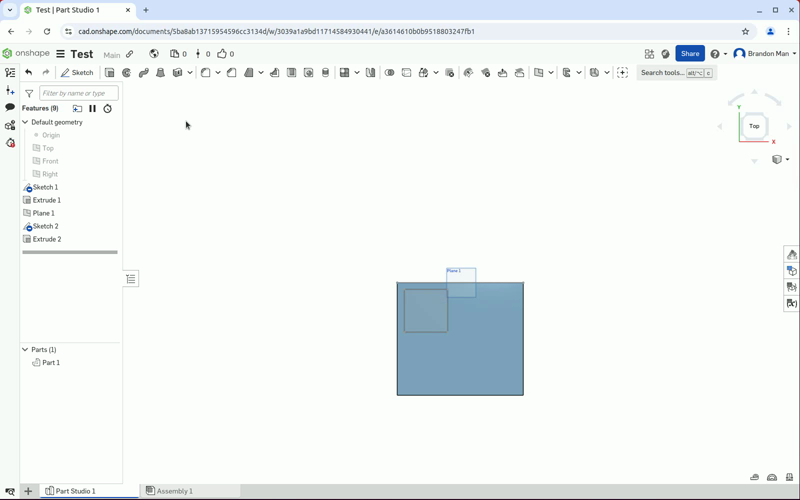
key(shift+h)
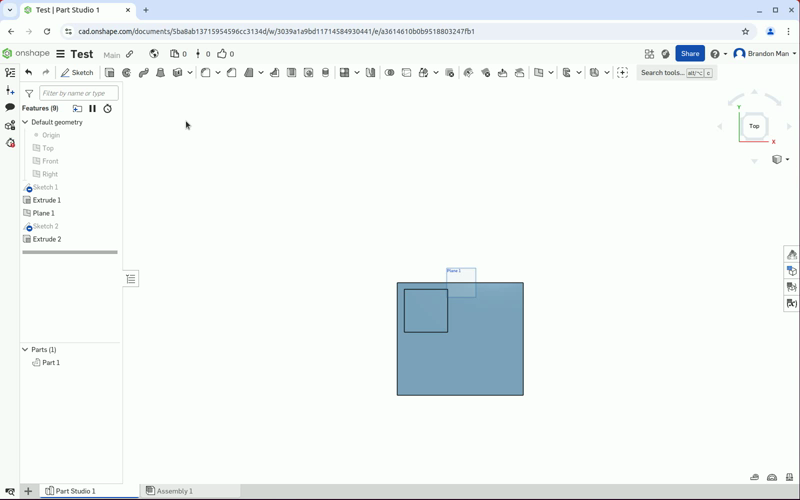
mouse_move(73, 189)
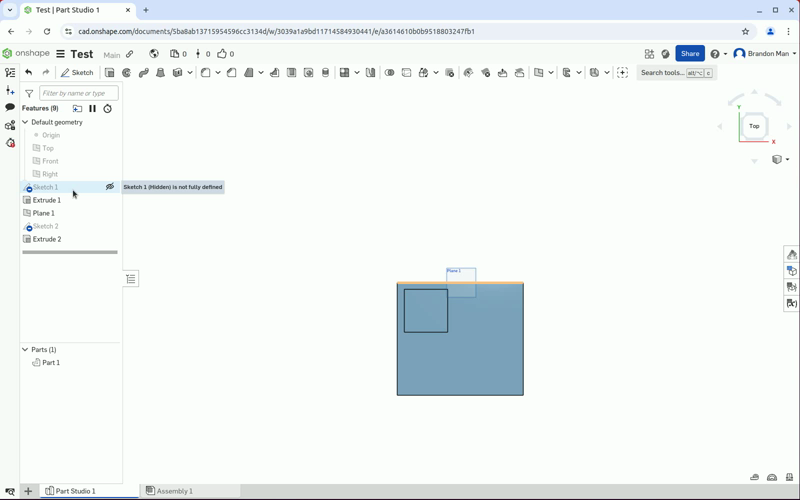
click(73, 189)
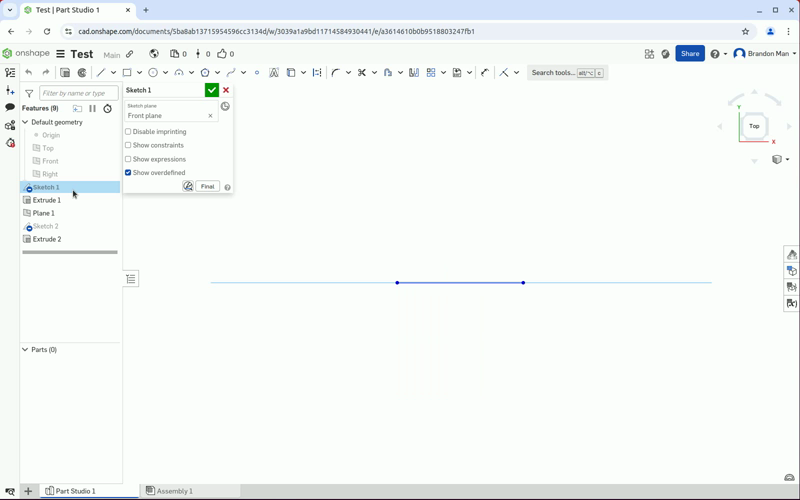
mouse_move(229, 92)
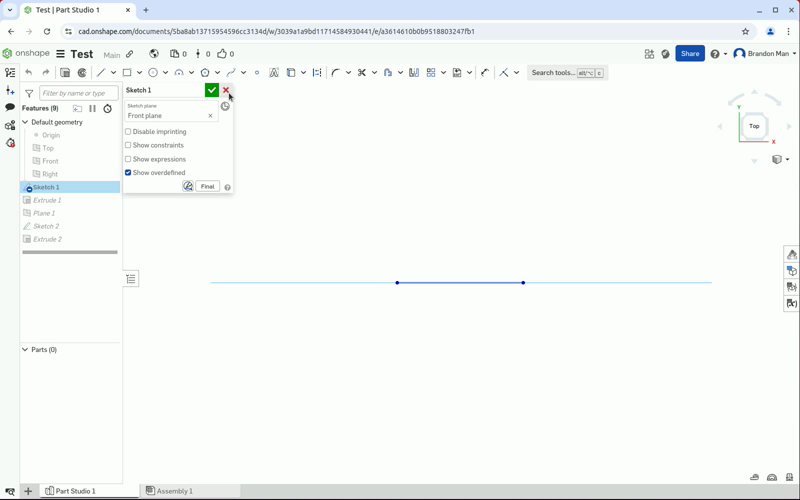
click(229, 92)
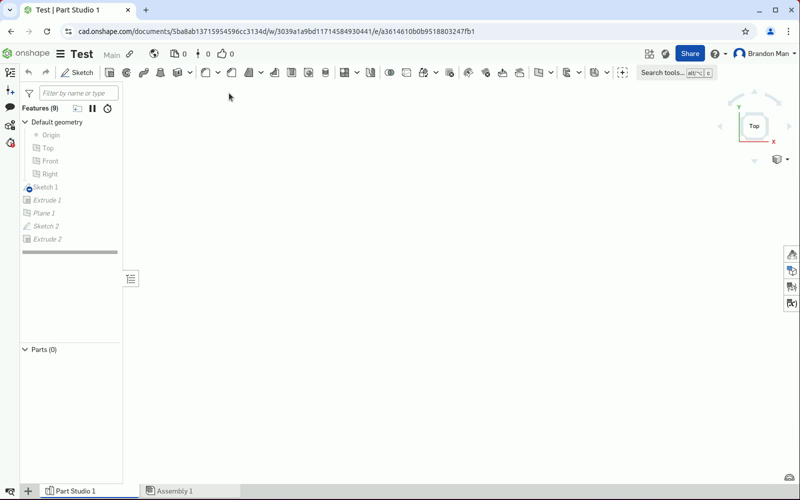
key(shift+s)
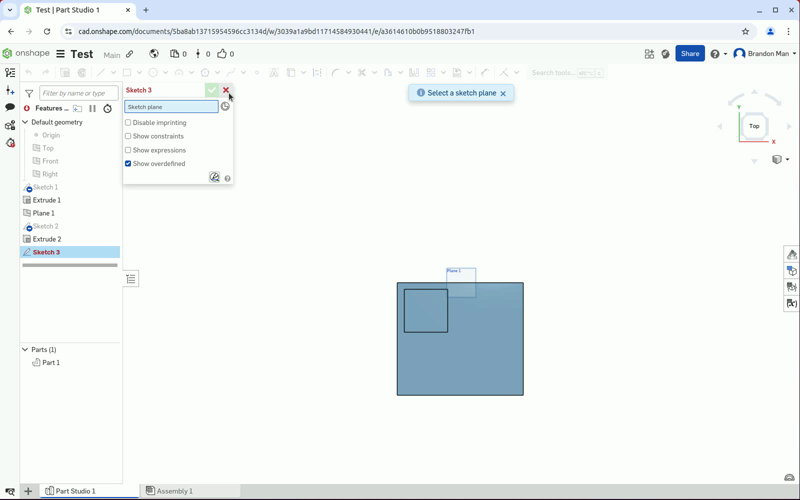
mouse_move(73, 215)
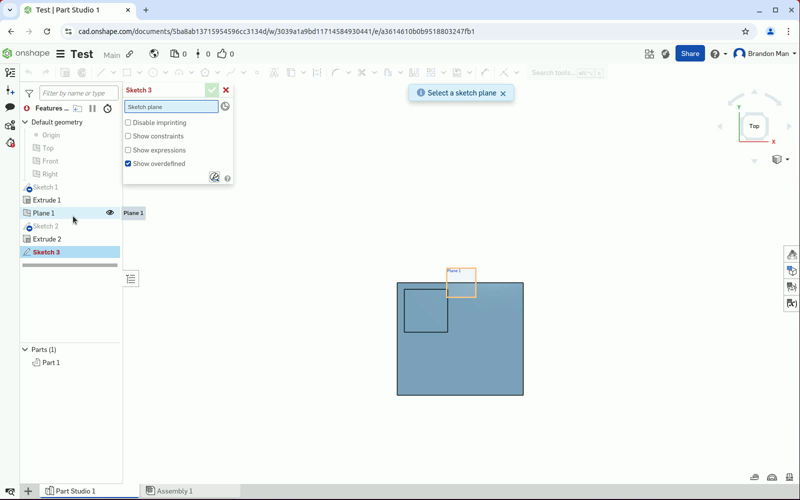
click(73, 215)
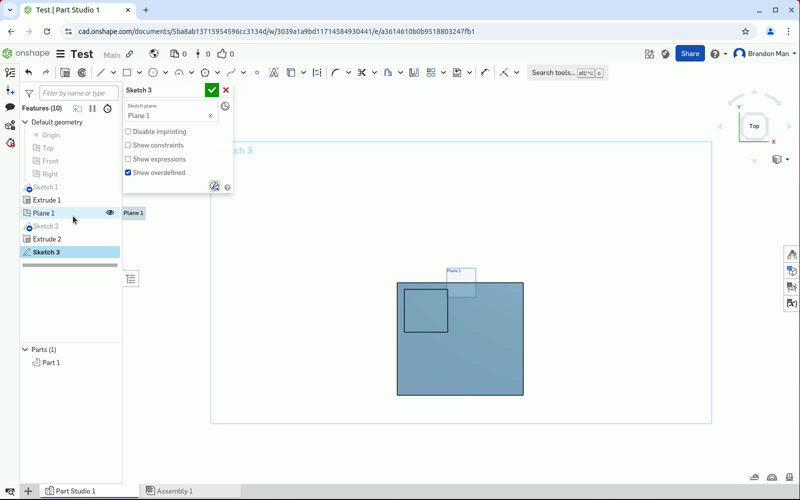
mouse_move(73, 352)
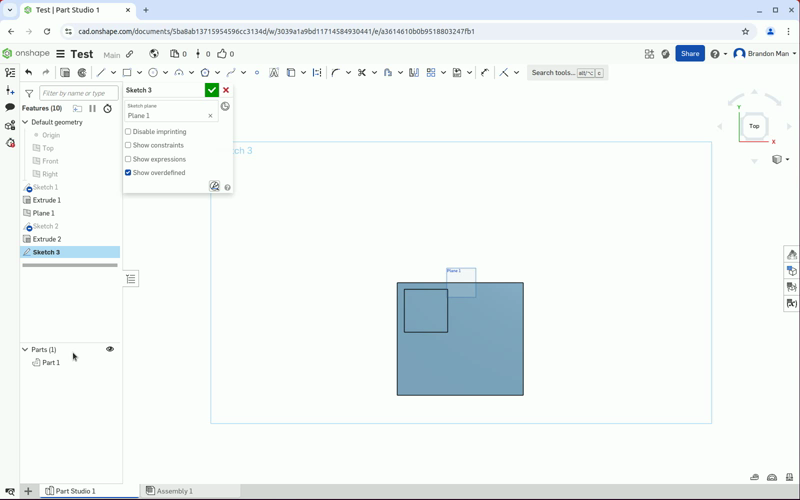
key(y)
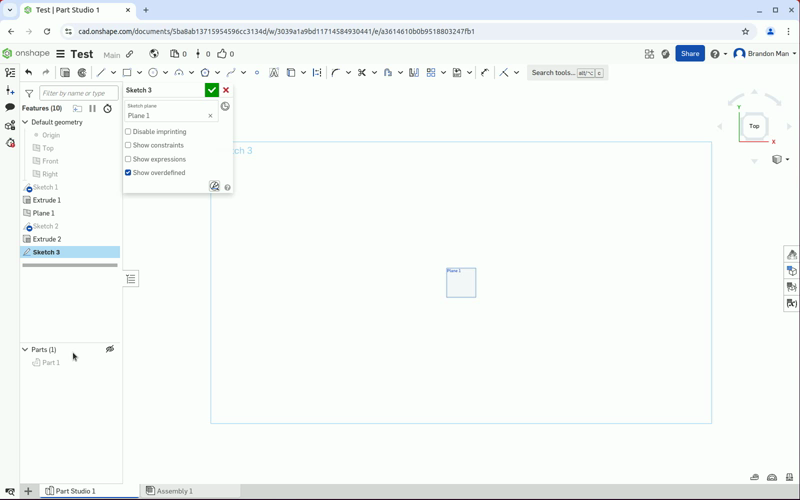
key(l)
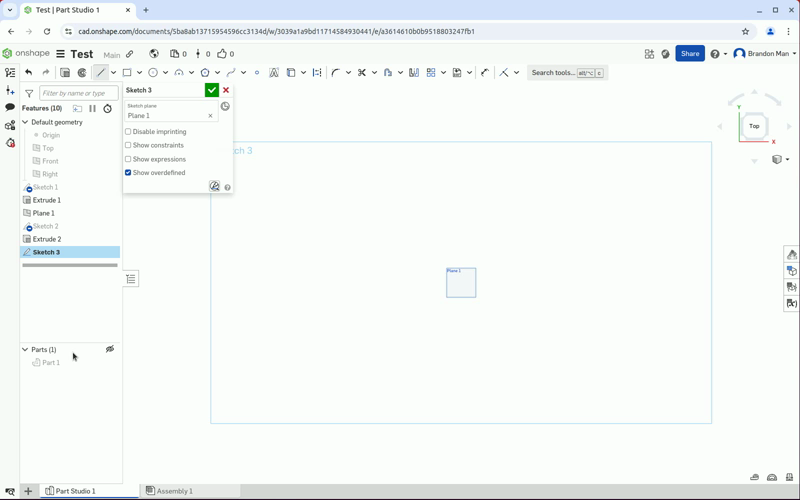
key_down(shift)
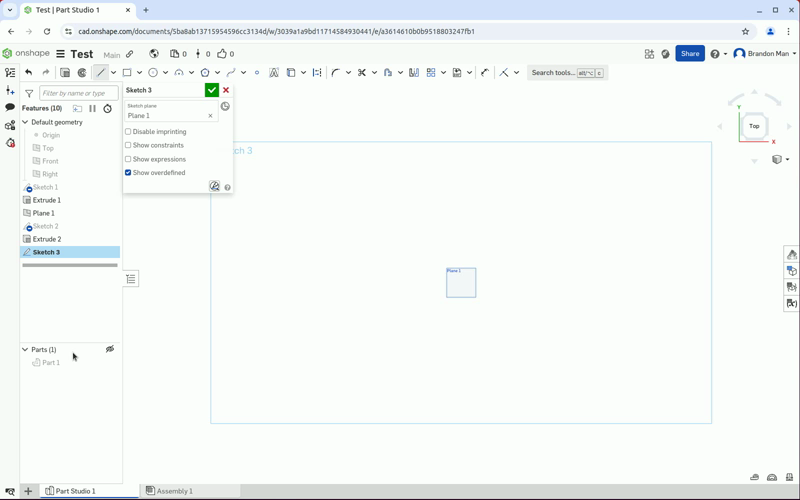
mouse_move(474, 332)
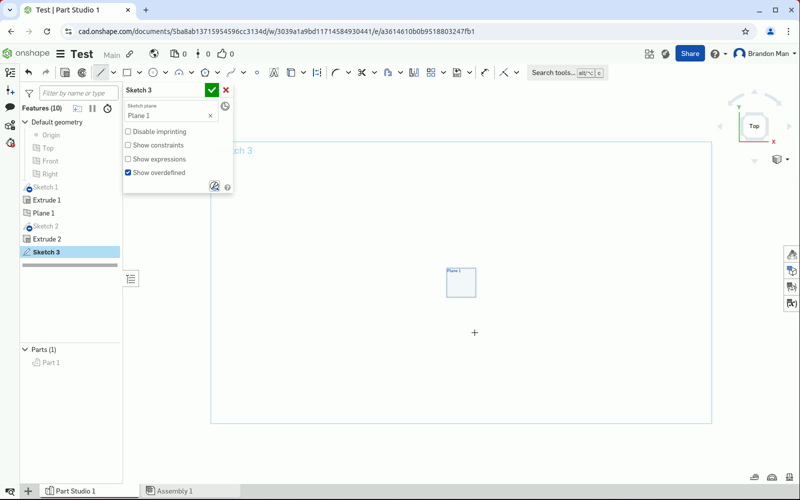
click(474, 332)
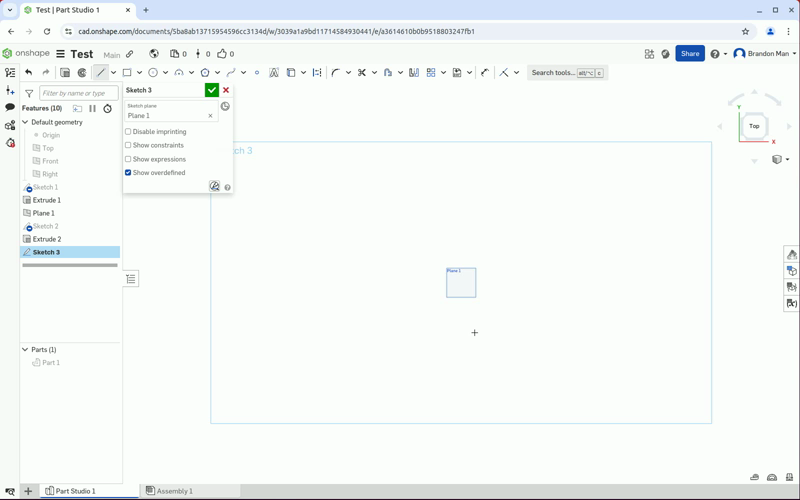
key_up(shift)
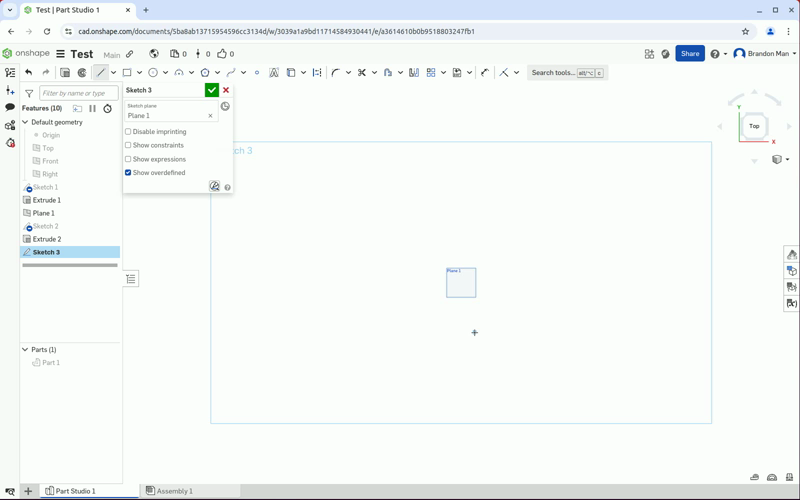
key_down(shift)
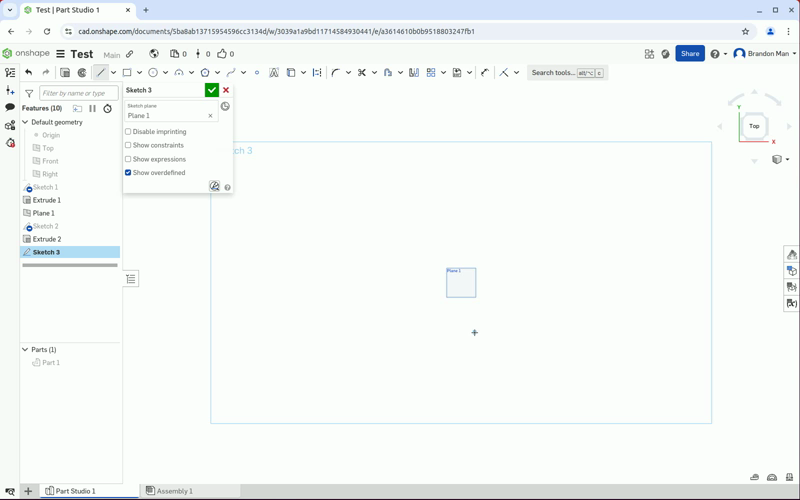
mouse_move(504, 332)
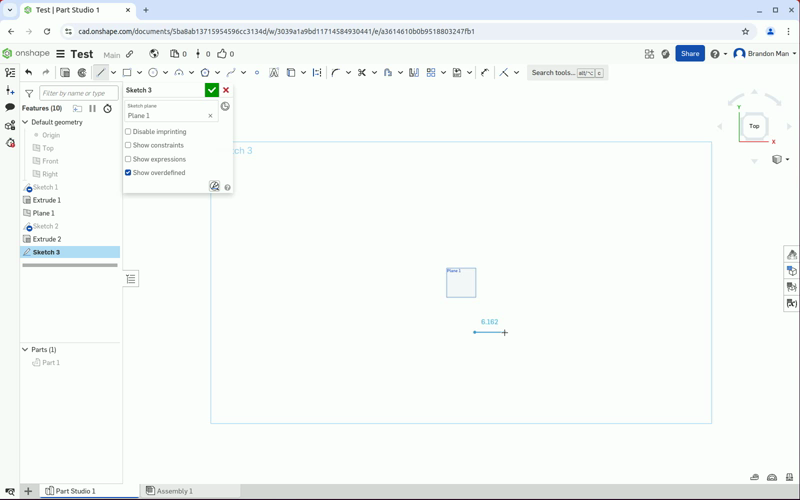
mouse_move(517, 332)
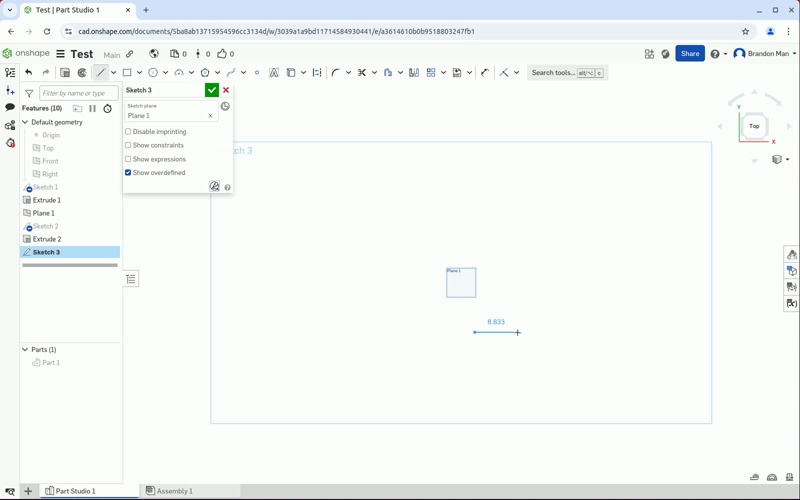
click(517, 332)
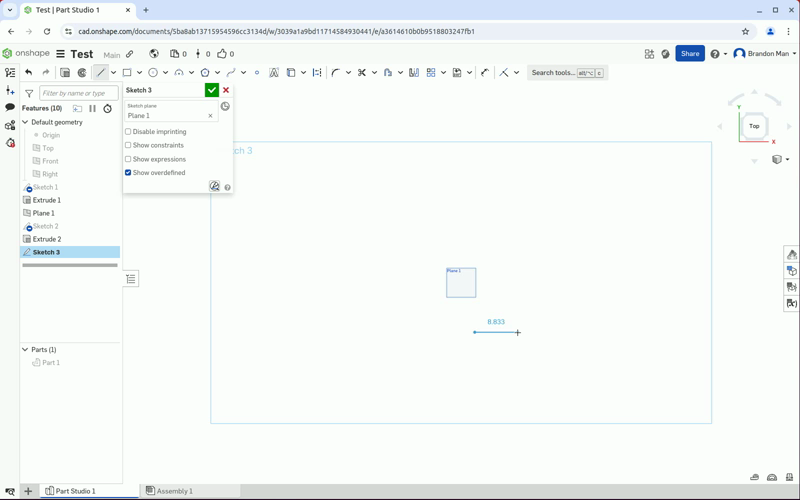
key_up(shift)
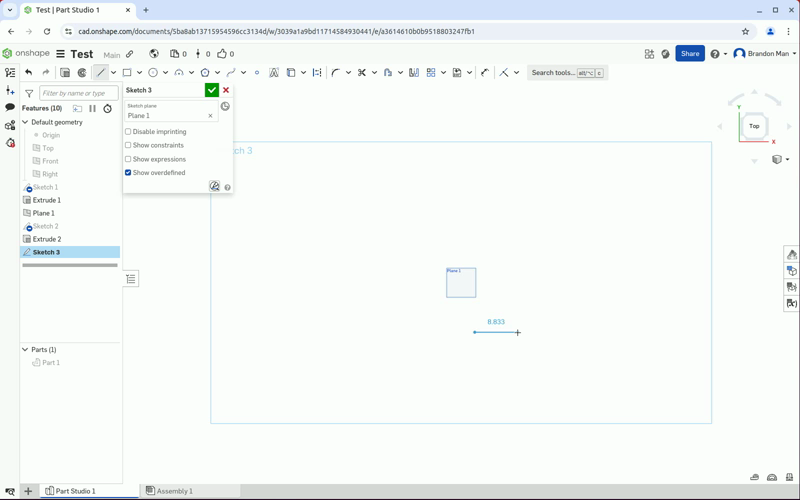
key_down(shift)
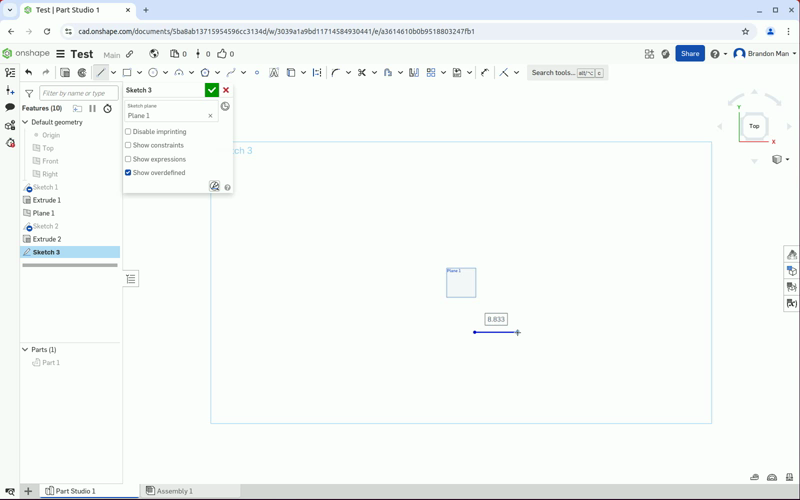
mouse_move(547, 332)
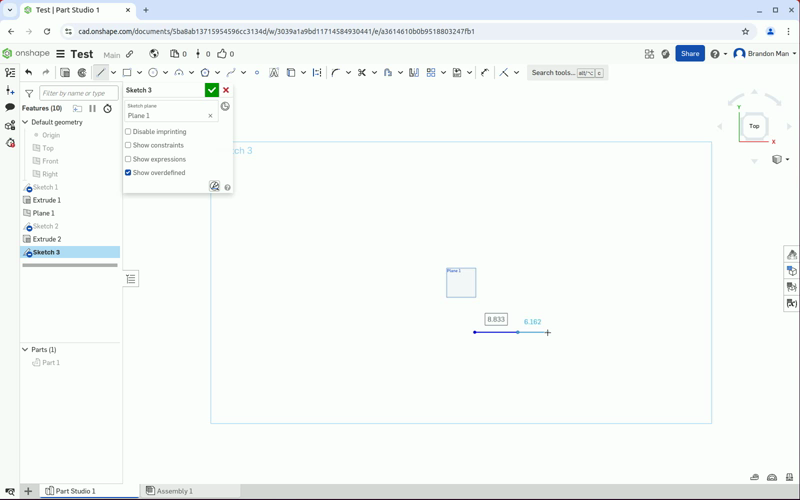
mouse_move(517, 289)
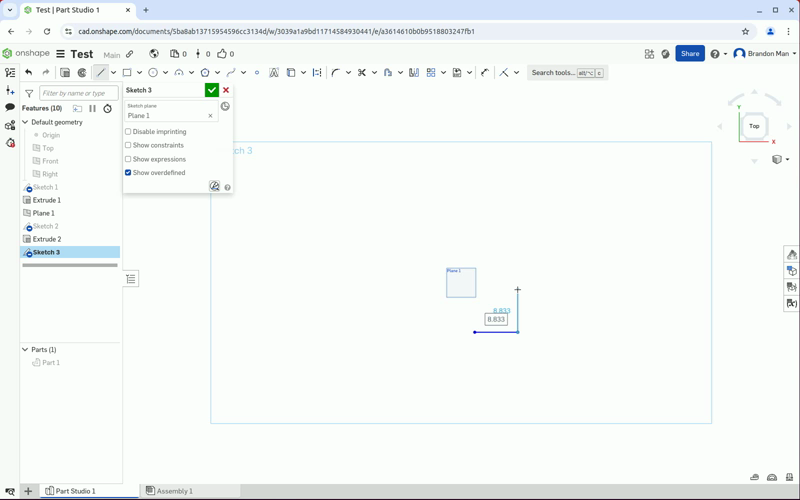
click(517, 289)
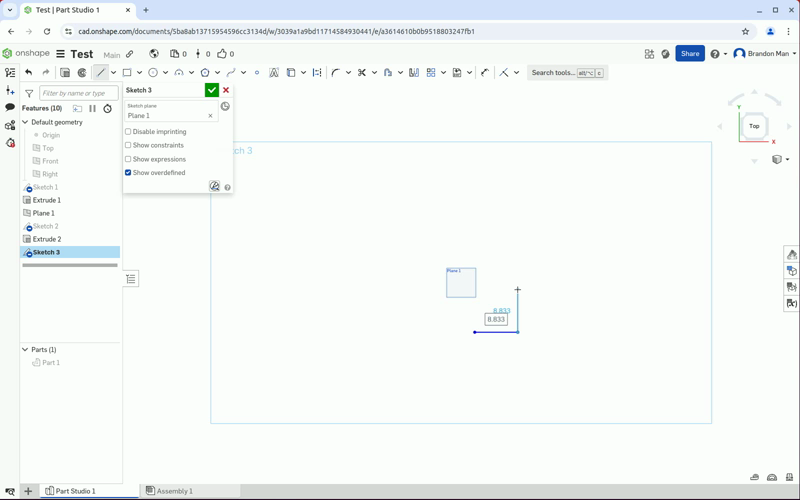
key_up(shift)
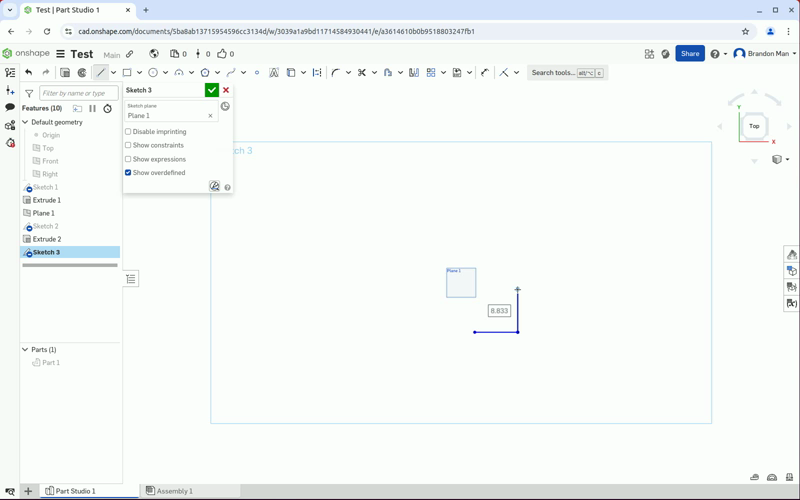
key_down(shift)
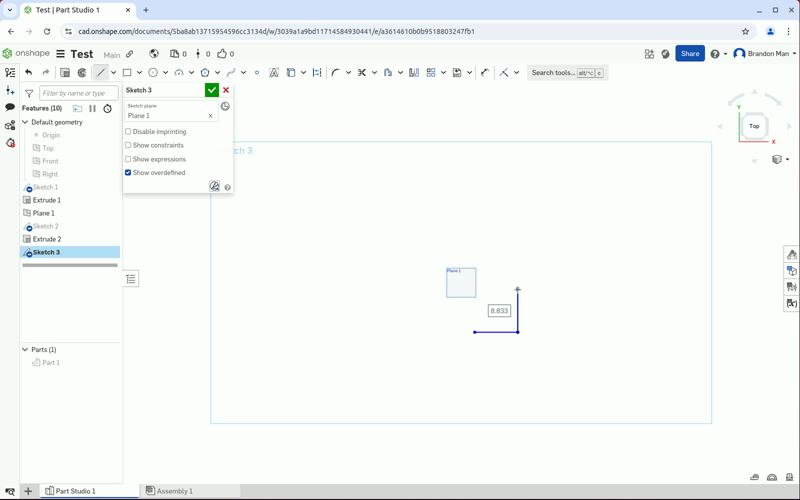
mouse_move(547, 289)
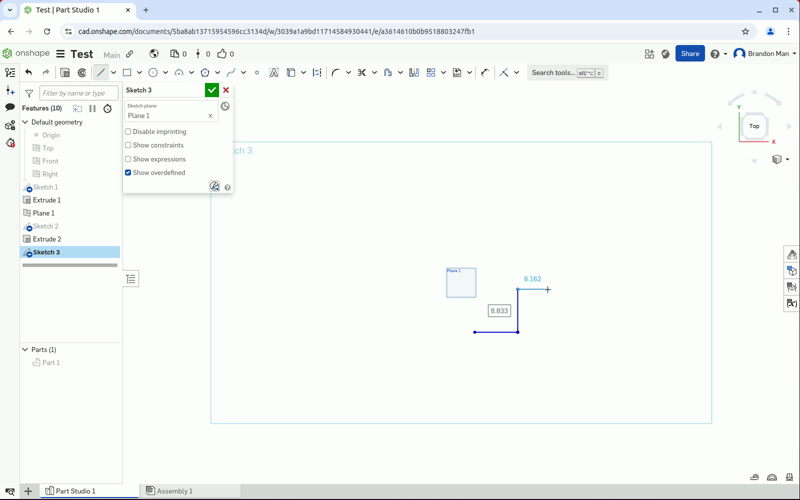
mouse_move(474, 289)
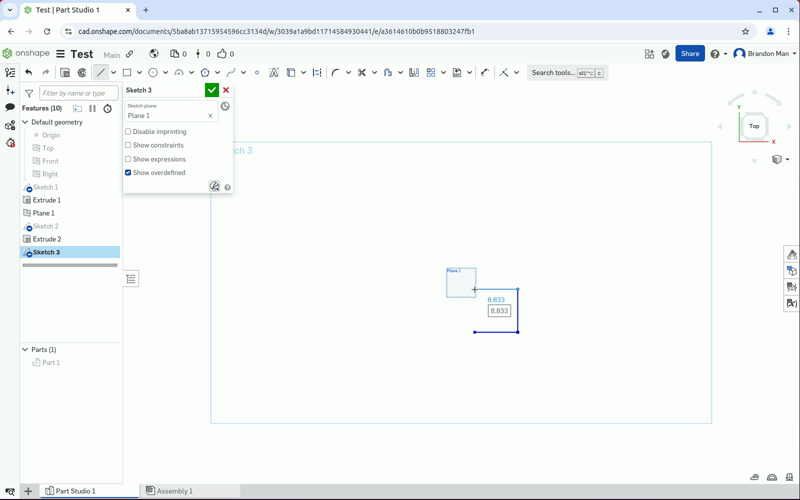
click(474, 289)
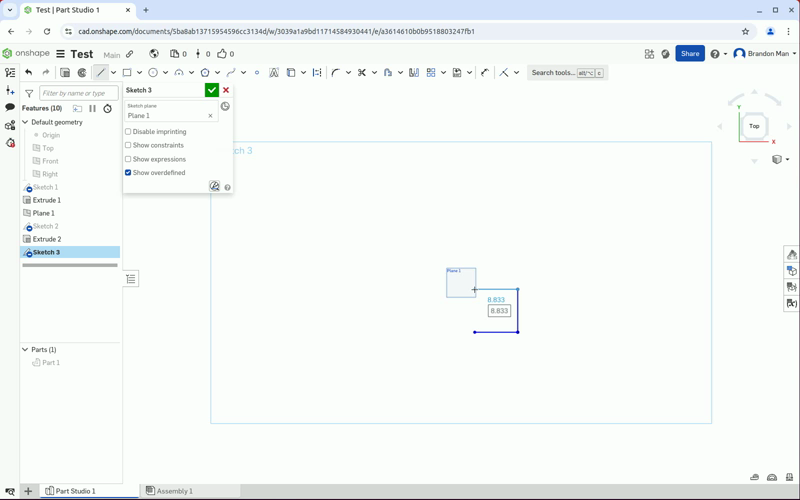
key_up(shift)
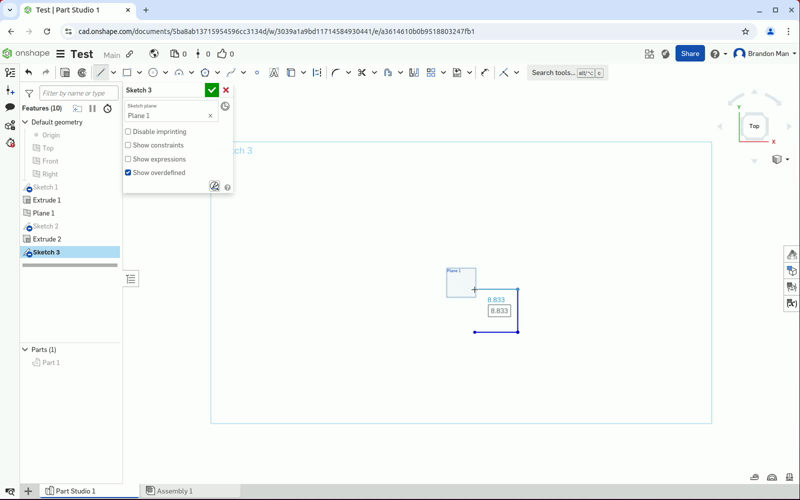
mouse_move(504, 289)
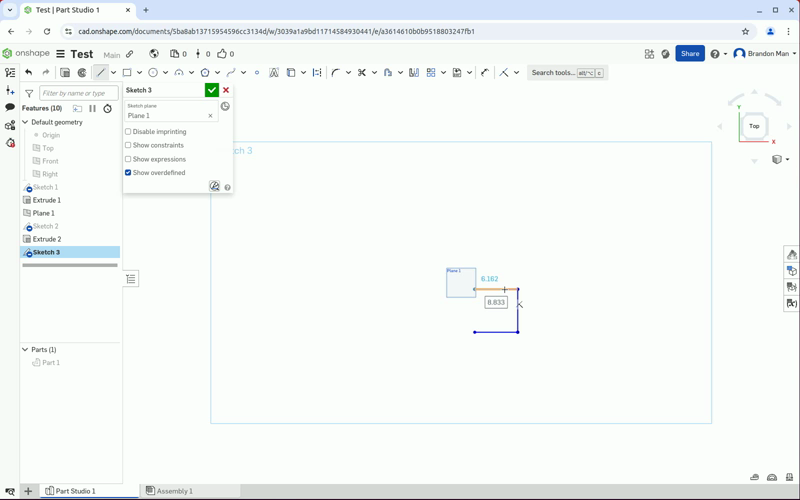
key_down(shift)
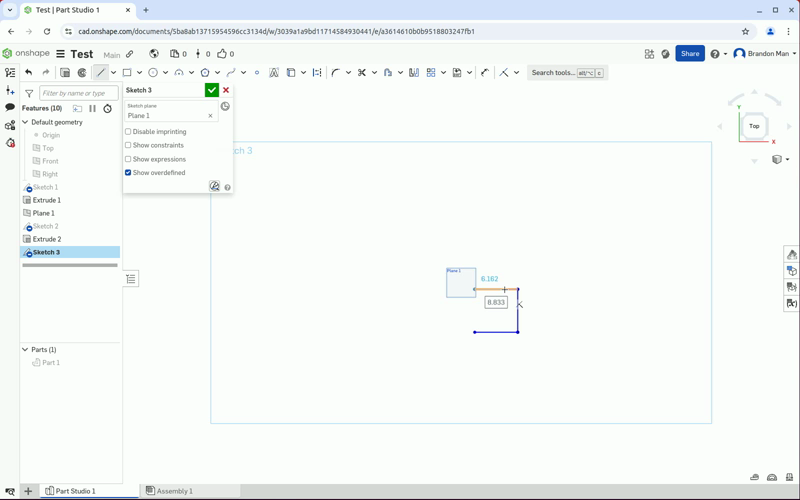
mouse_move(474, 332)
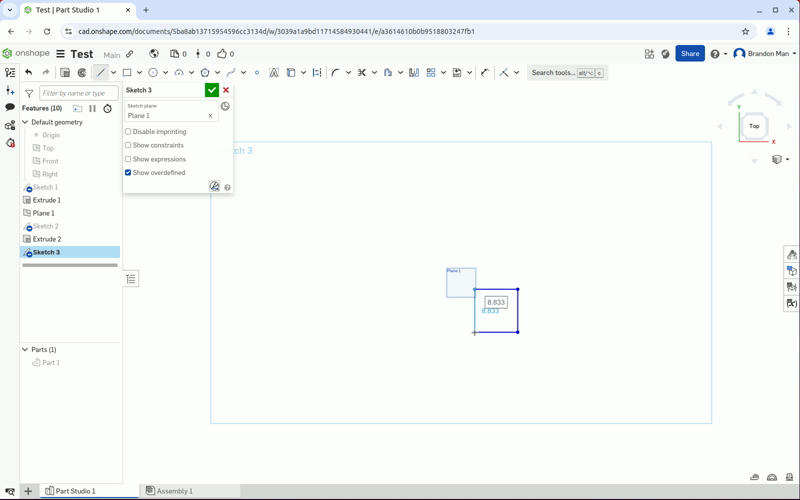
key_up(shift)
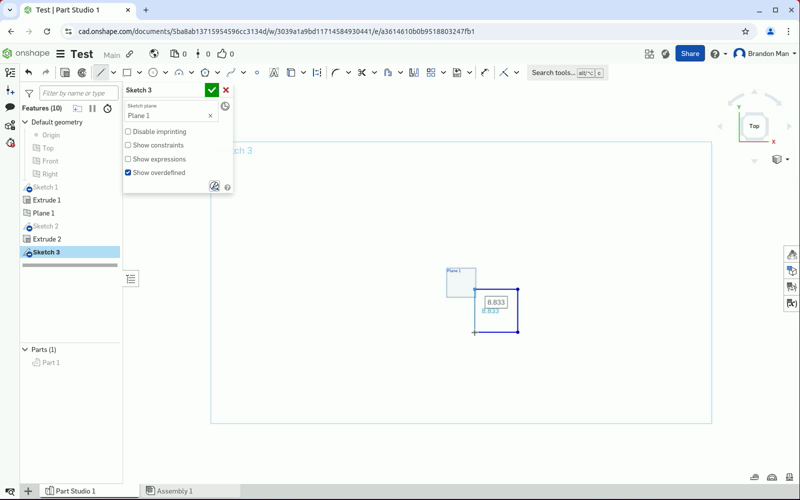
click(474, 332)
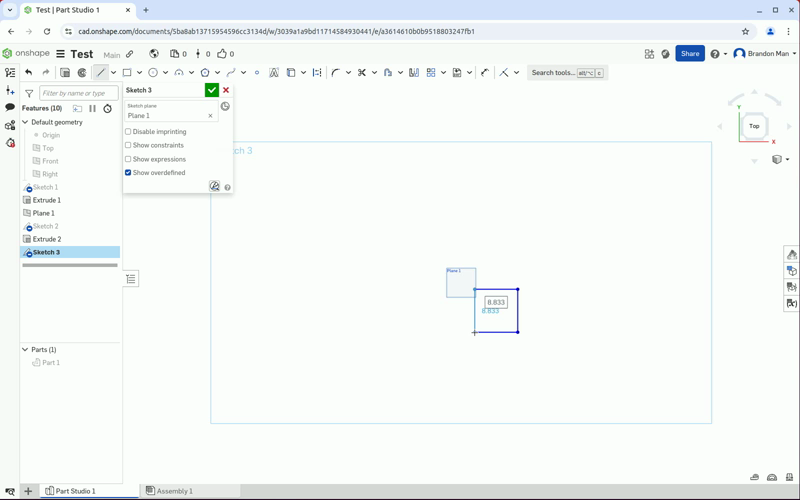
key(esc)
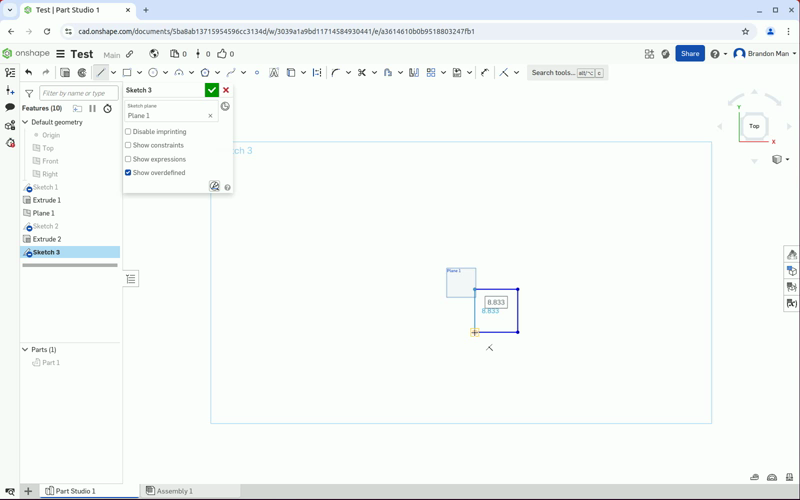
mouse_move(509, 302)
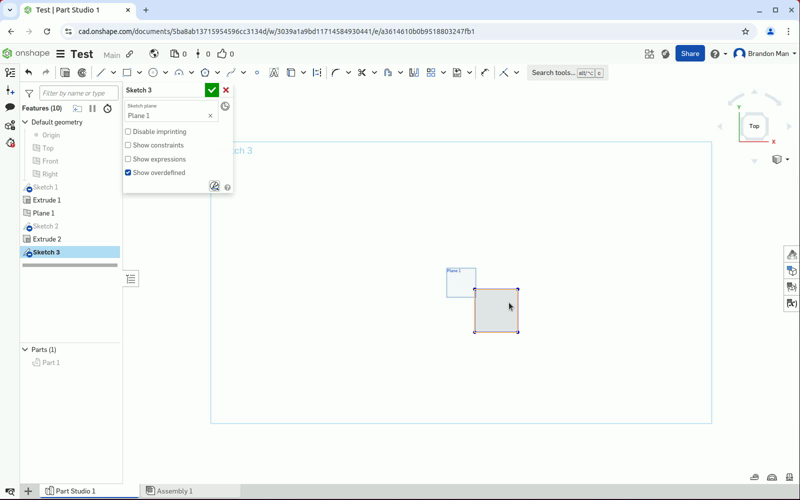
click(509, 302)
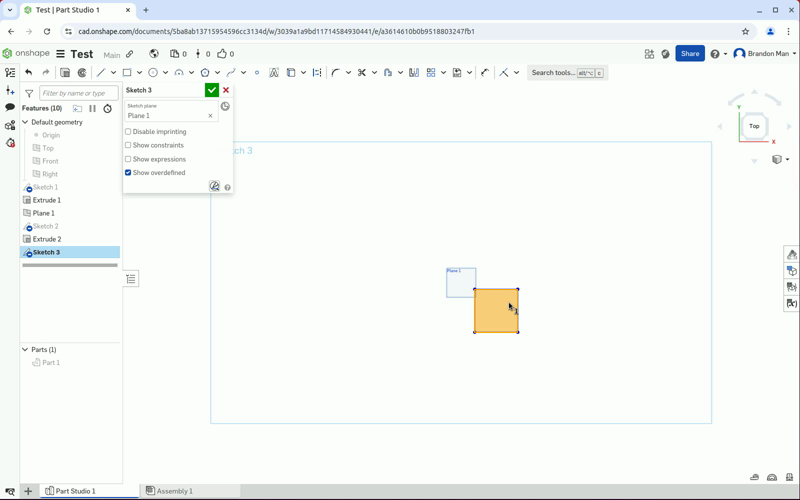
mouse_move(73, 352)
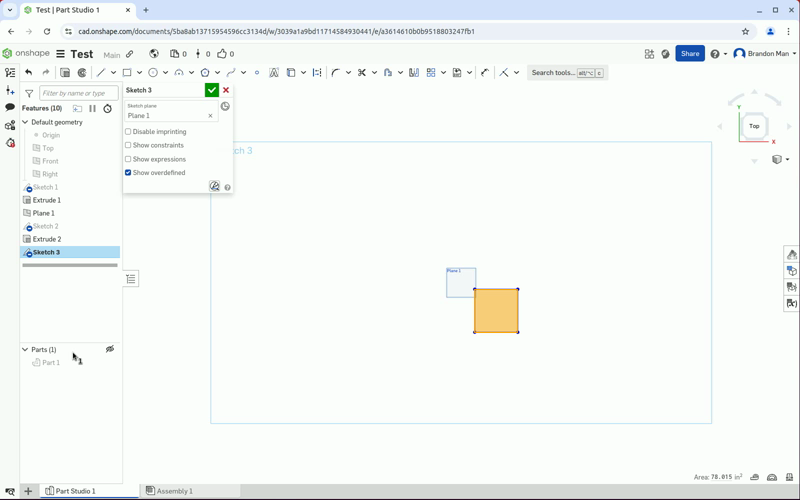
key(shift+y)
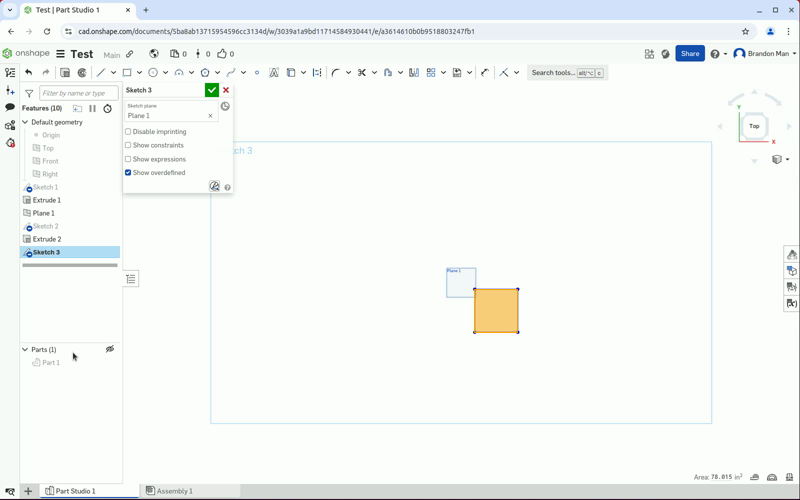
key(shift+e)
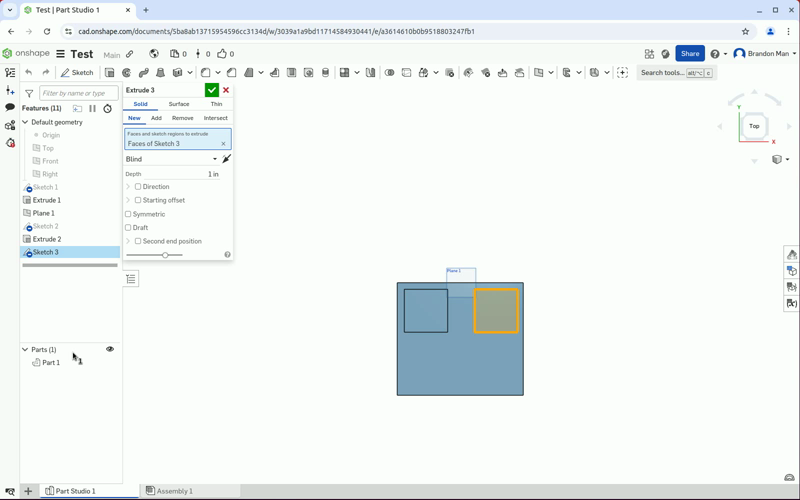
mouse_move(143, 106)
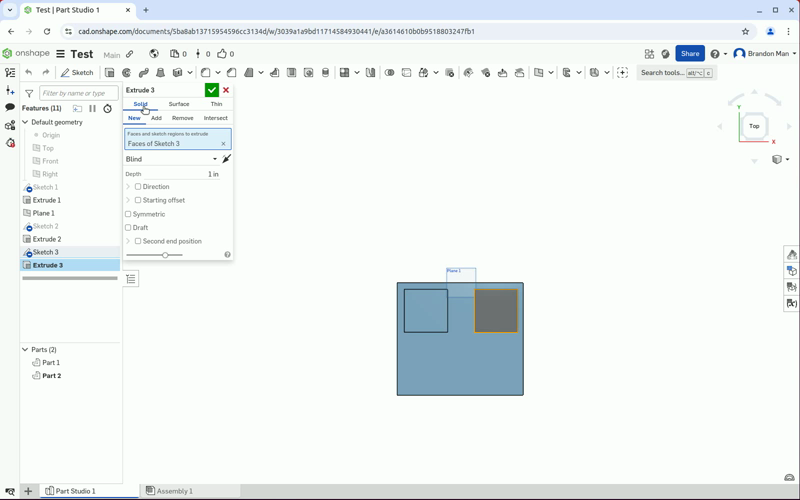
click(143, 106)
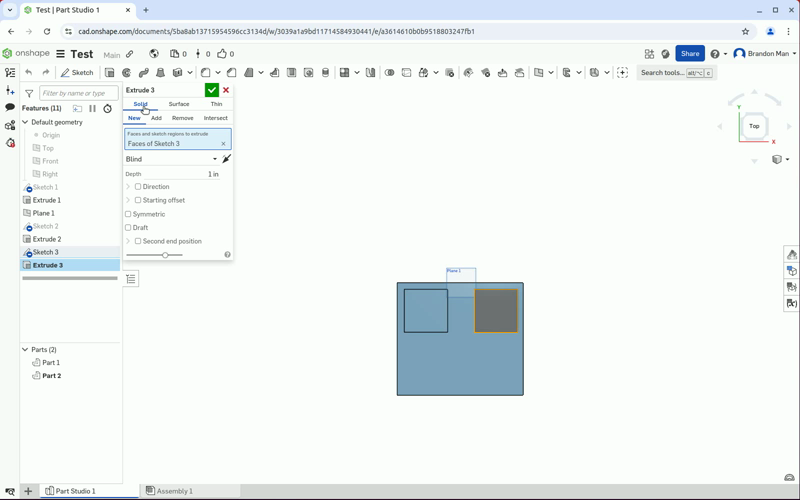
mouse_move(186, 120)
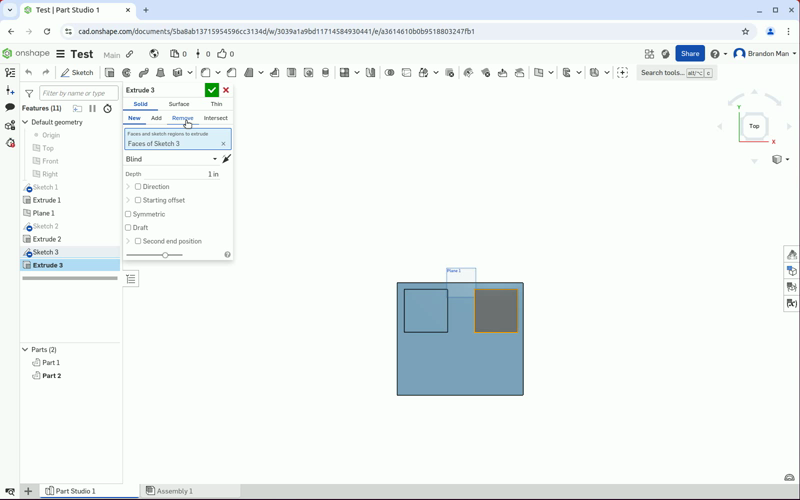
click(186, 120)
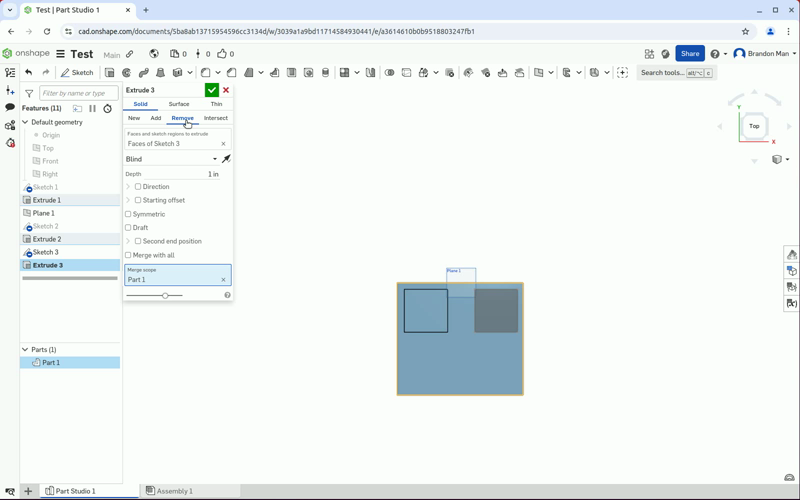
key(tab, 4)
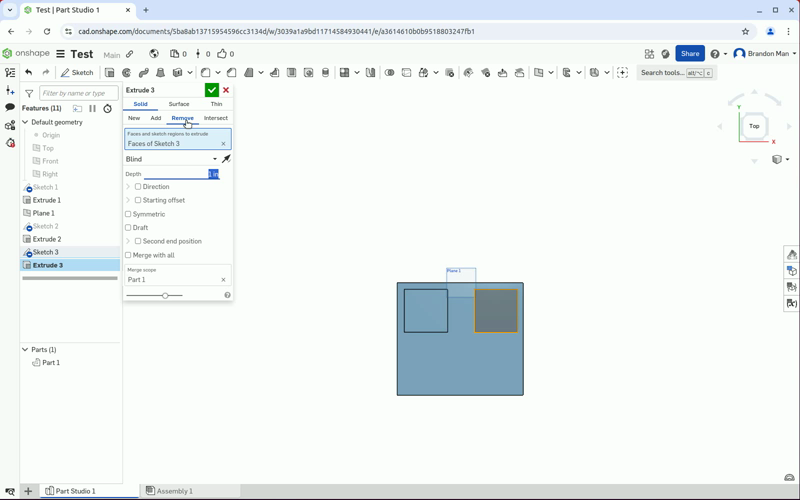
text(30.811)
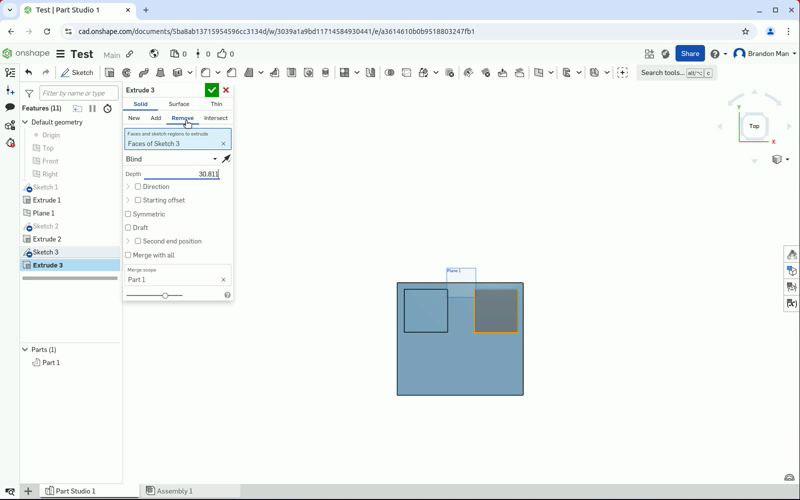
key(tab, 6)
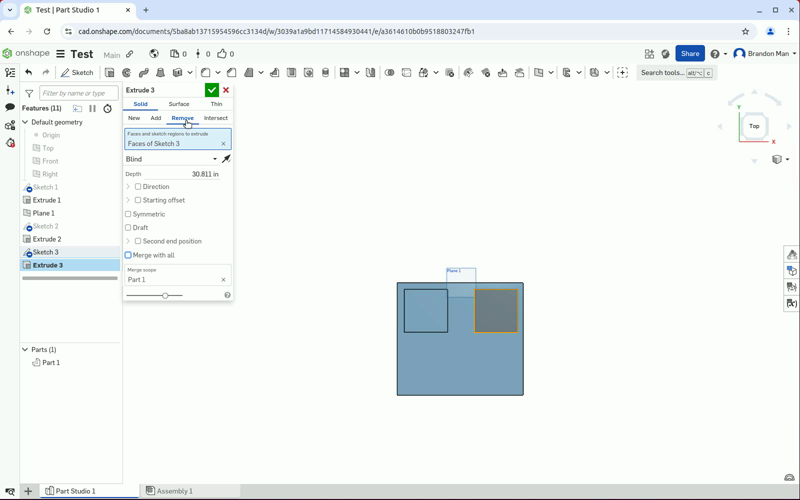
key(space)
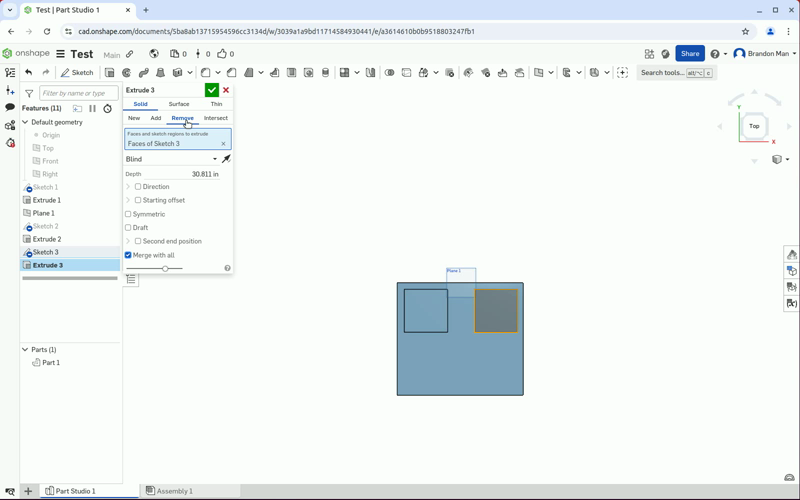
key(enter)
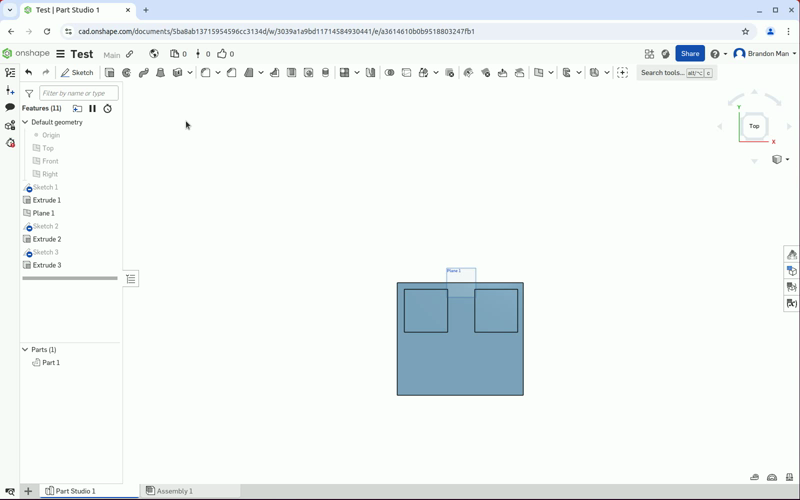
key(shift+h)
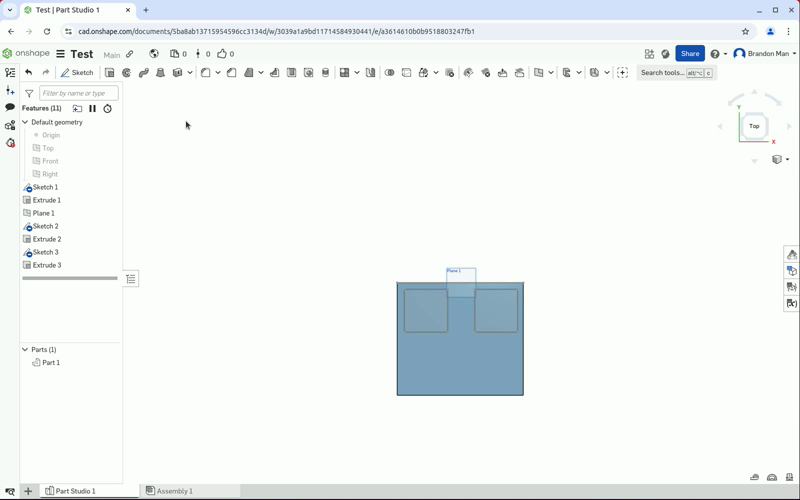
key(shift+h)
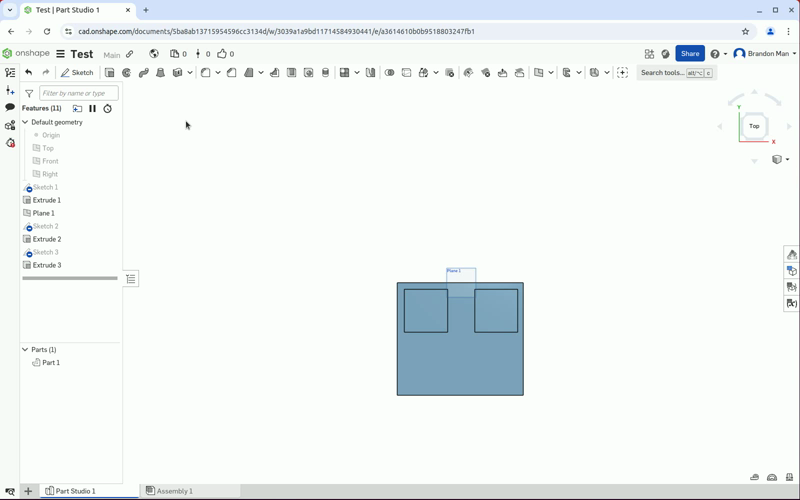
mouse_move(73, 189)
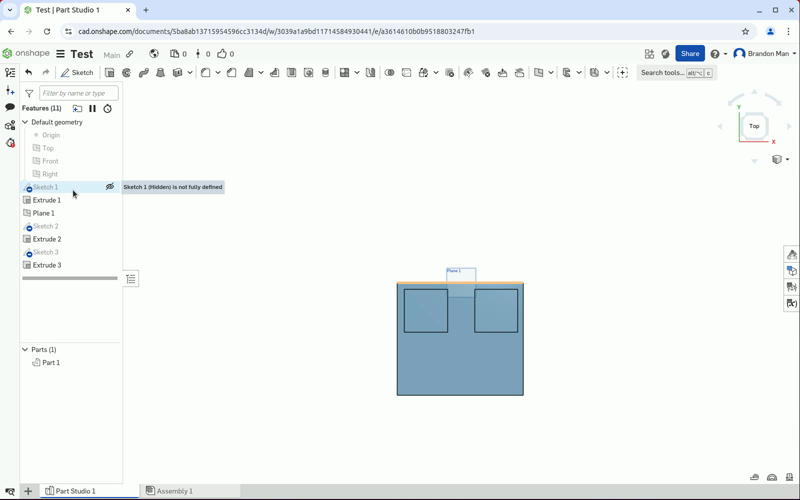
click(73, 189)
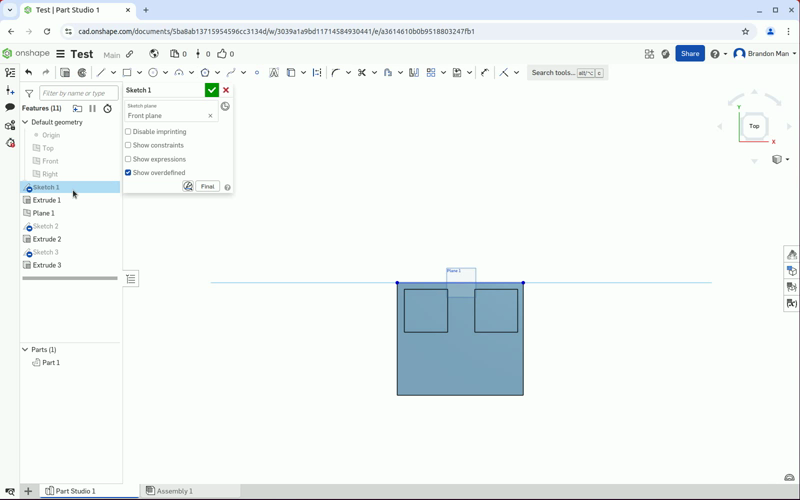
mouse_move(229, 92)
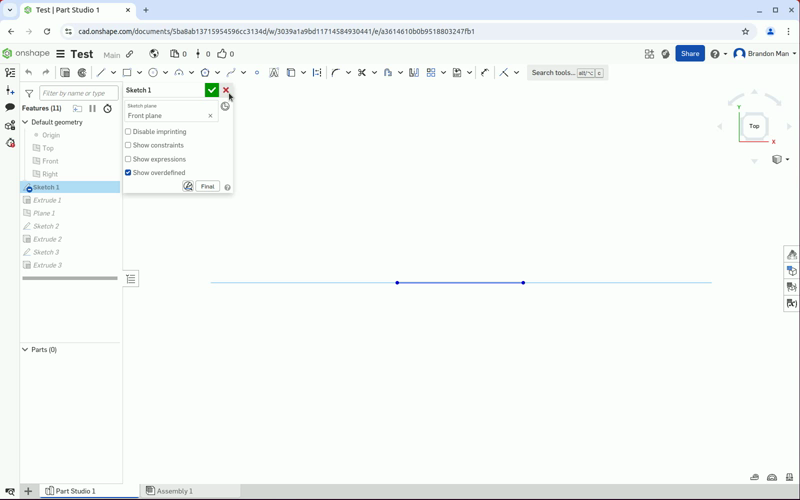
click(229, 92)
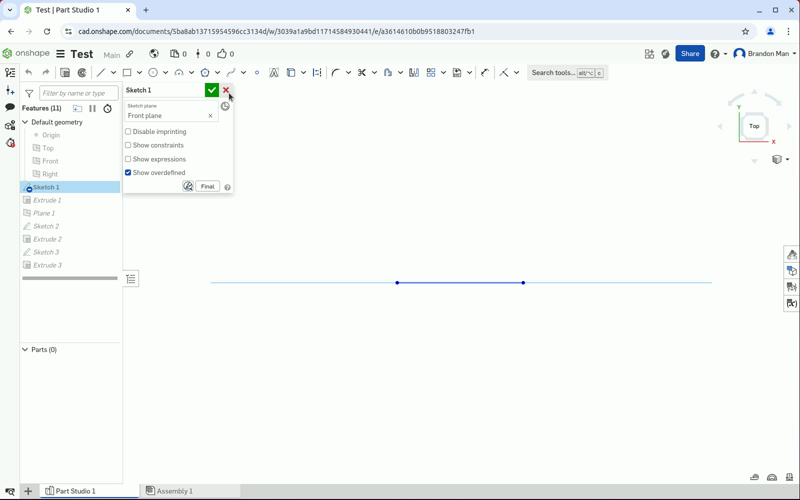
key(shift+s)
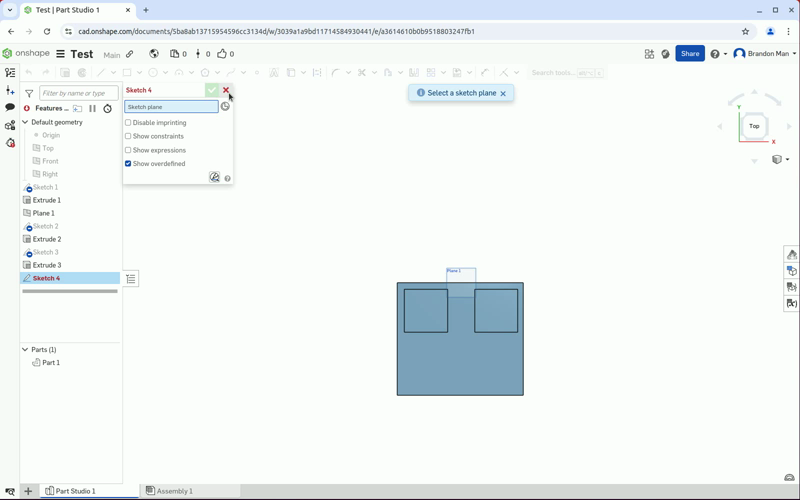
mouse_move(73, 215)
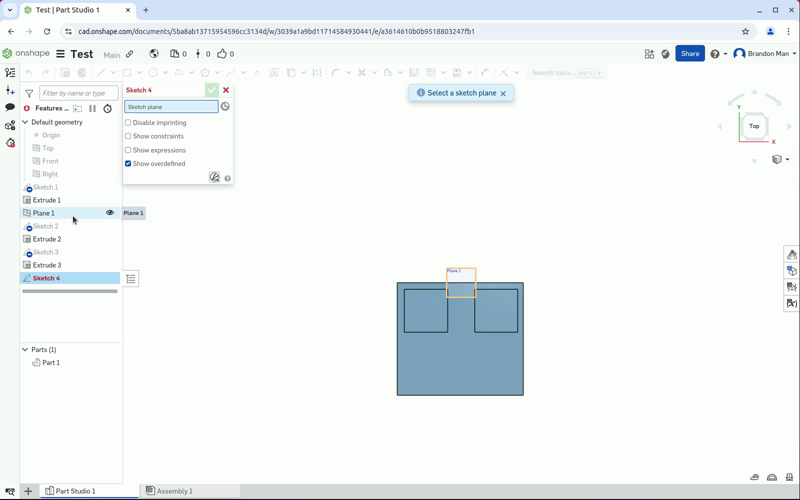
click(73, 215)
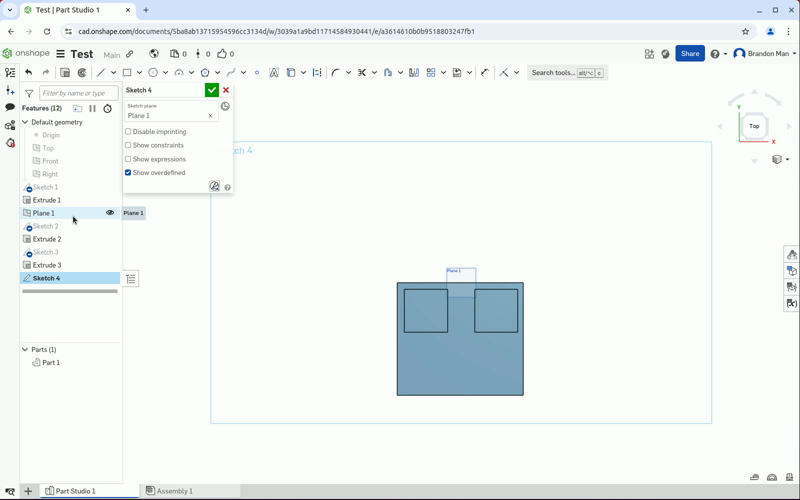
mouse_move(73, 352)
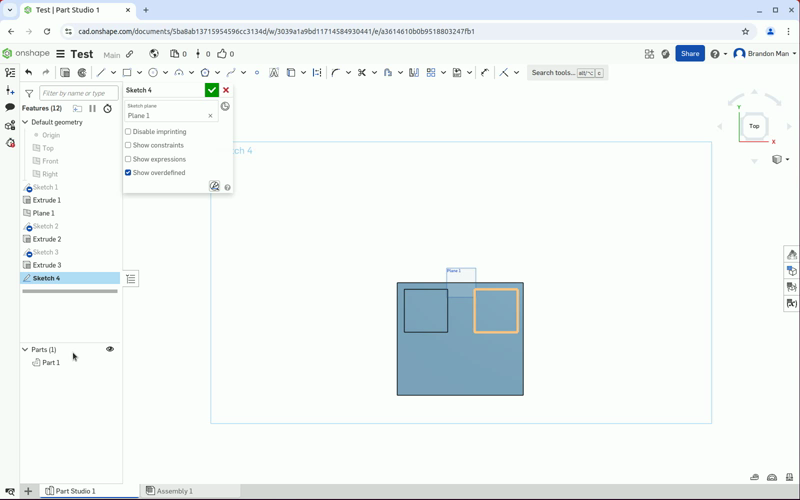
key(y)
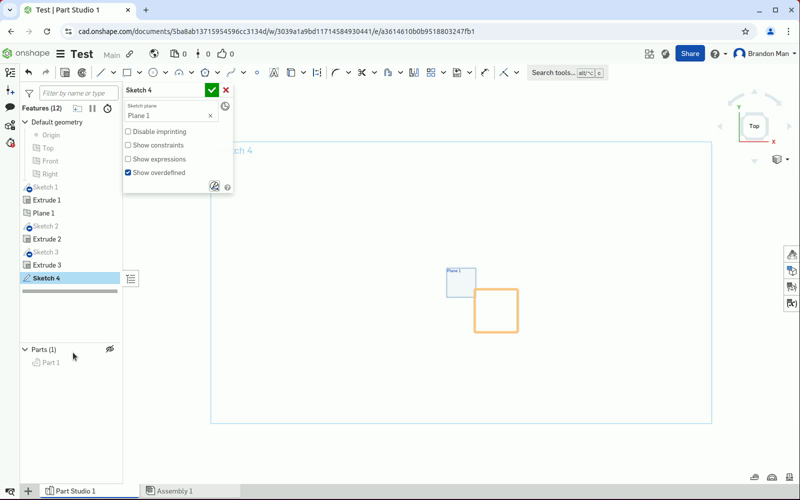
key(l)
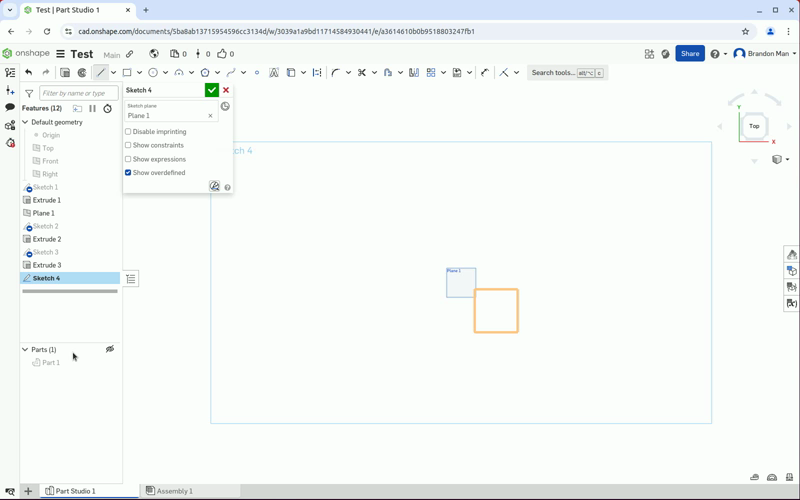
key_down(shift)
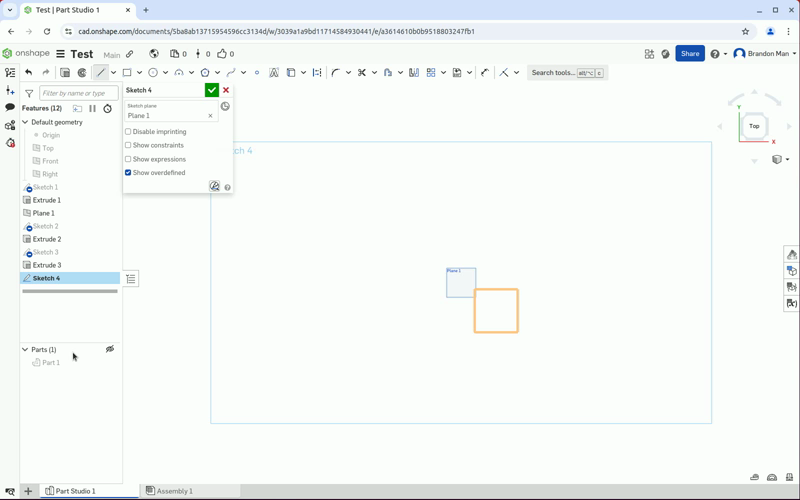
mouse_move(404, 388)
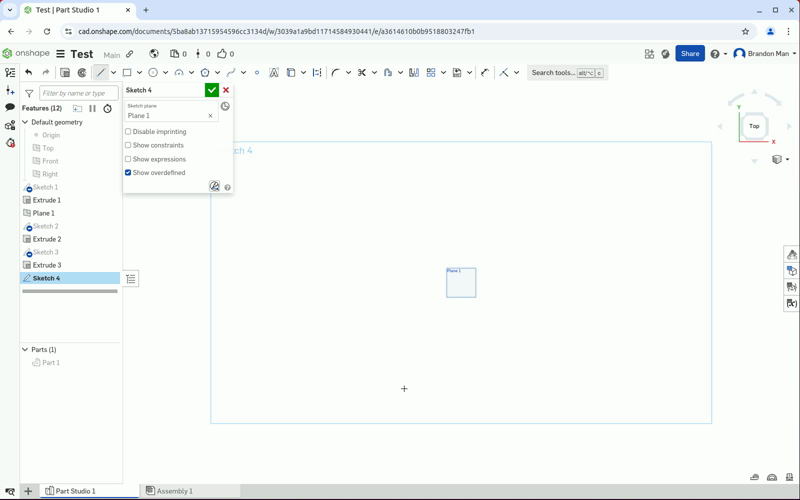
click(404, 388)
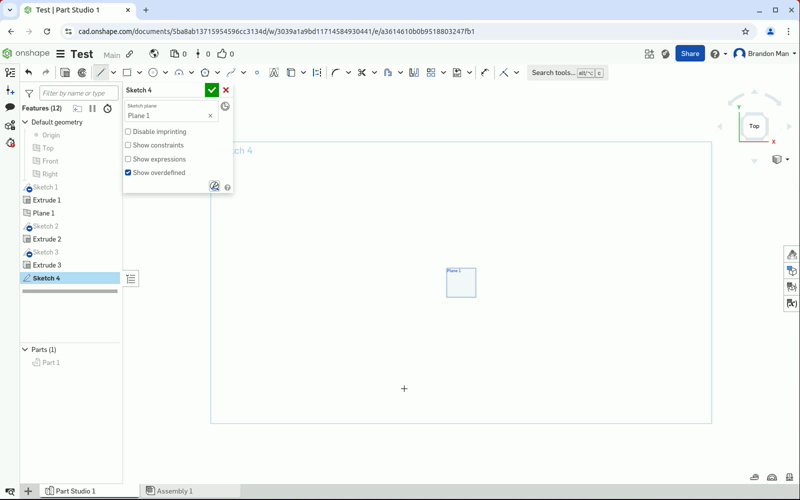
key_up(shift)
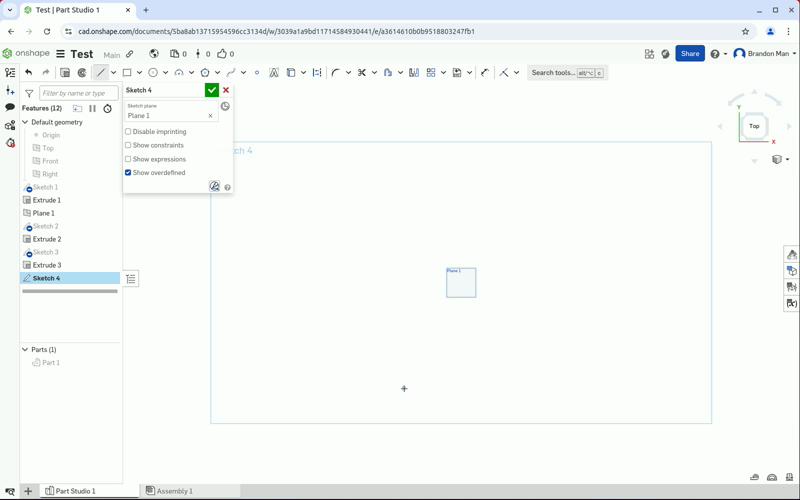
key_down(shift)
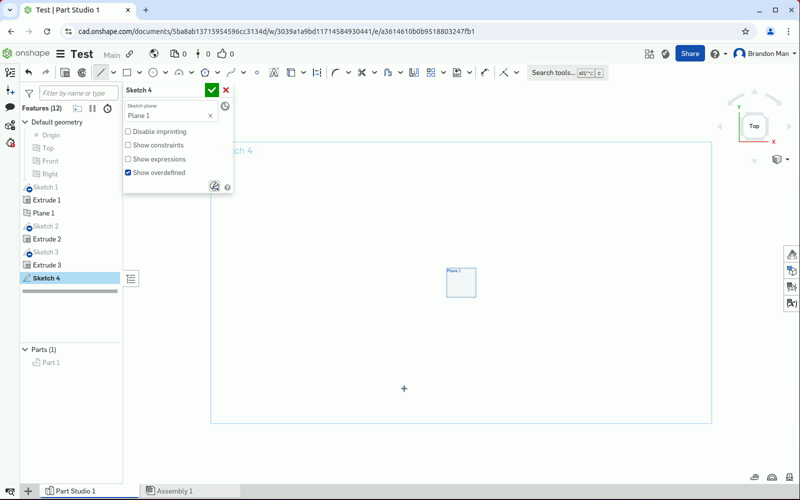
mouse_move(434, 388)
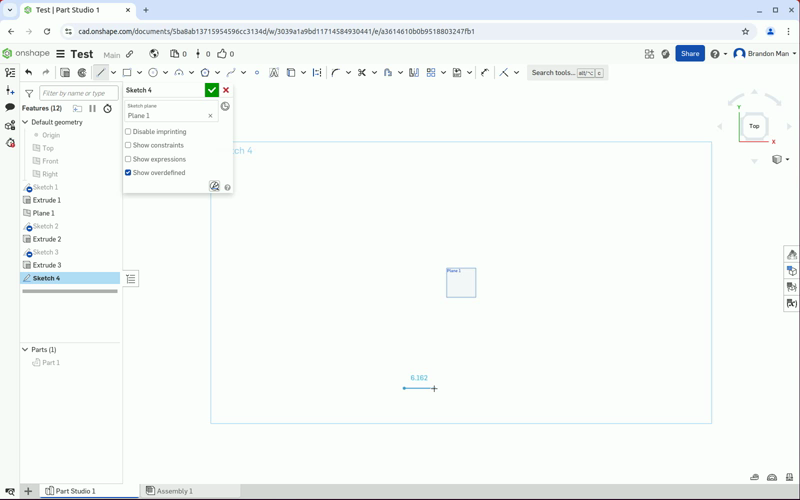
mouse_move(447, 388)
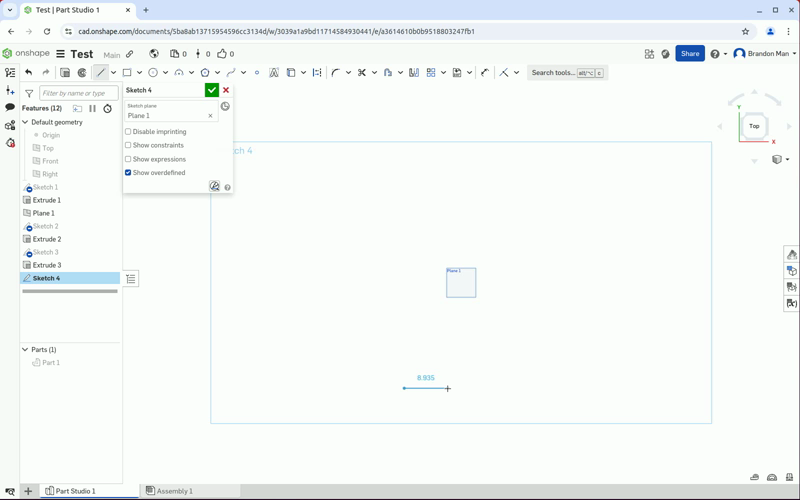
click(447, 388)
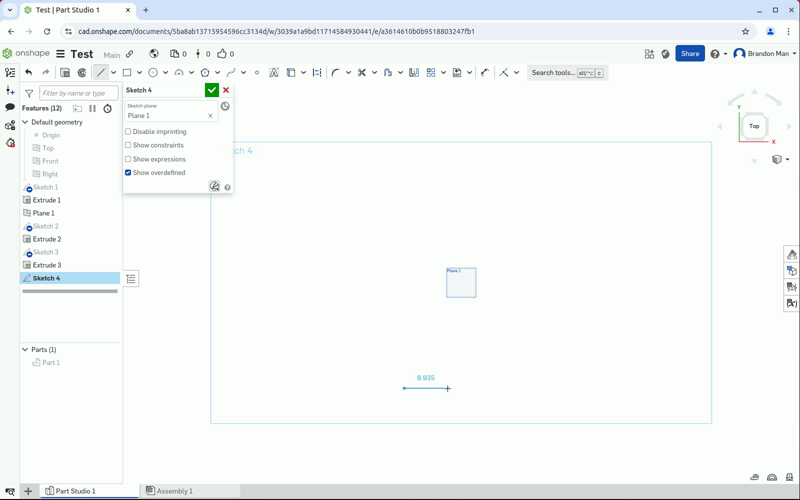
key_up(shift)
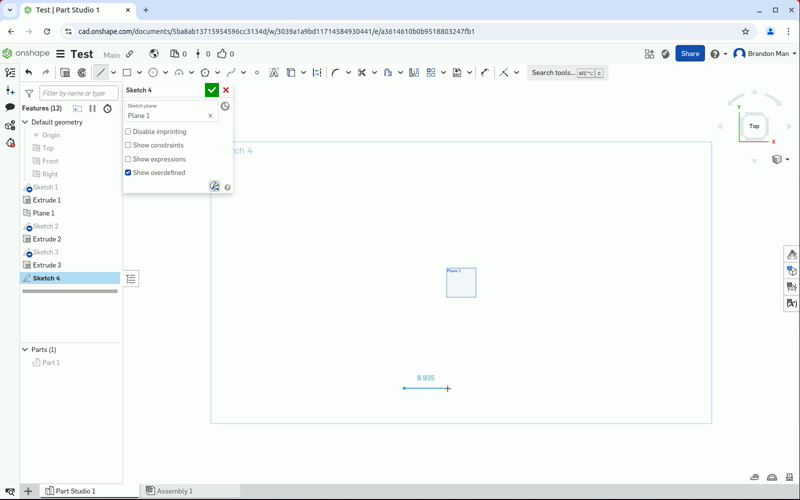
key_down(shift)
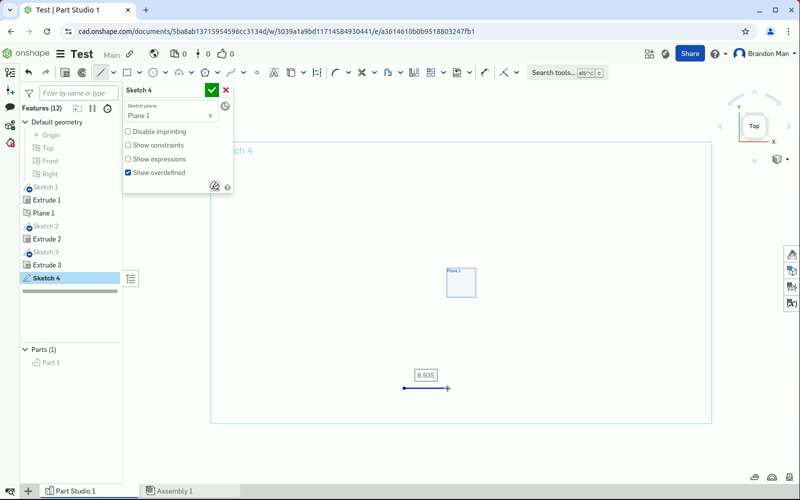
mouse_move(477, 388)
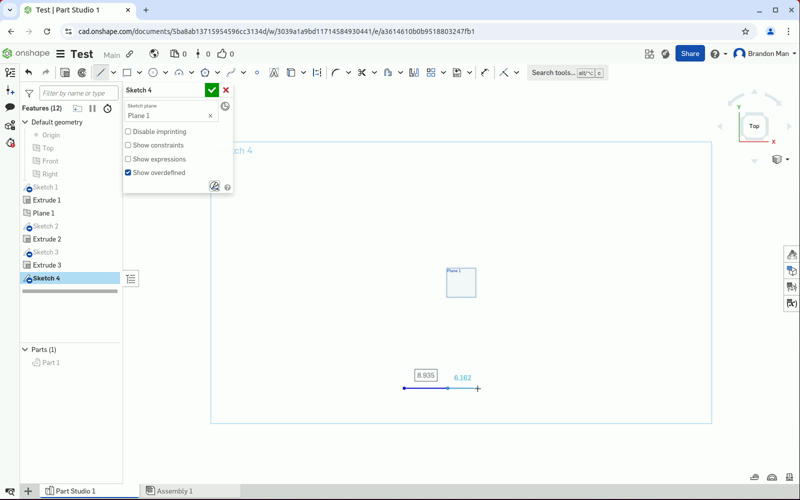
mouse_move(447, 345)
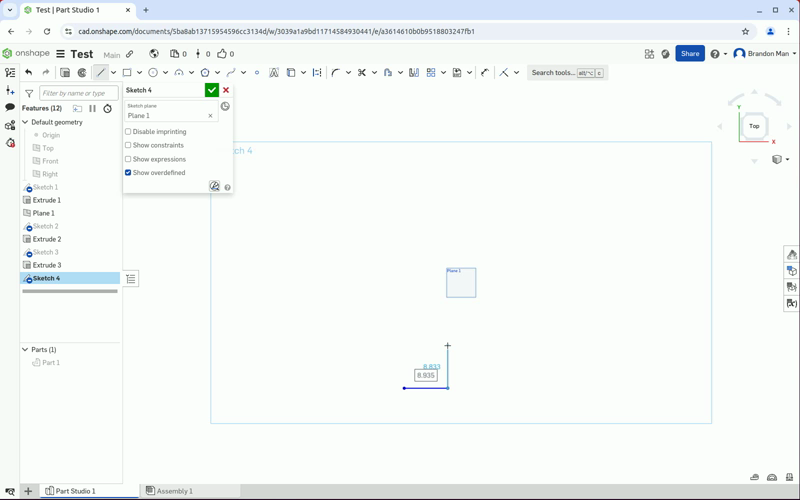
click(447, 345)
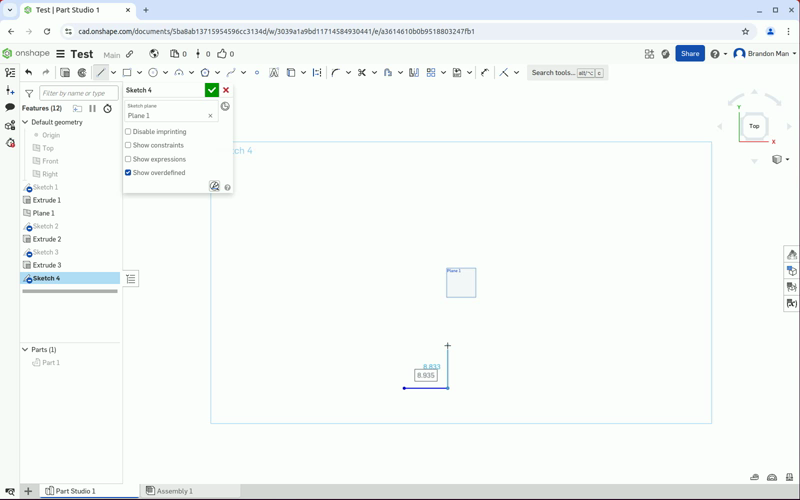
key_up(shift)
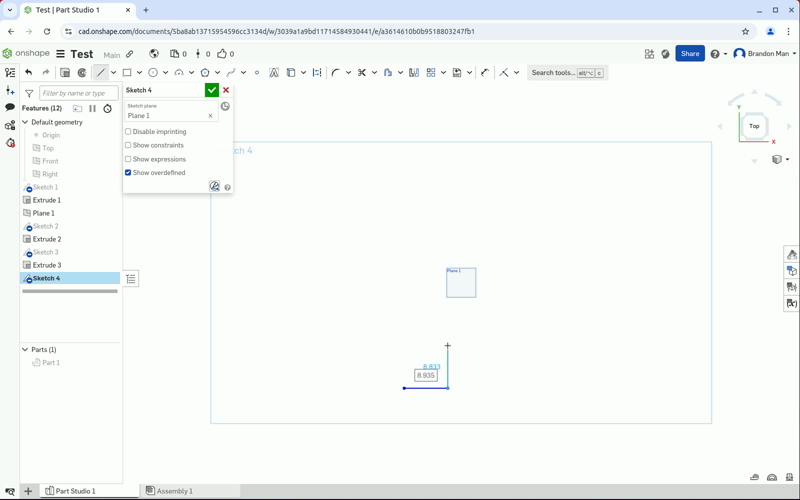
key_down(shift)
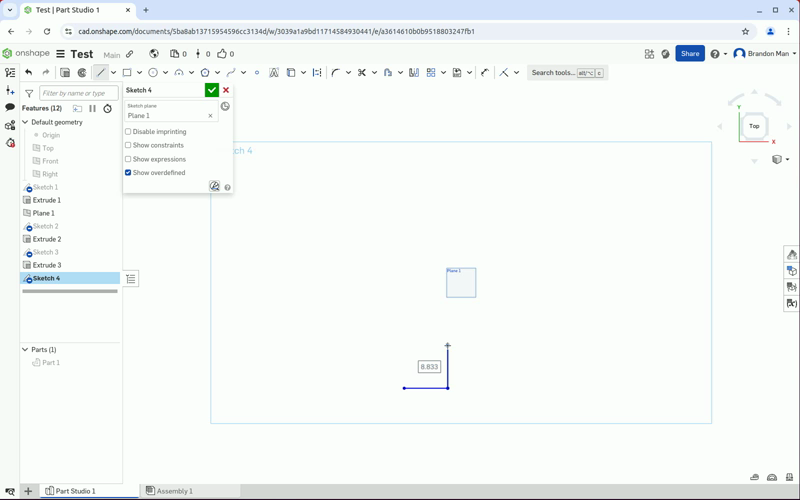
mouse_move(477, 345)
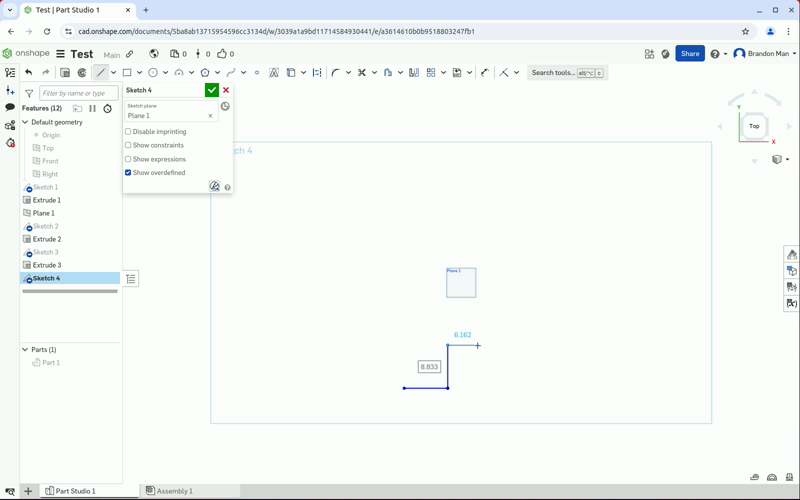
mouse_move(404, 345)
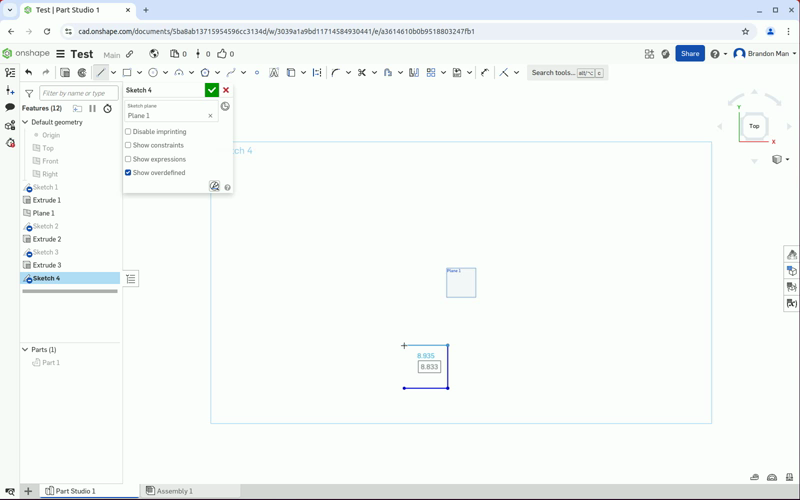
click(404, 345)
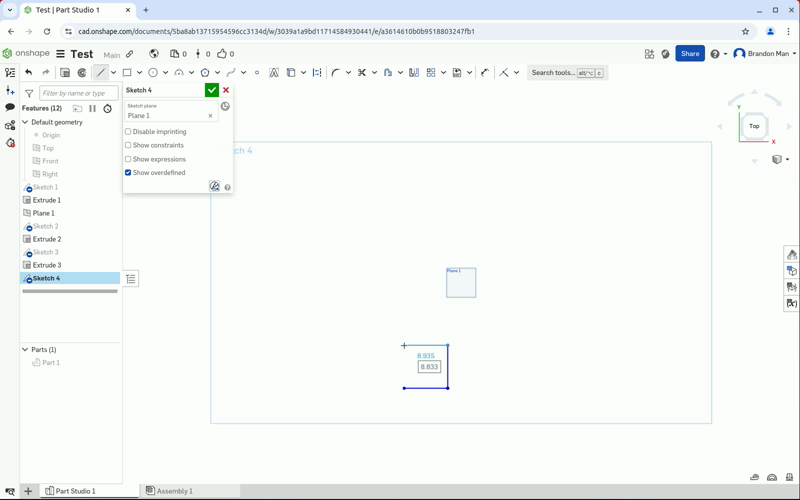
key_up(shift)
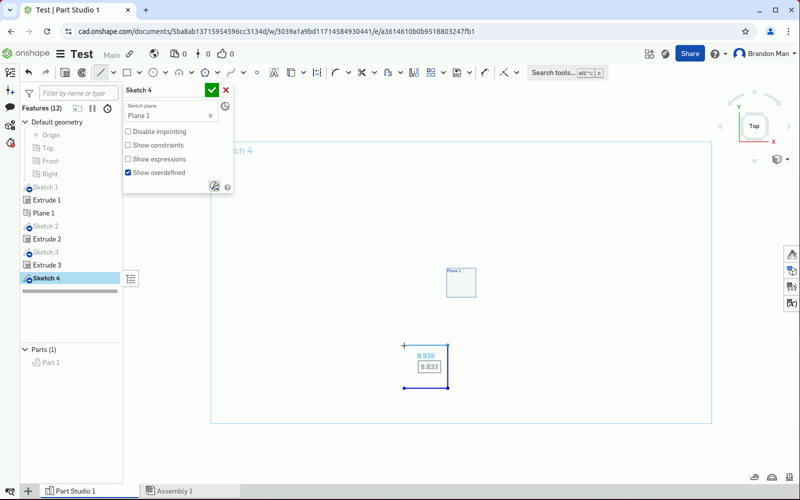
mouse_move(434, 345)
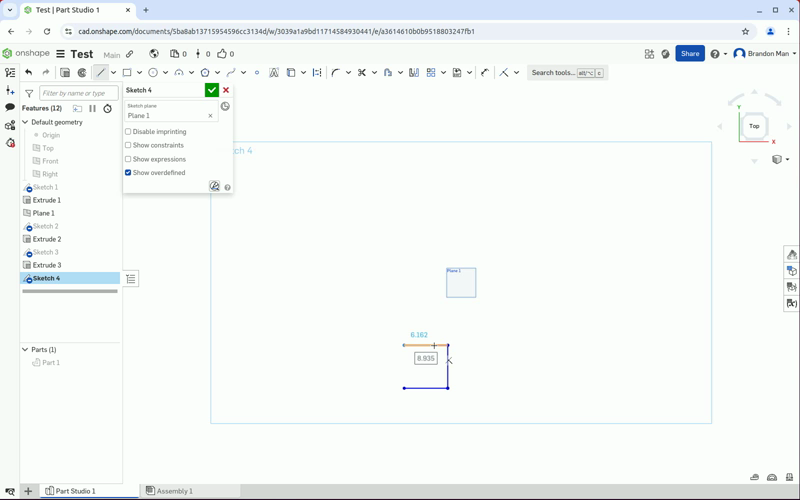
key_down(shift)
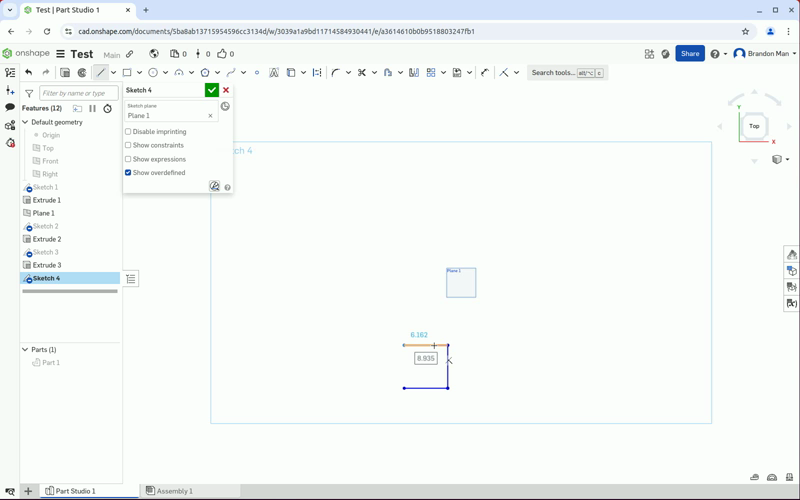
mouse_move(404, 388)
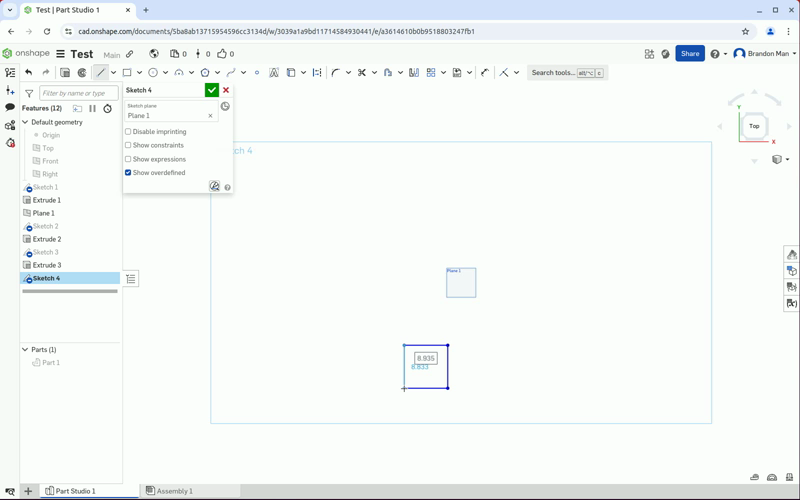
key_up(shift)
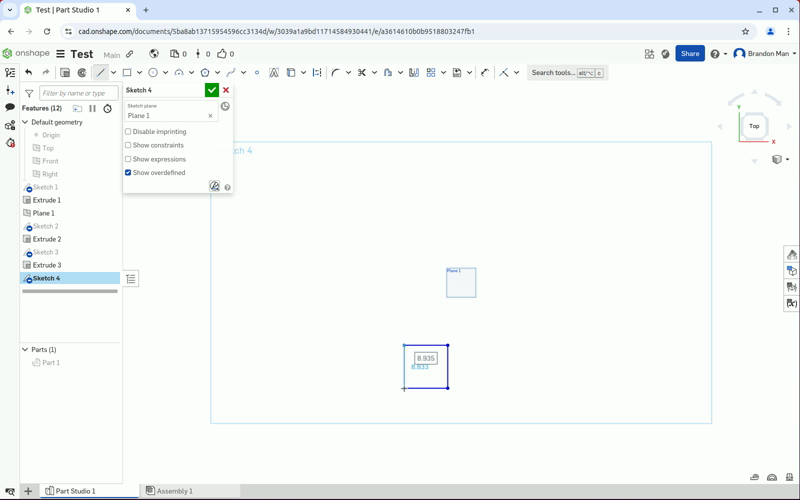
click(404, 388)
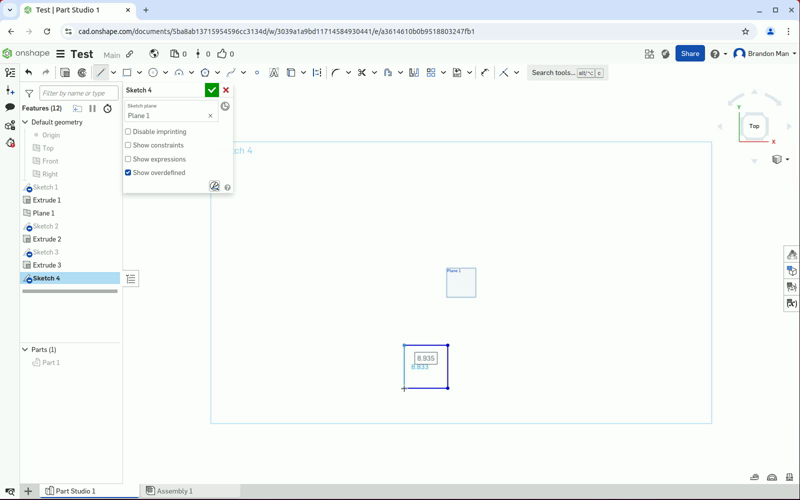
key(esc)
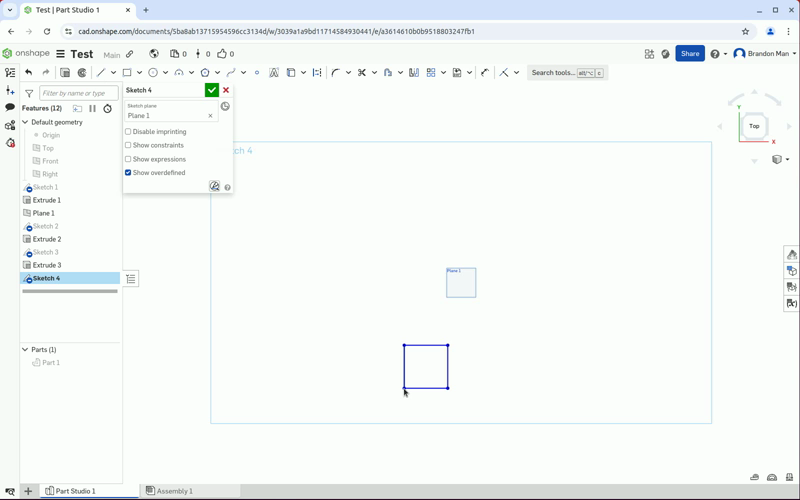
mouse_move(435, 383)
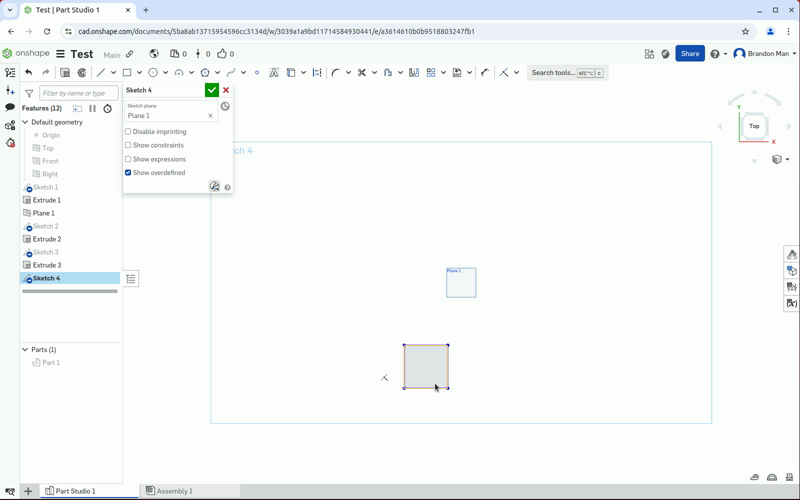
click(435, 383)
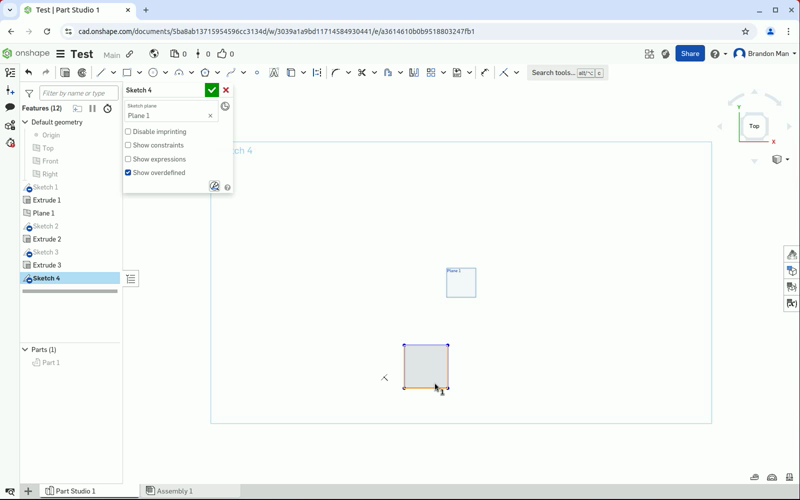
mouse_move(73, 352)
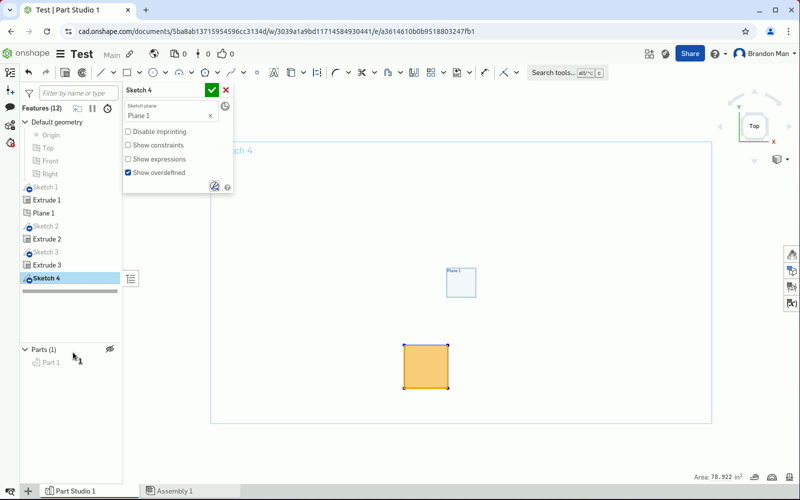
key(shift+y)
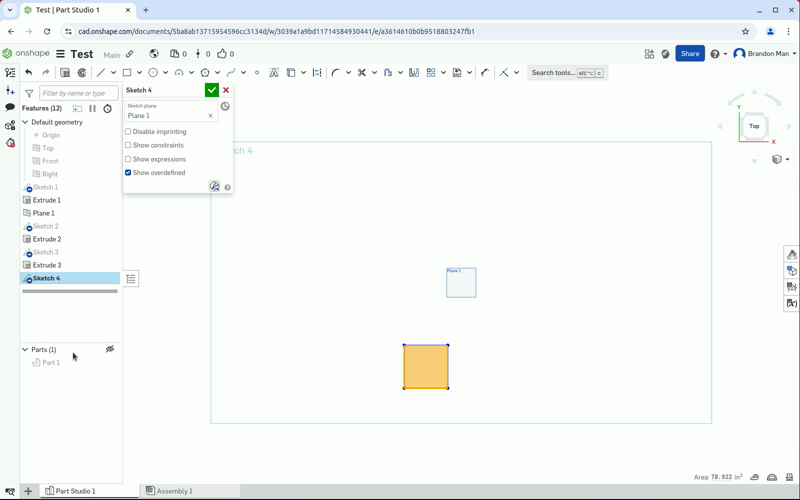
key(shift+e)
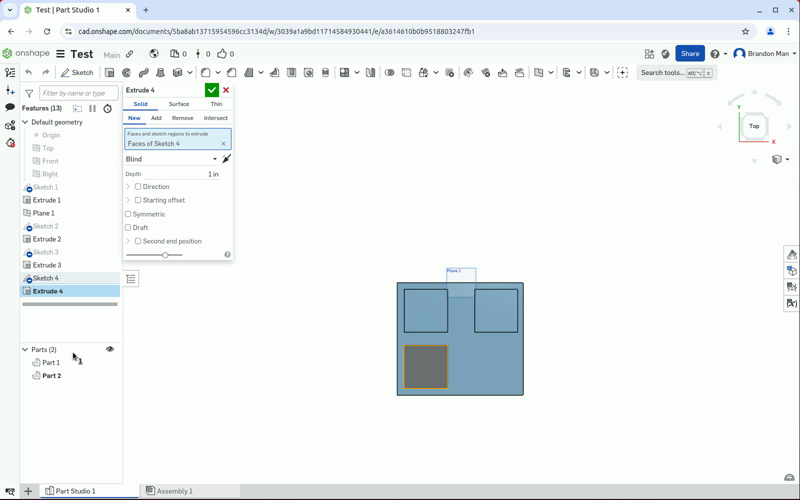
mouse_move(143, 106)
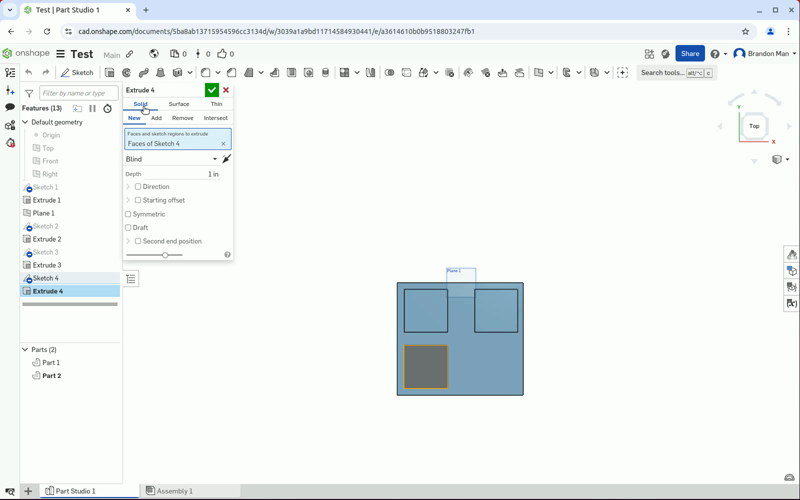
click(143, 106)
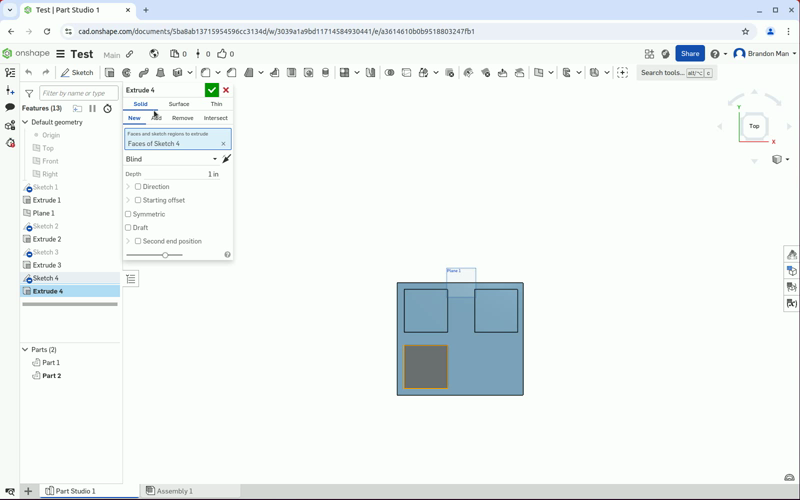
mouse_move(186, 120)
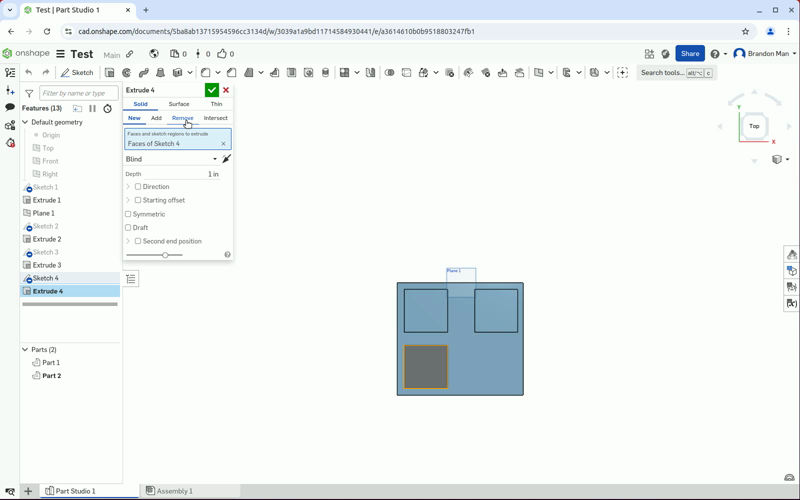
click(186, 120)
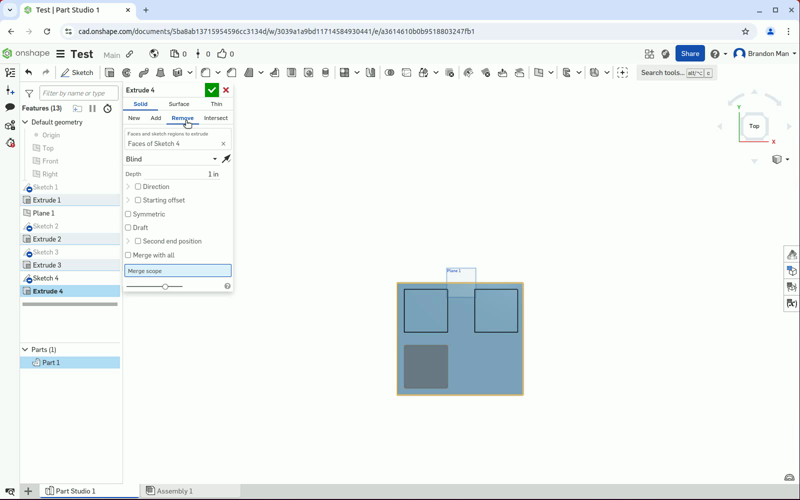
key(tab, 4)
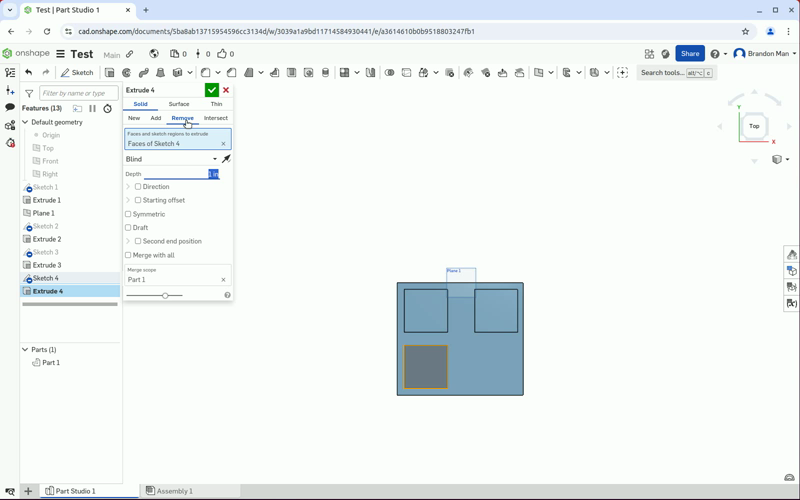
text(30.811)
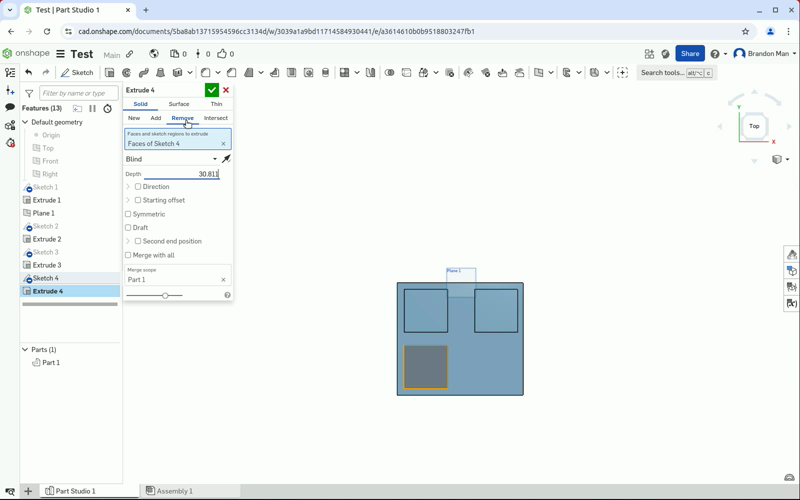
key(tab, 6)
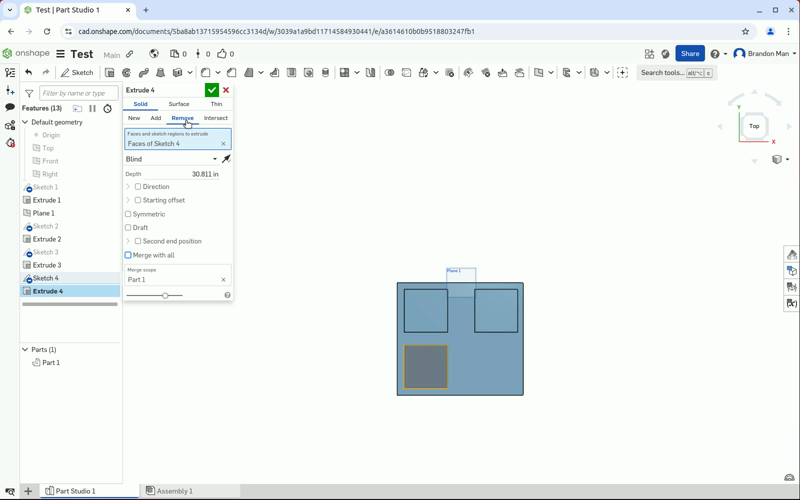
key(space)
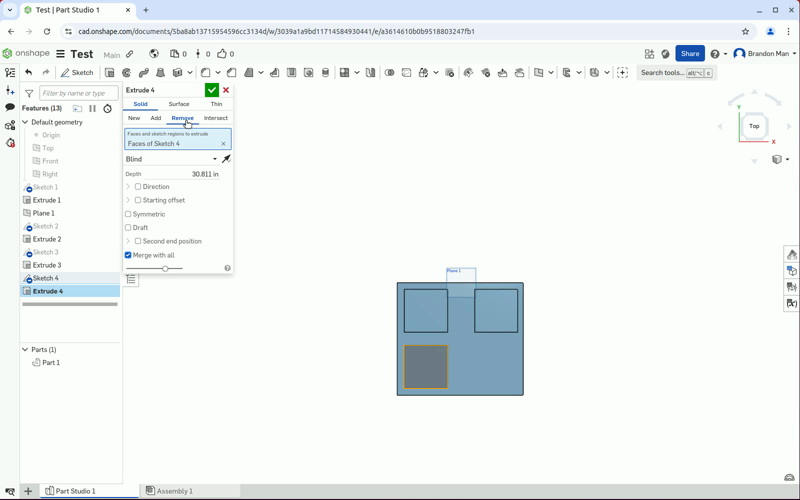
key(enter)
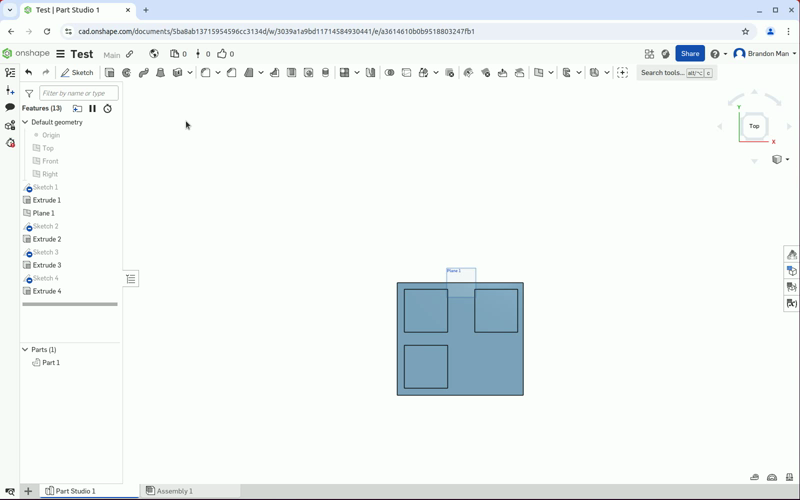
key(shift+h)
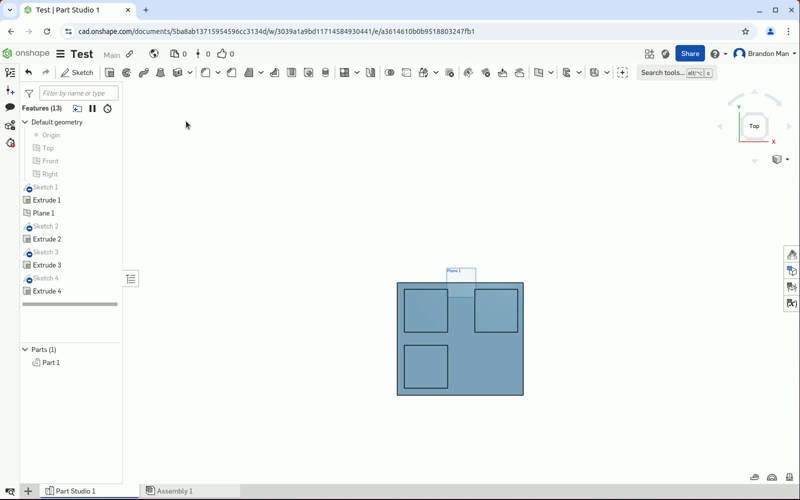
key(shift+h)
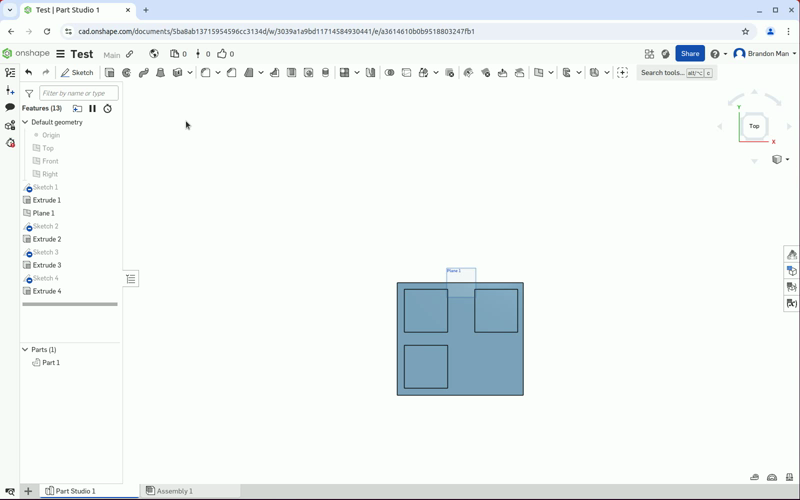
mouse_move(73, 189)
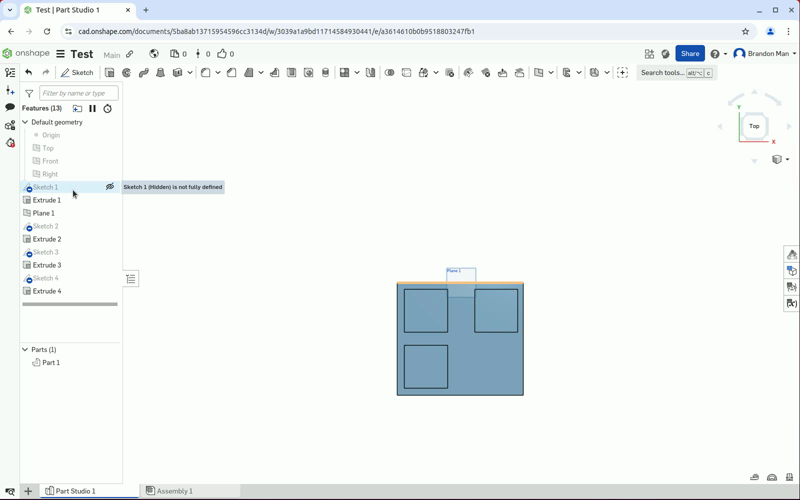
click(73, 189)
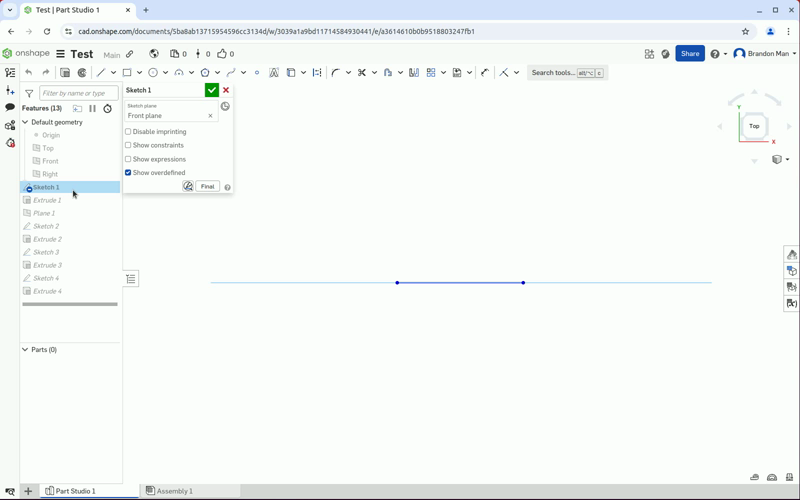
mouse_move(229, 92)
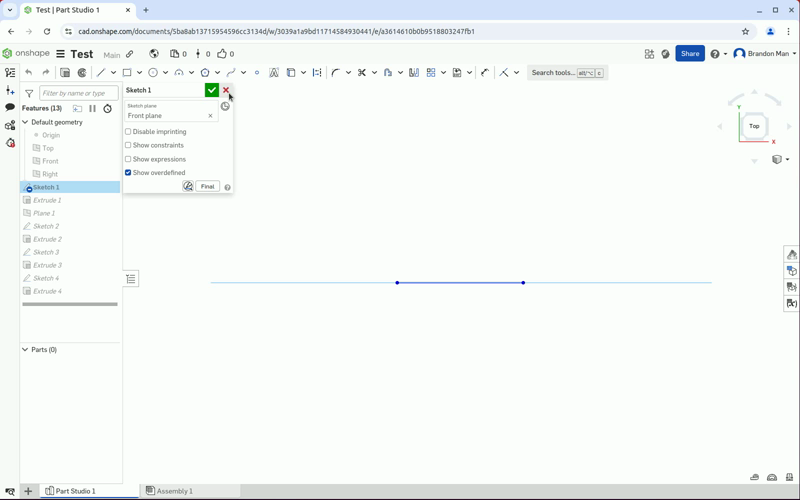
click(229, 92)
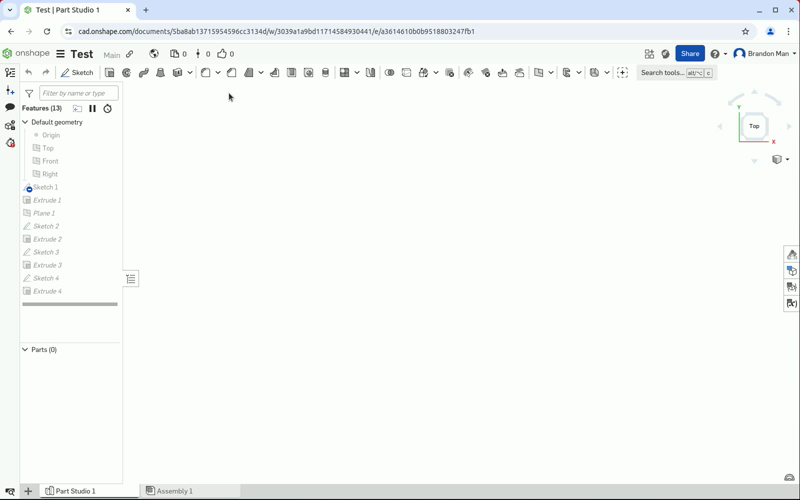
key(shift+s)
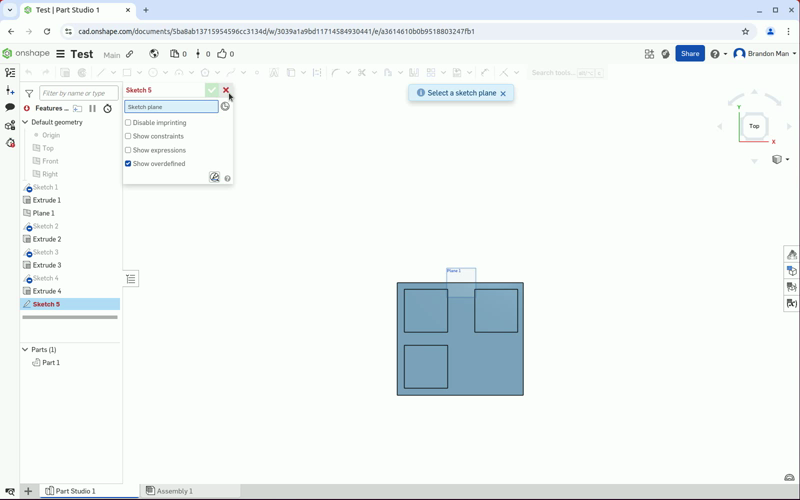
mouse_move(73, 215)
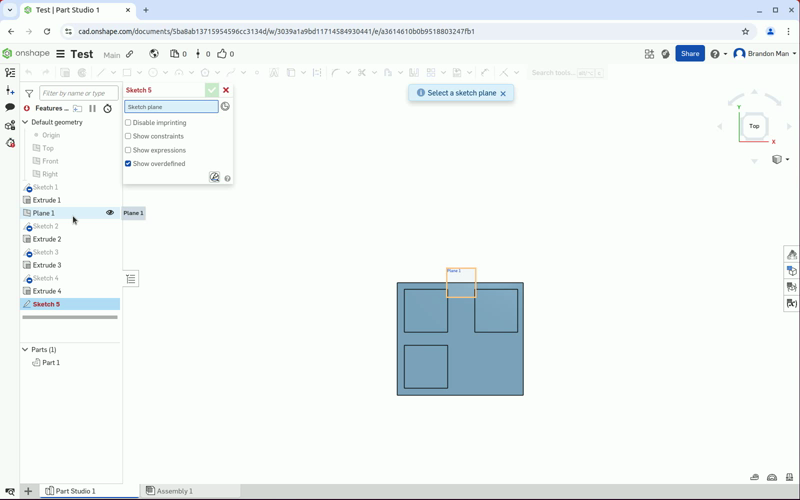
click(73, 215)
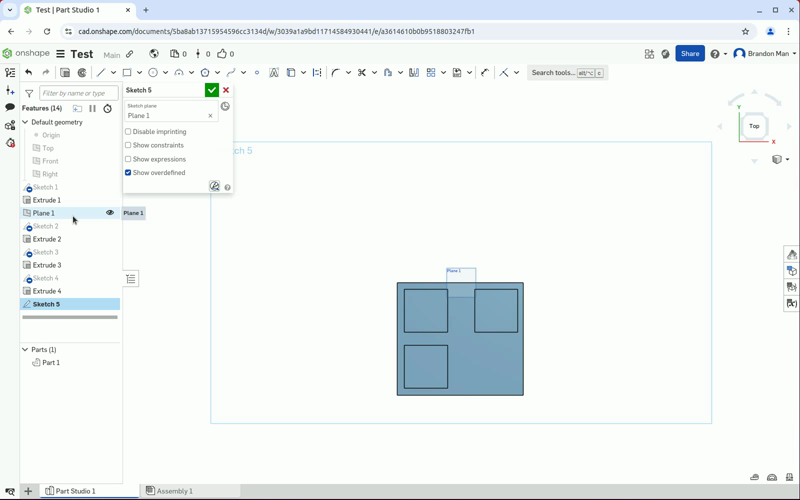
mouse_move(73, 352)
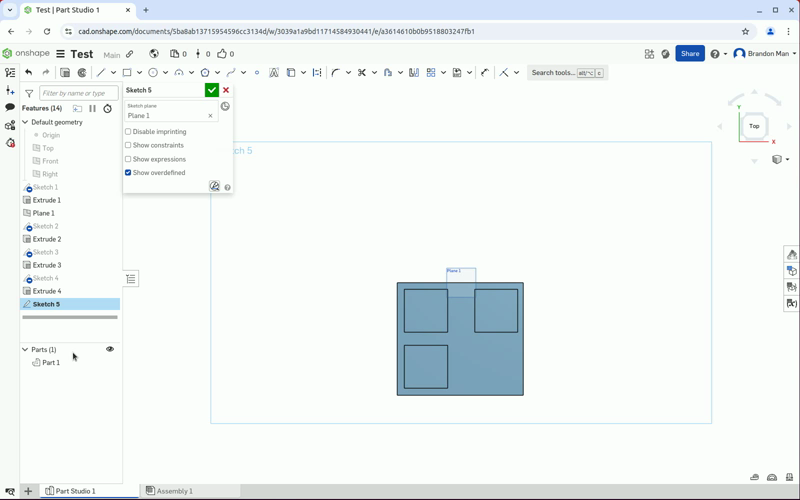
key(y)
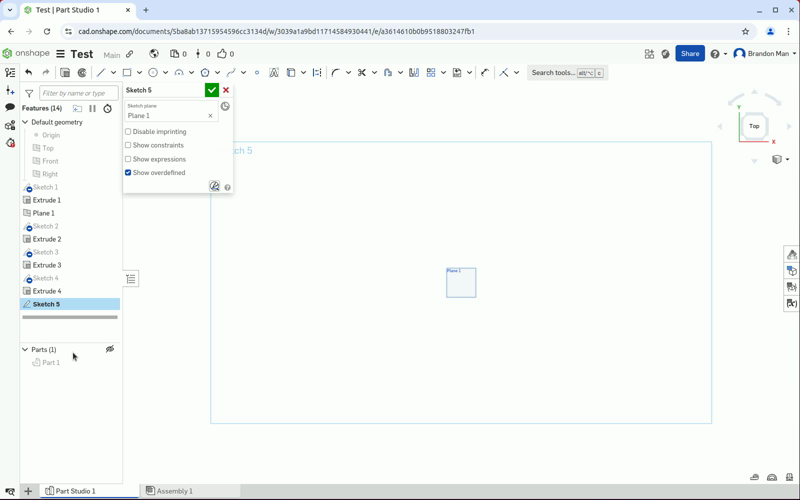
key(l)
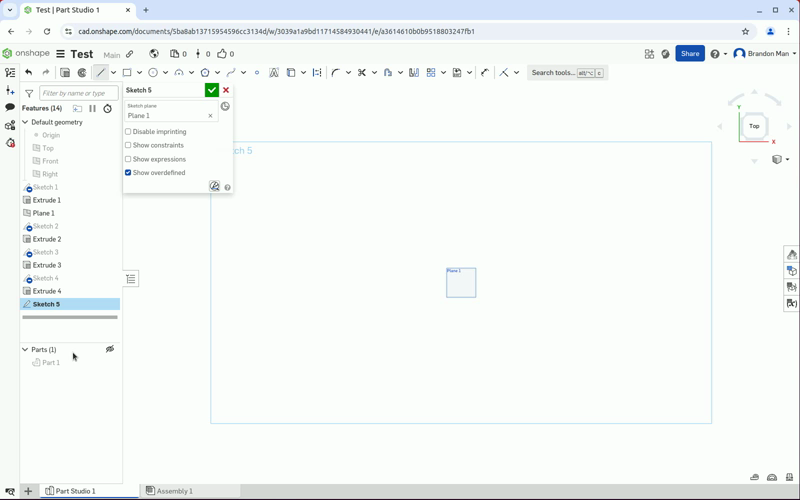
key_down(shift)
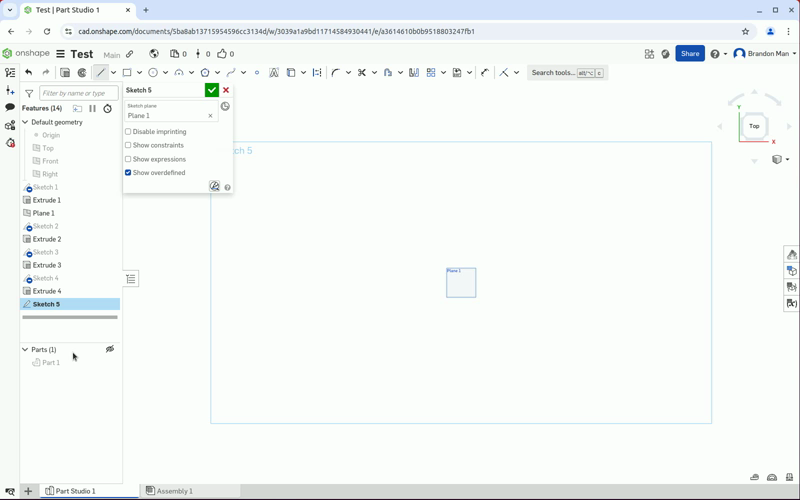
mouse_move(474, 388)
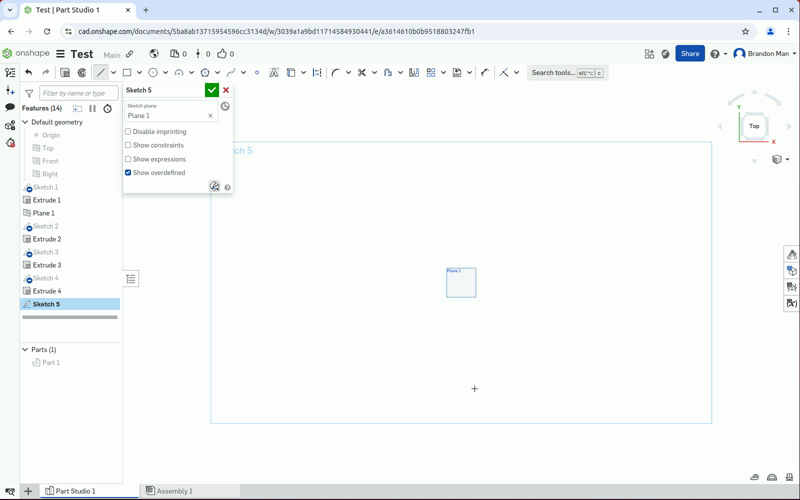
click(474, 388)
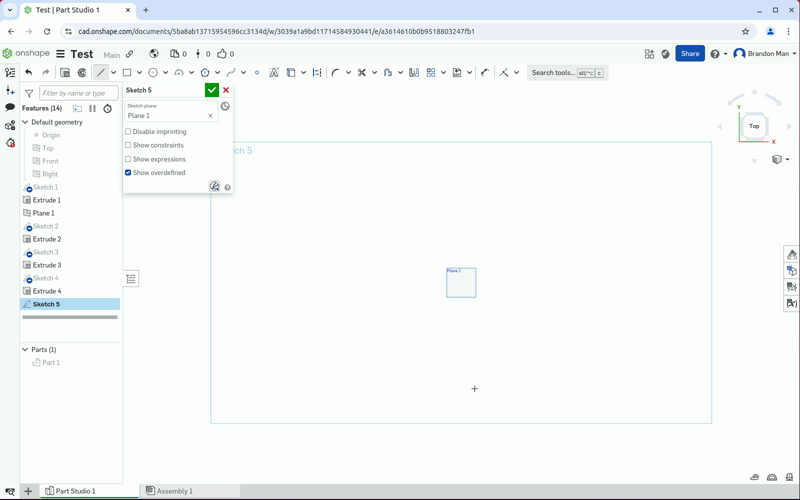
key_up(shift)
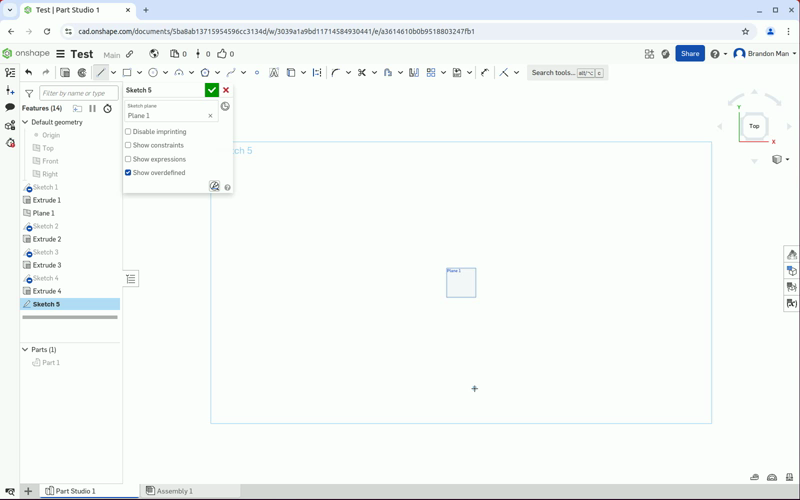
key_down(shift)
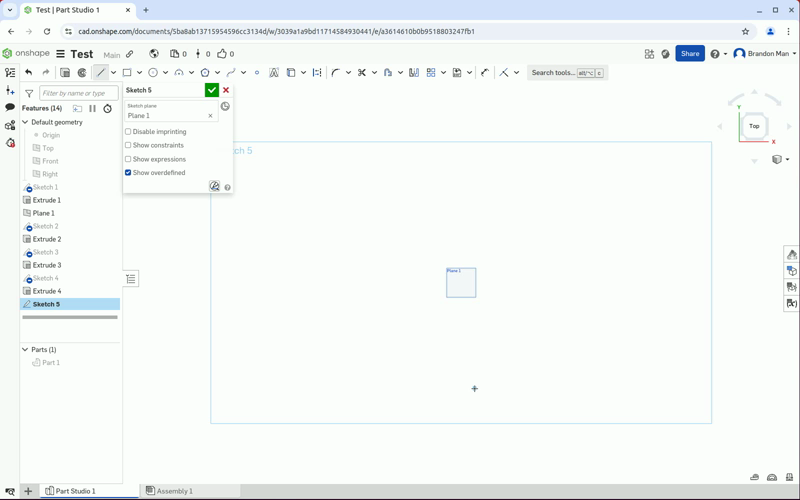
mouse_move(504, 388)
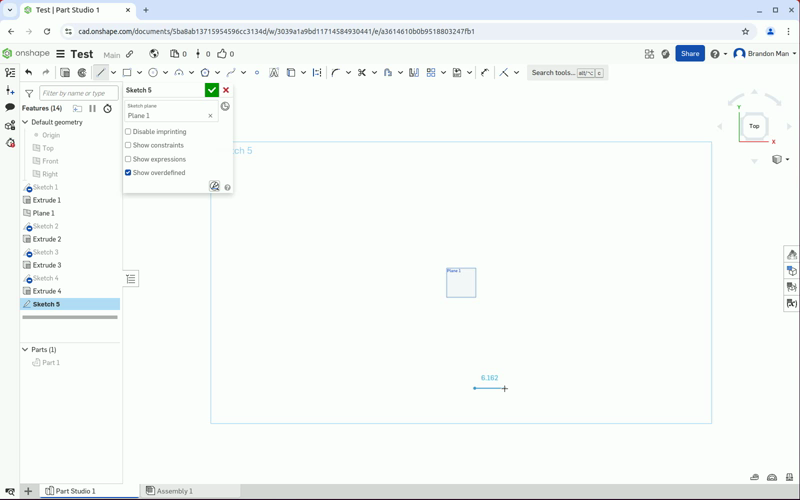
mouse_move(517, 388)
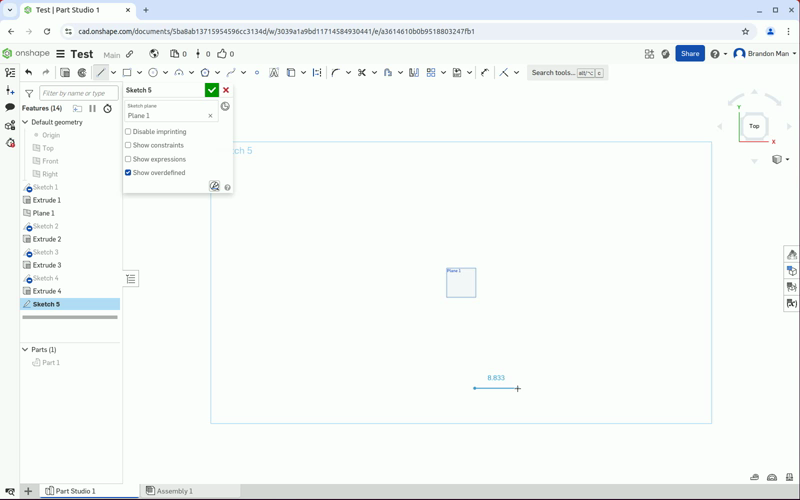
click(517, 388)
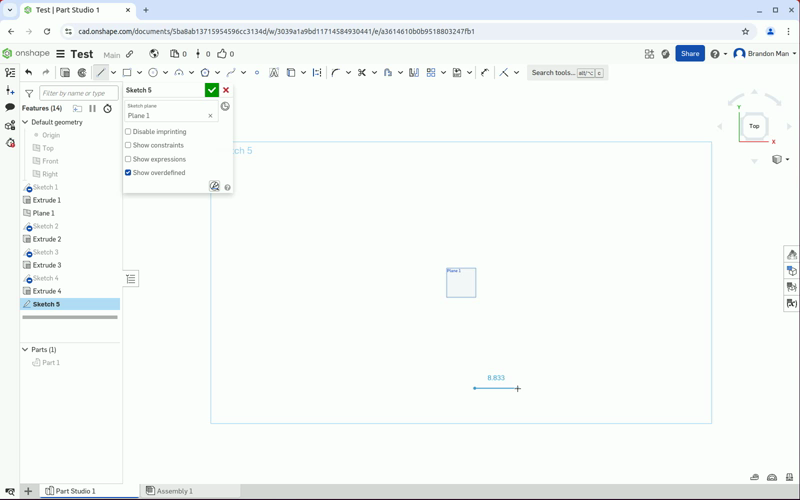
key_up(shift)
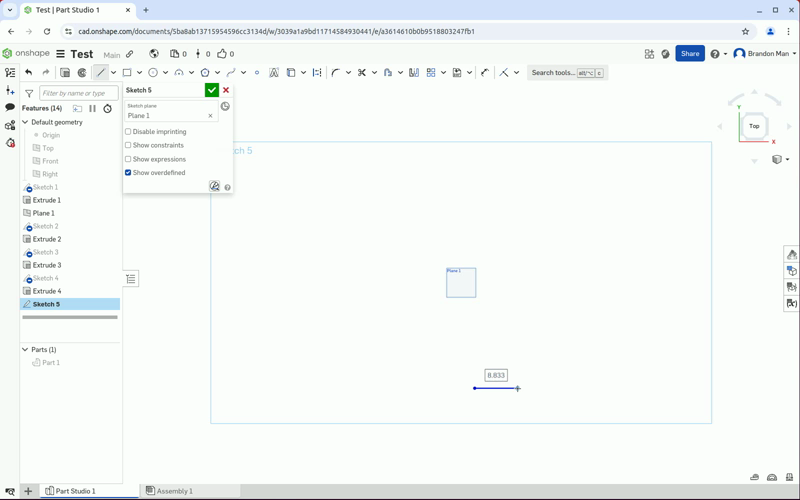
key_down(shift)
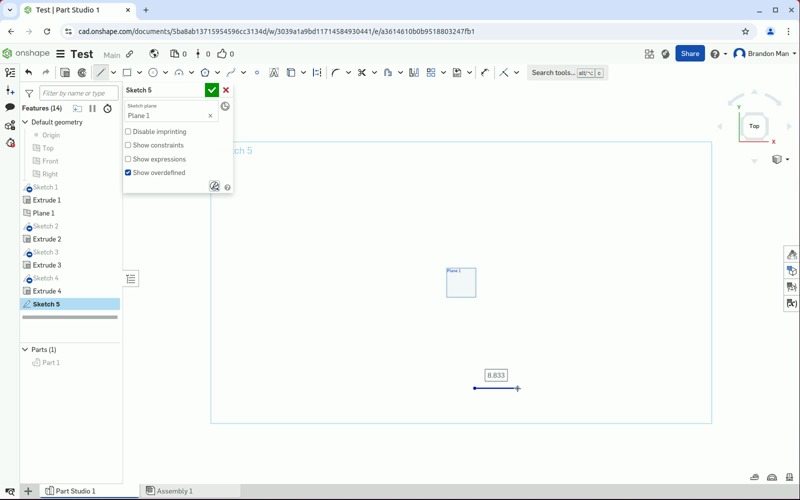
mouse_move(547, 388)
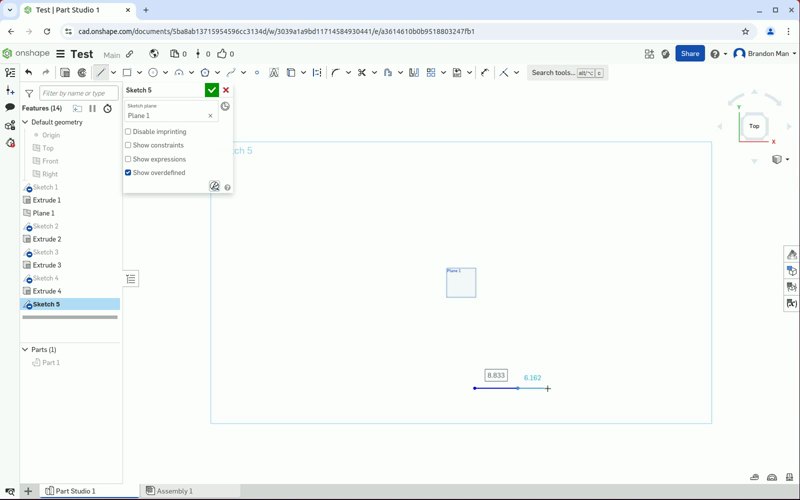
mouse_move(517, 345)
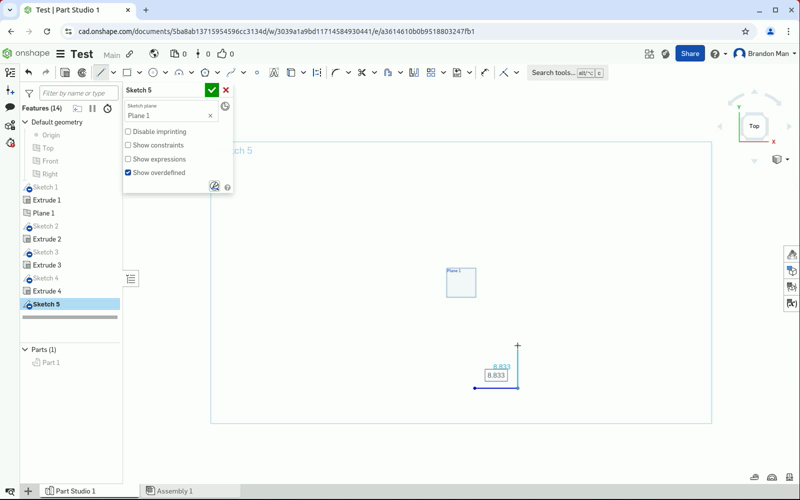
click(517, 345)
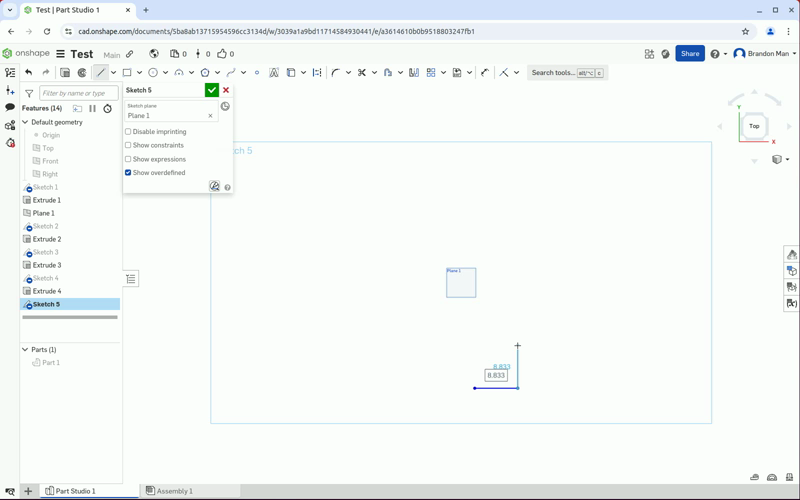
key_up(shift)
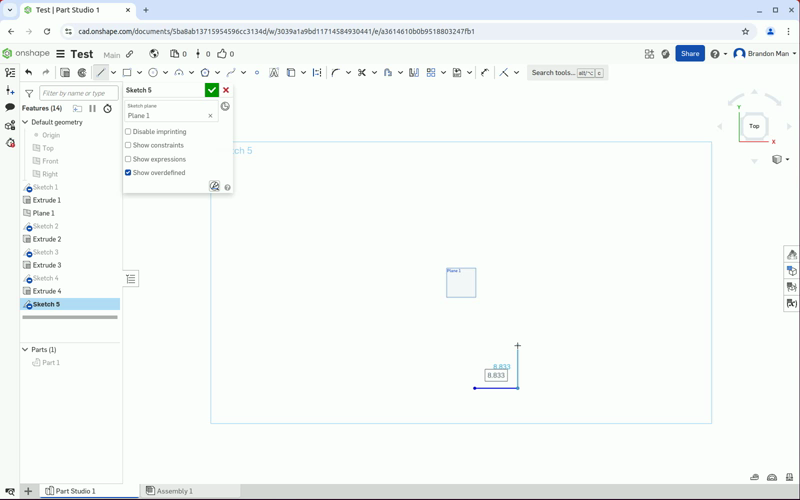
key_down(shift)
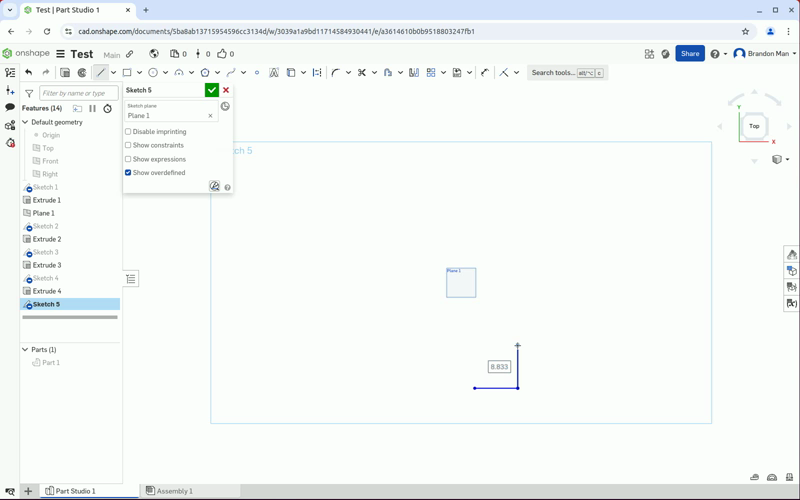
mouse_move(547, 345)
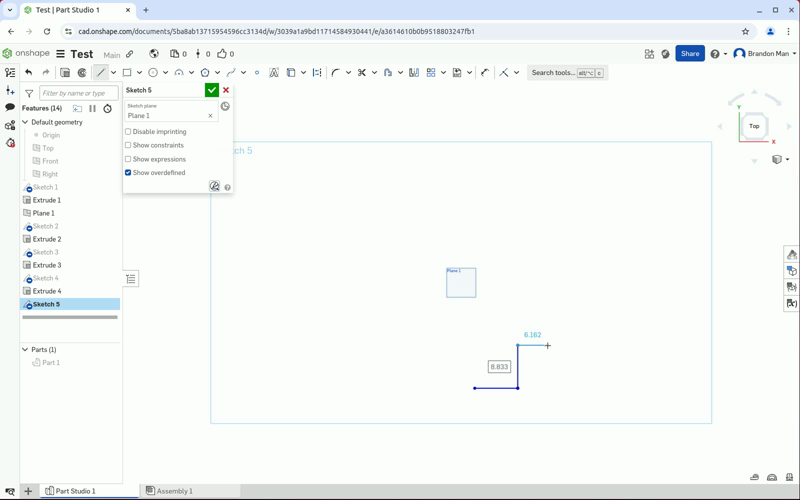
mouse_move(474, 345)
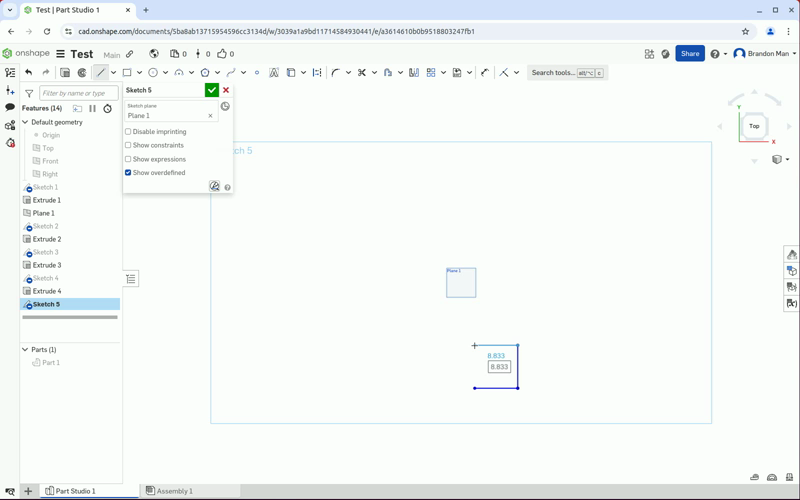
click(474, 345)
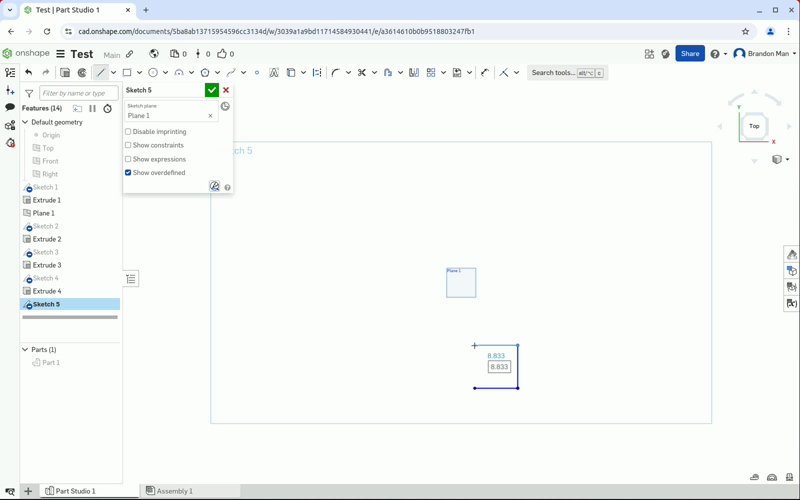
key_up(shift)
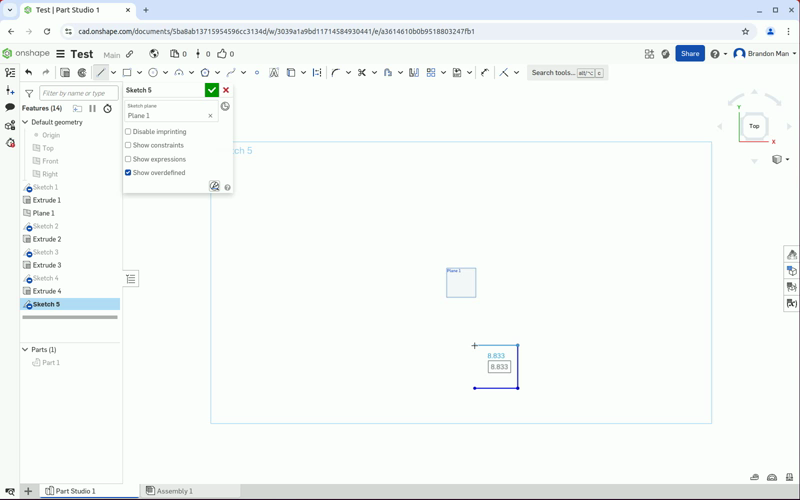
mouse_move(504, 345)
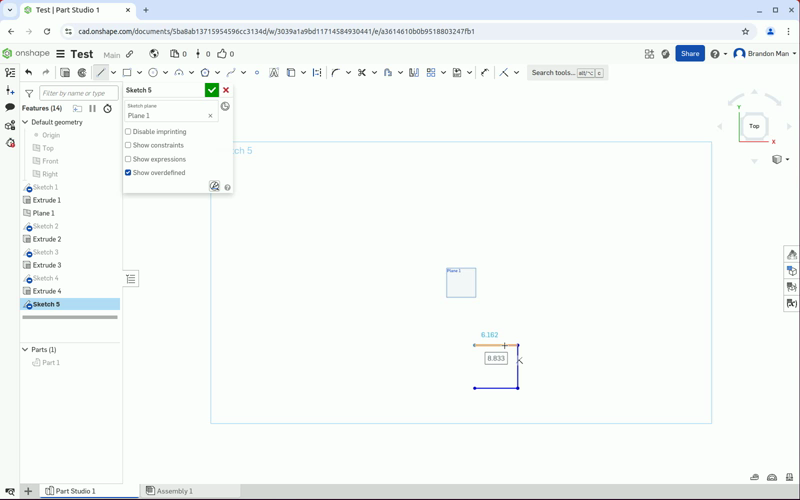
key_down(shift)
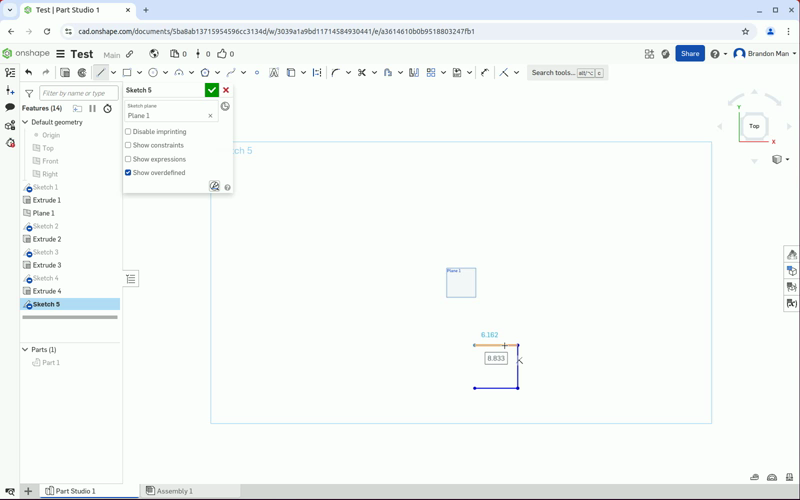
mouse_move(474, 388)
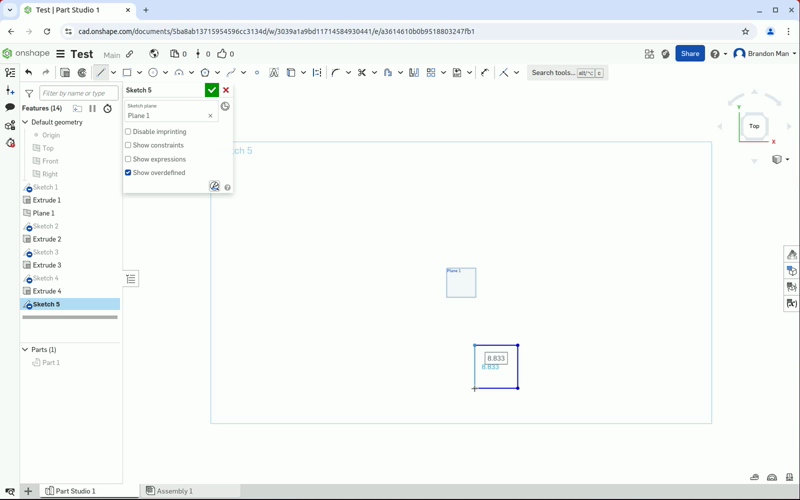
key_up(shift)
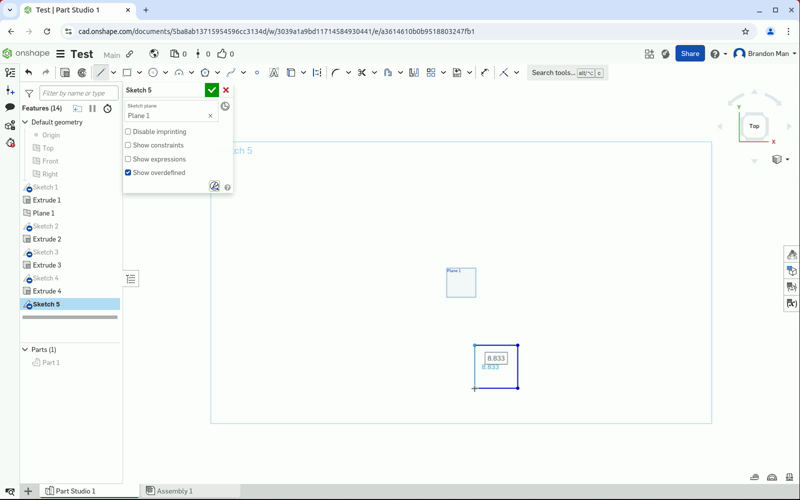
click(474, 388)
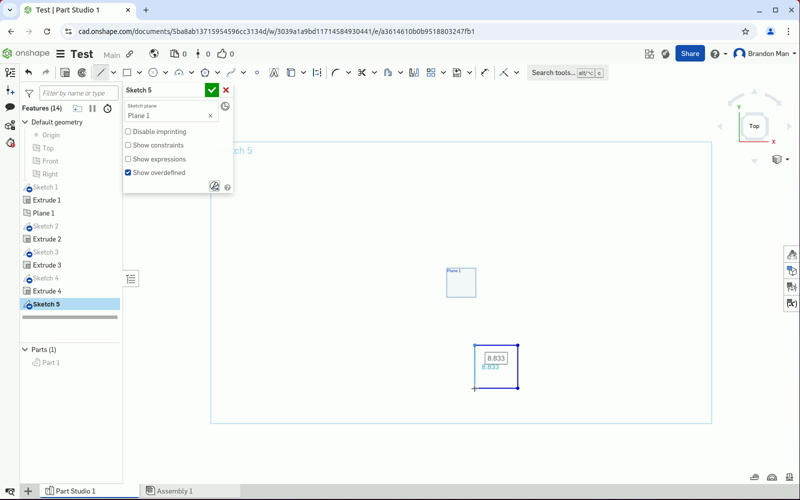
key(esc)
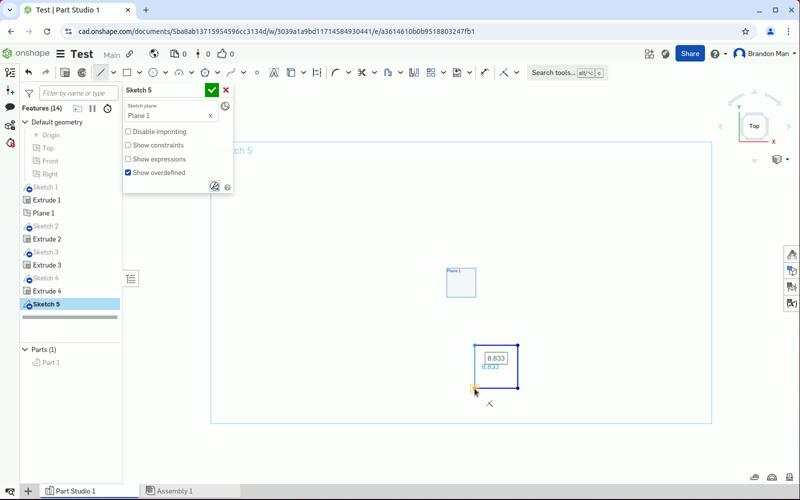
mouse_move(511, 379)
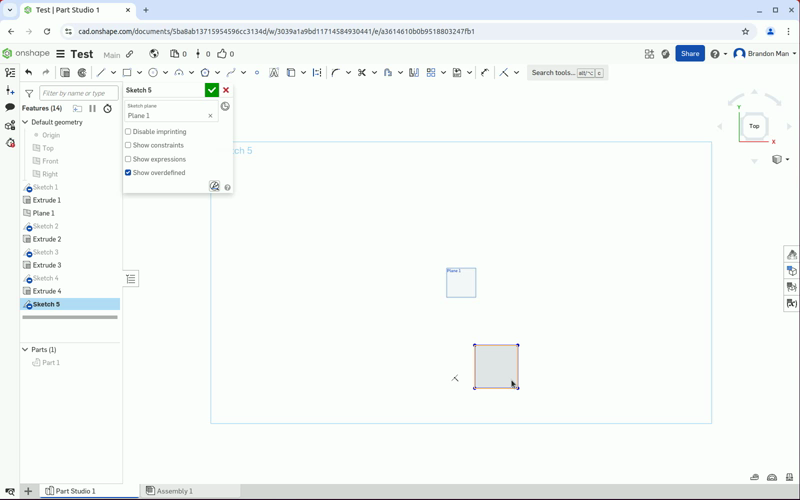
click(511, 379)
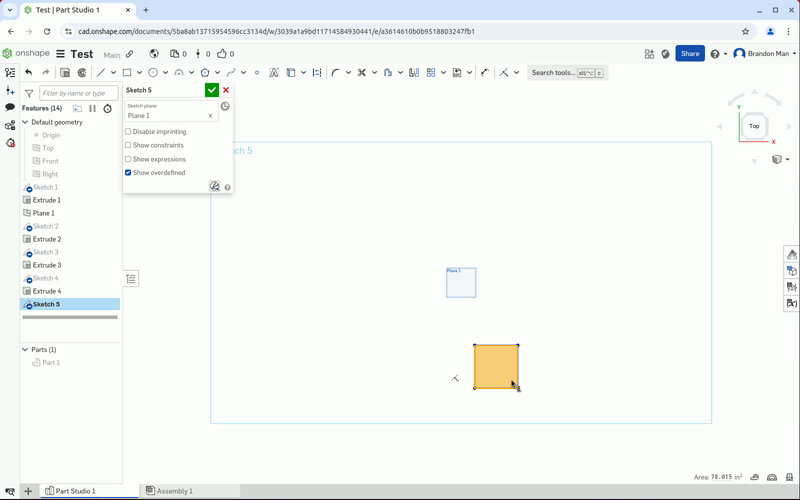
mouse_move(73, 352)
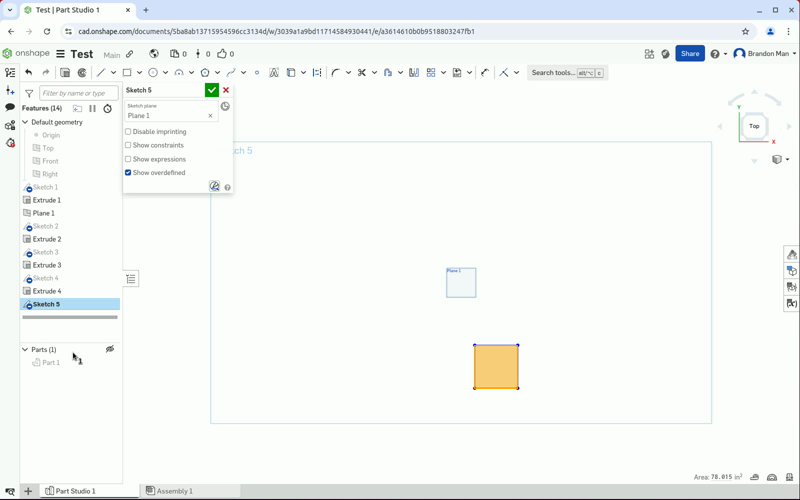
key(shift+y)
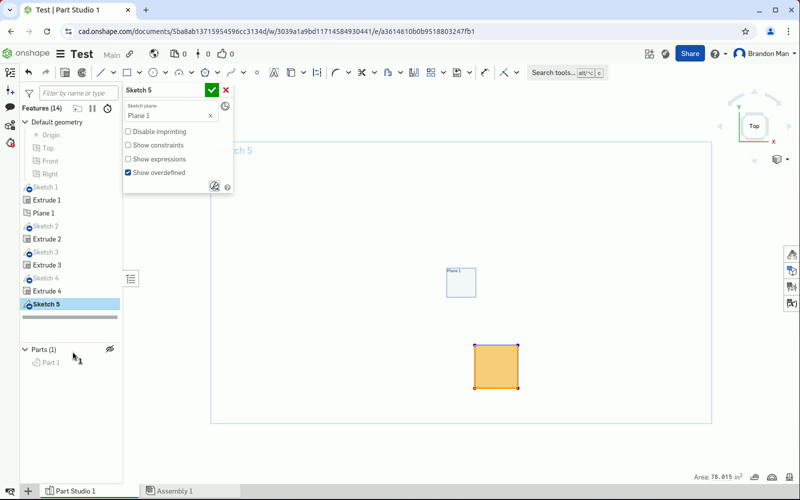
key(shift+e)
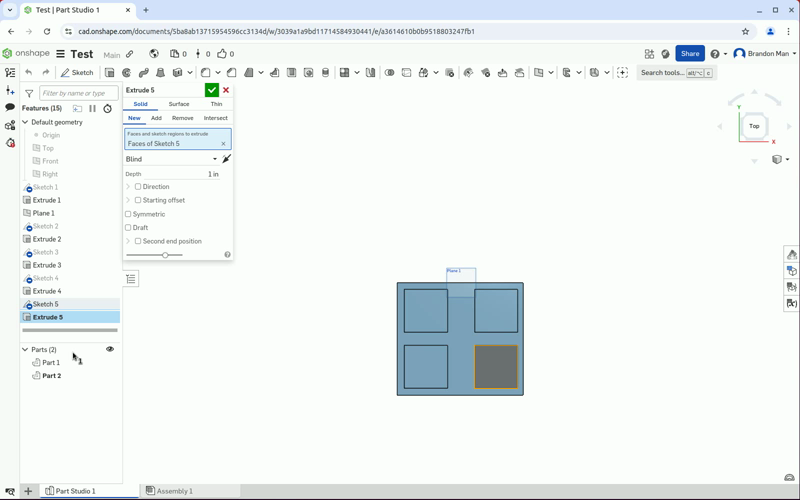
mouse_move(143, 106)
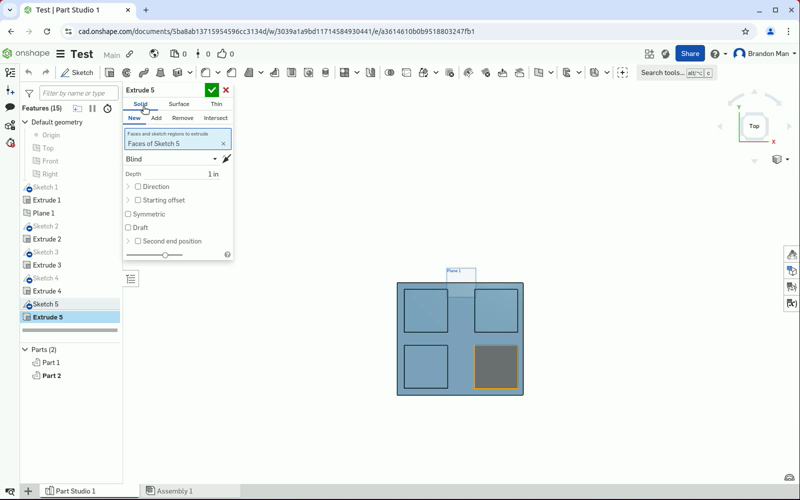
click(143, 106)
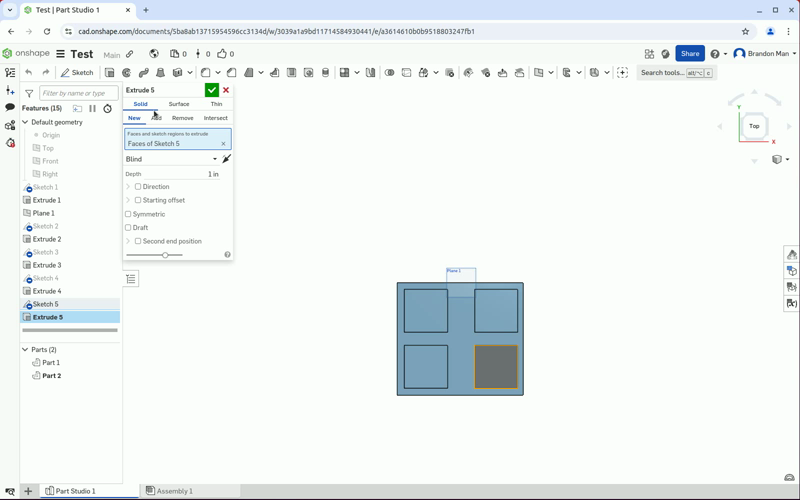
mouse_move(186, 120)
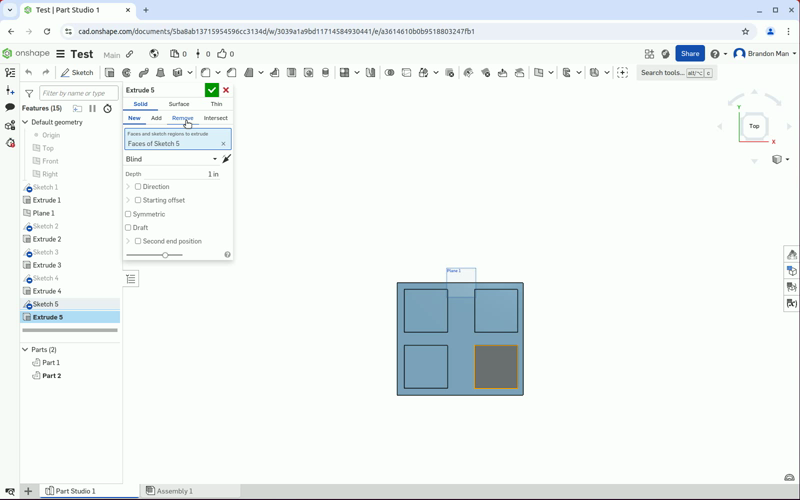
click(186, 120)
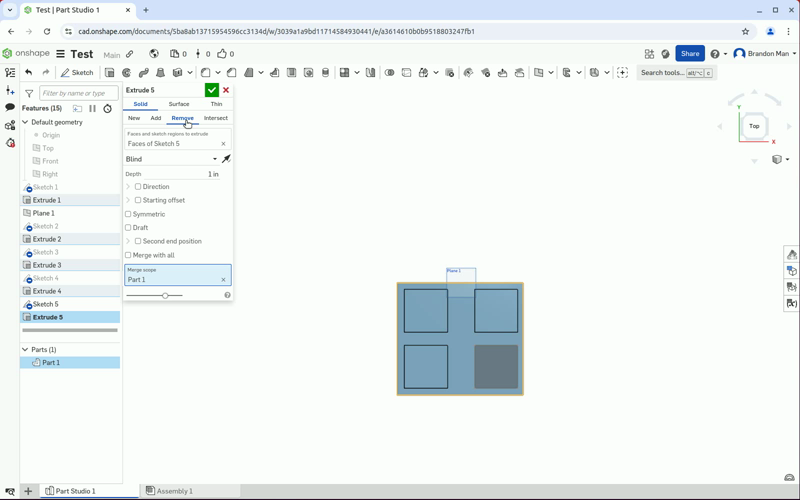
key(tab, 4)
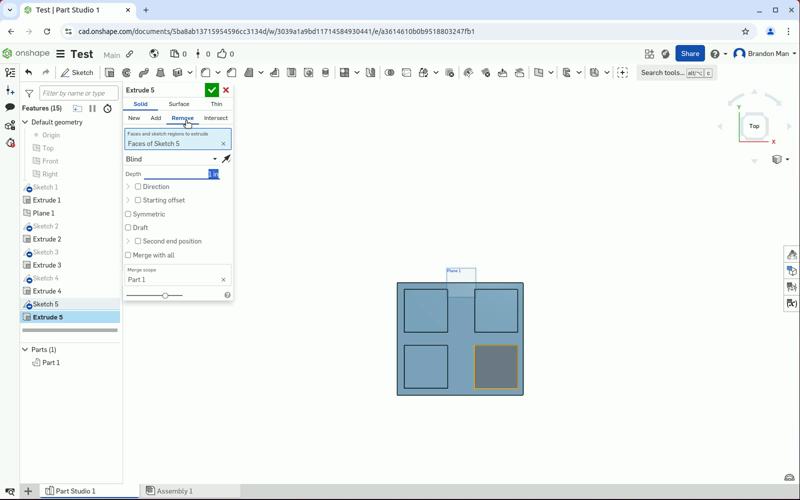
text(30.811)
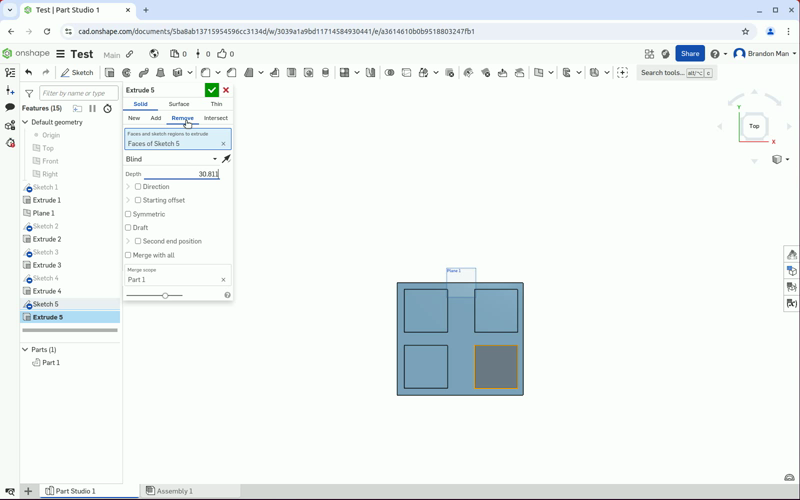
key(tab, 6)
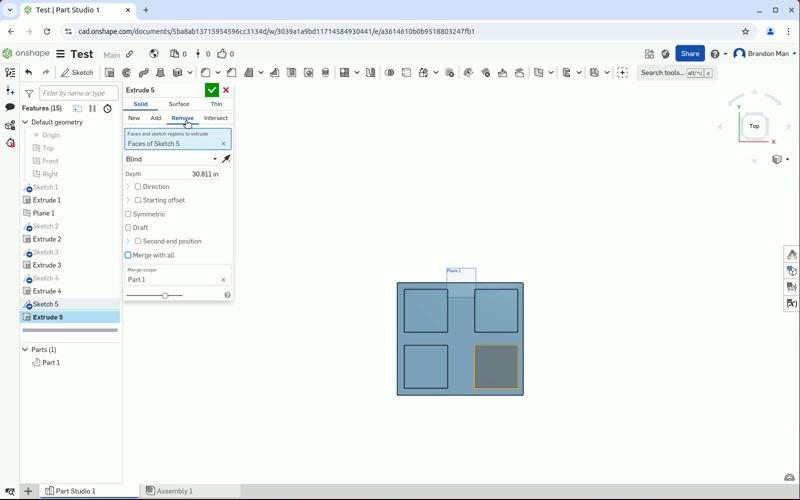
key(space)
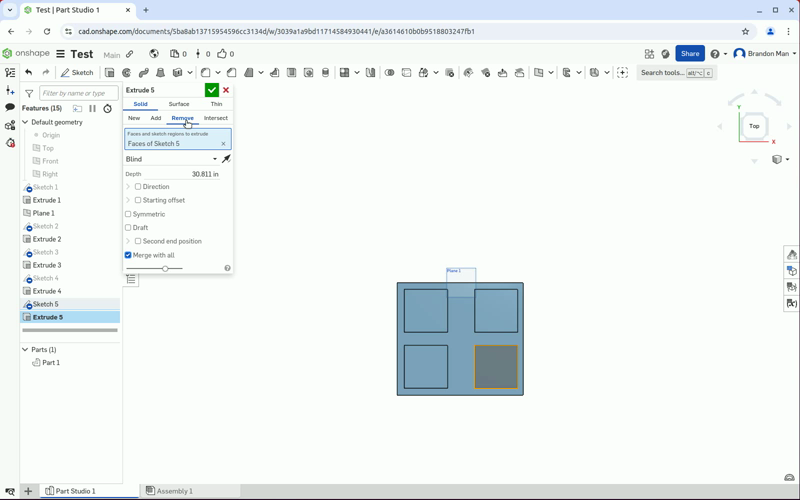
key(enter)
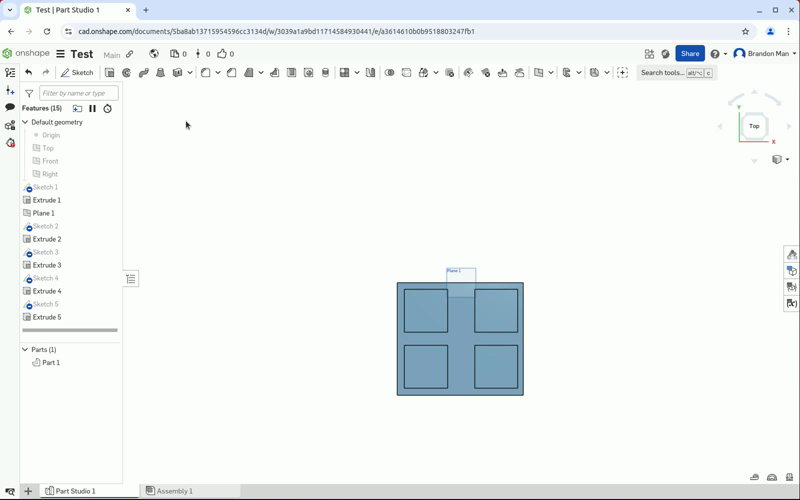
key(shift+h)
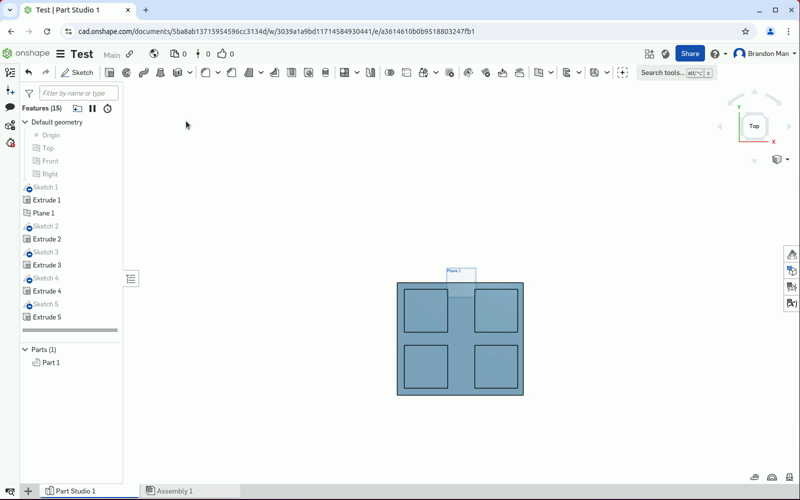
key(shift+h)
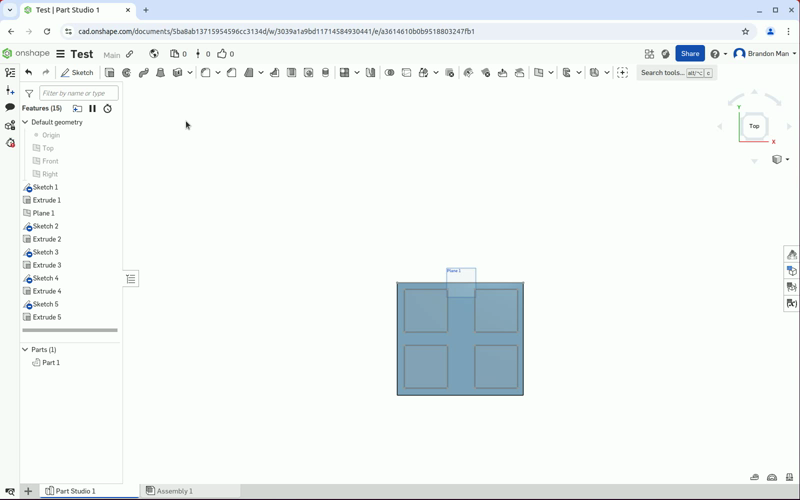
key(shift+7)
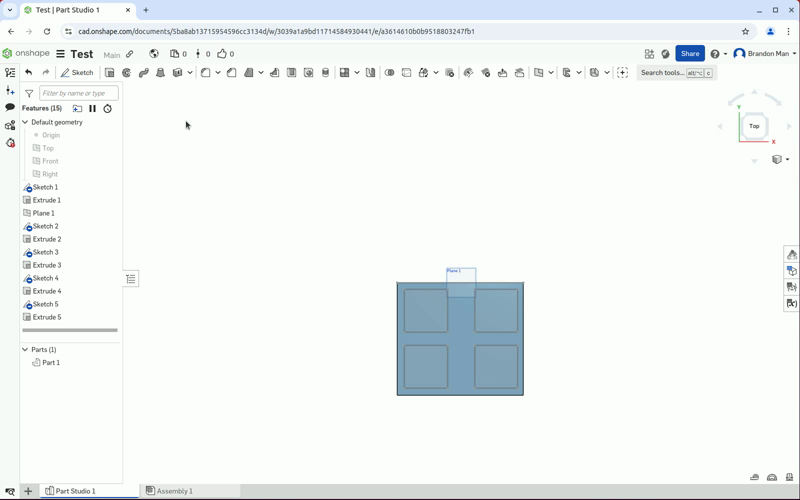
key(up, 3)
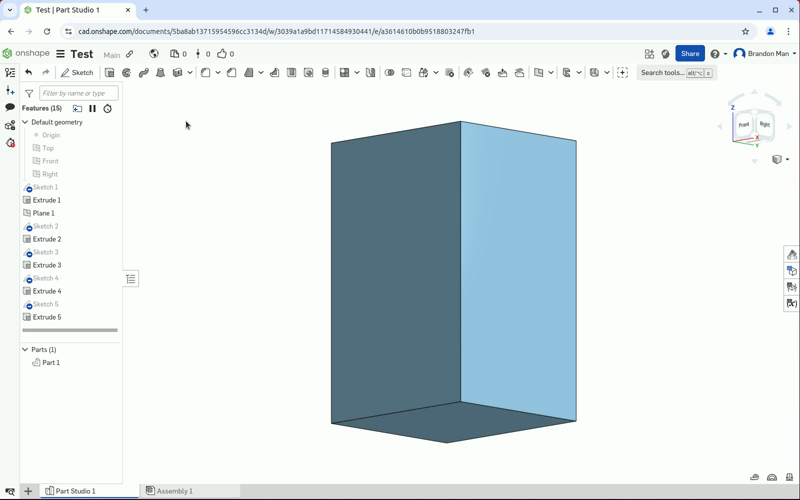
key(left, 3)
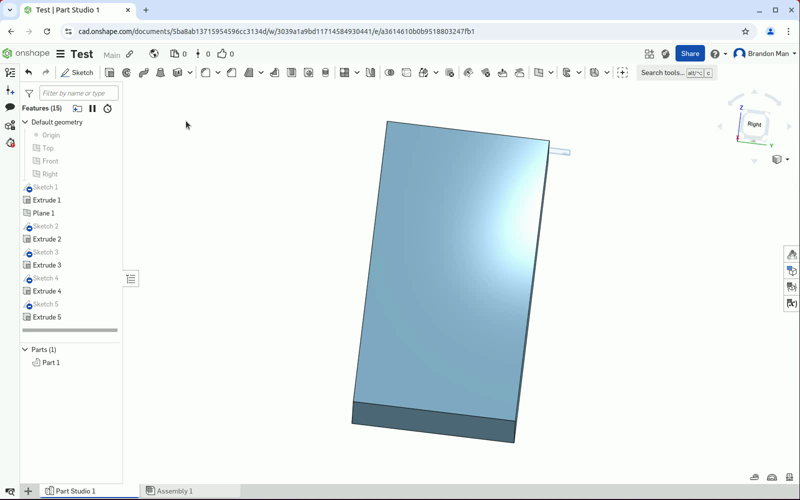
key(right, 3)
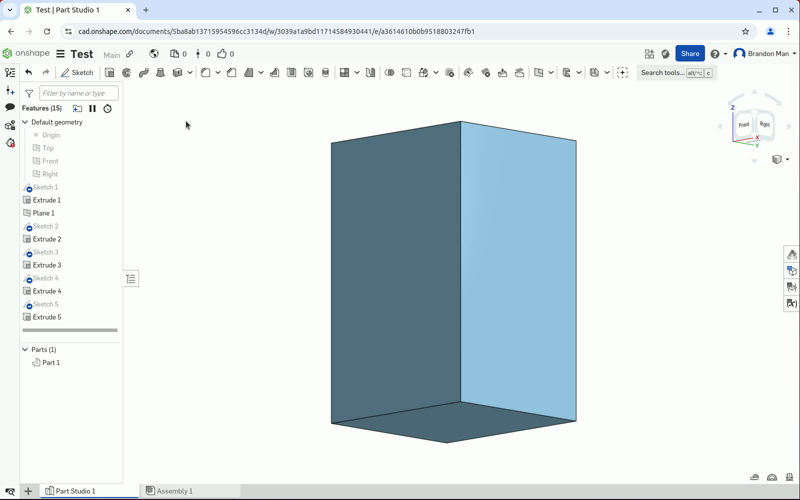
key(down, 3)
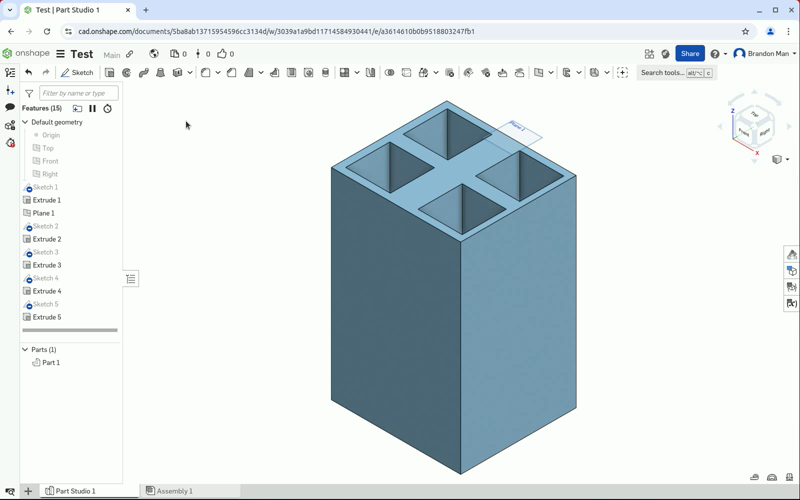
mouse_move(73, 189)
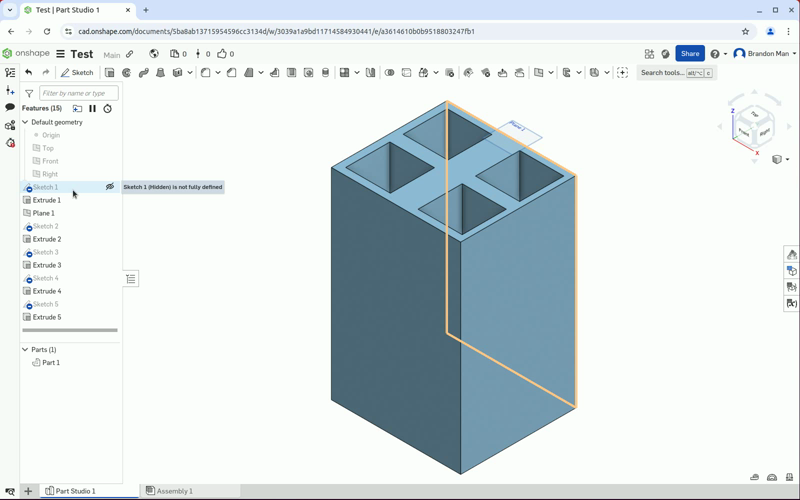
click(73, 189)